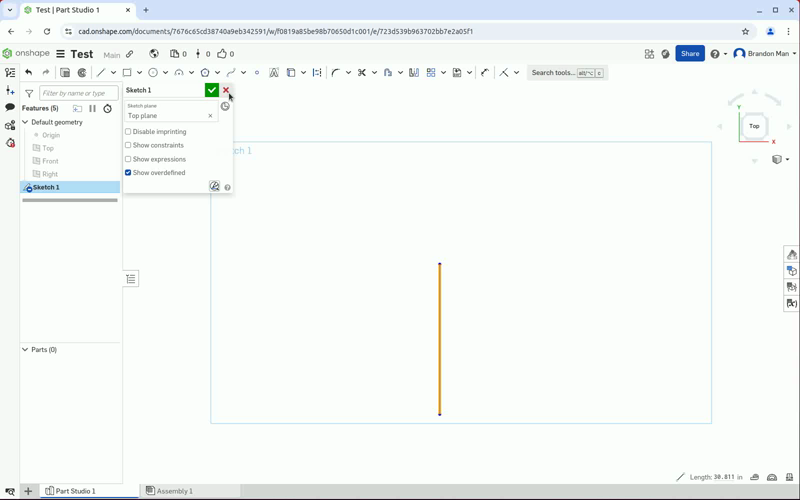
key(shift+h)
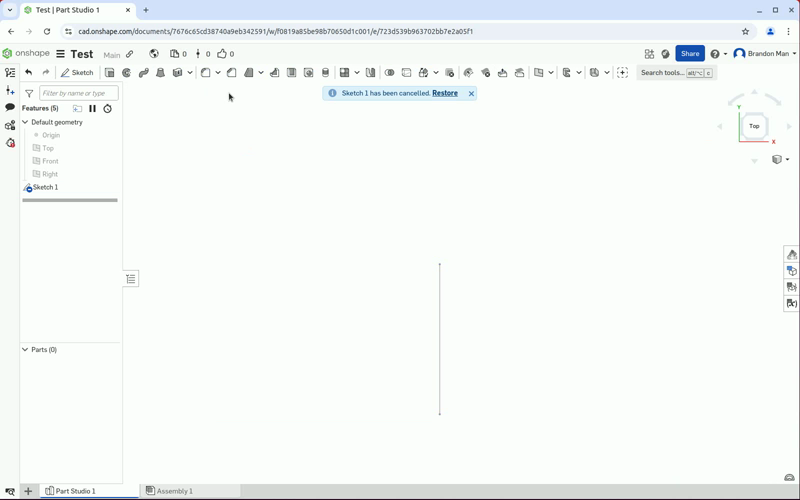
key(shift+s)
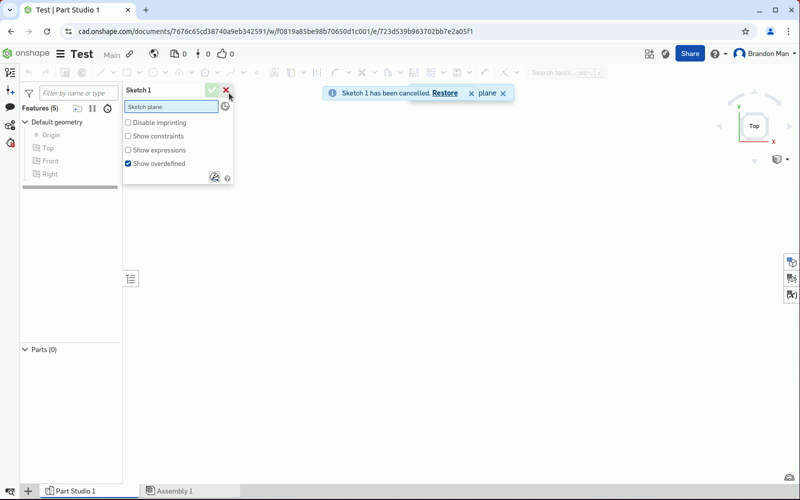
mouse_move(73, 150)
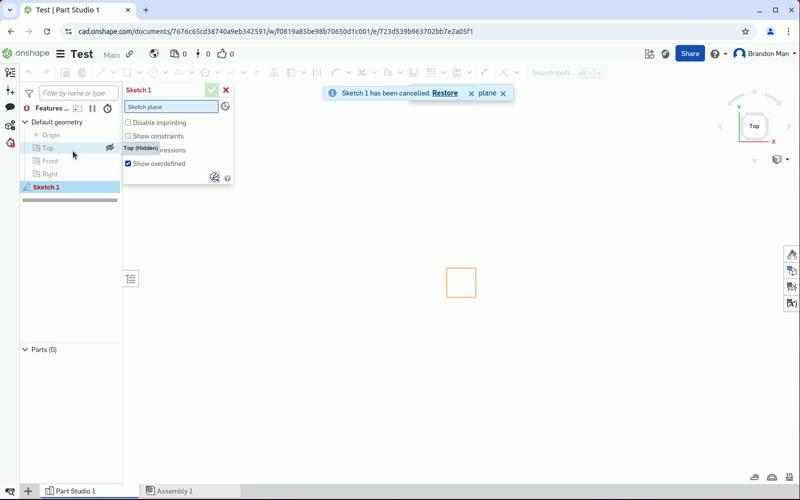
click(73, 150)
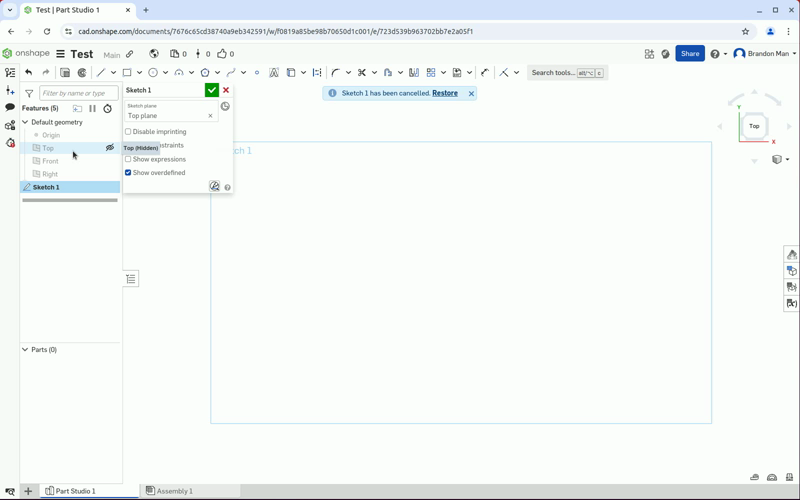
mouse_move(73, 352)
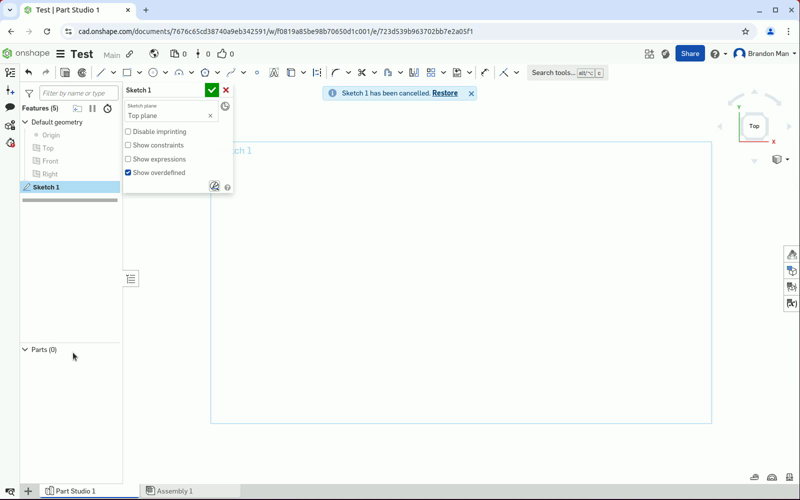
key(y)
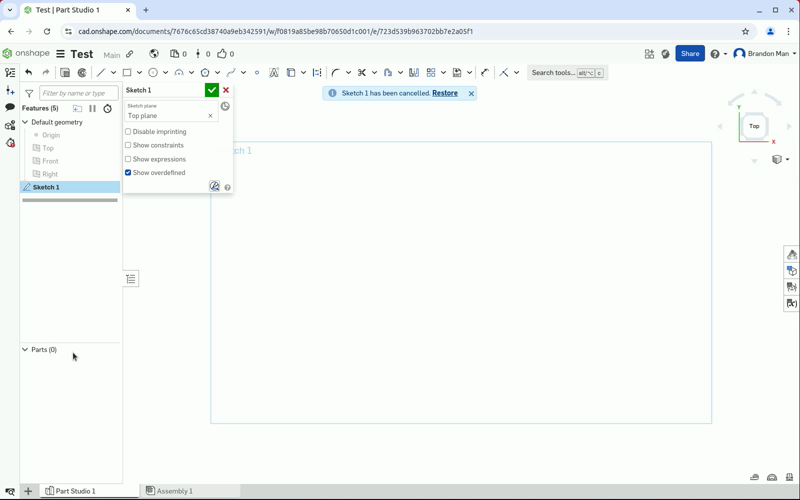
key(l)
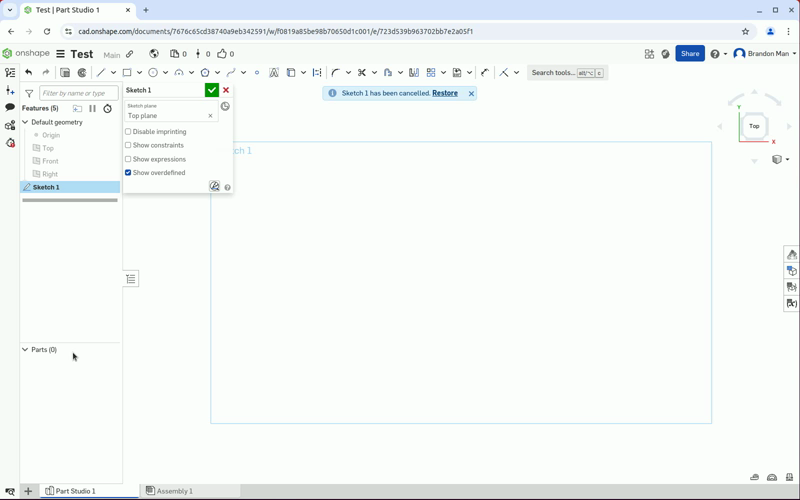
key_down(shift)
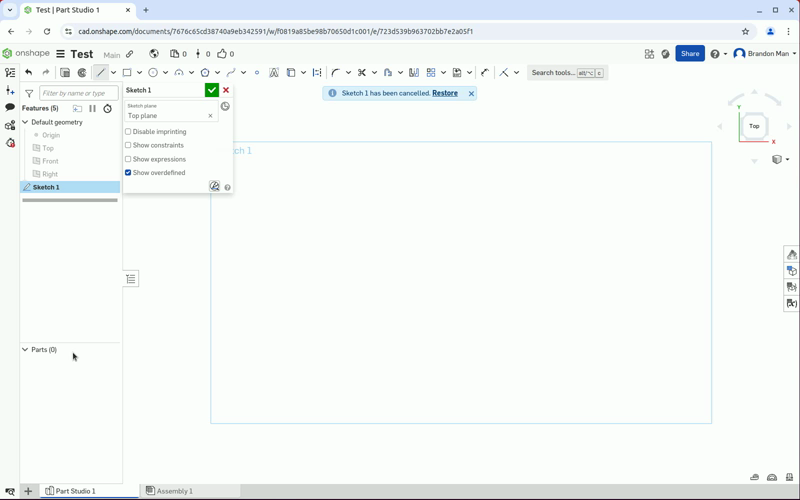
mouse_move(404, 395)
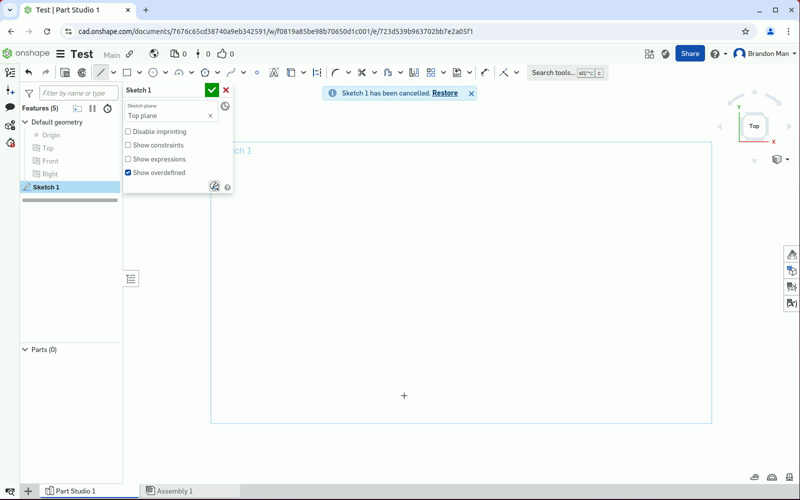
click(404, 395)
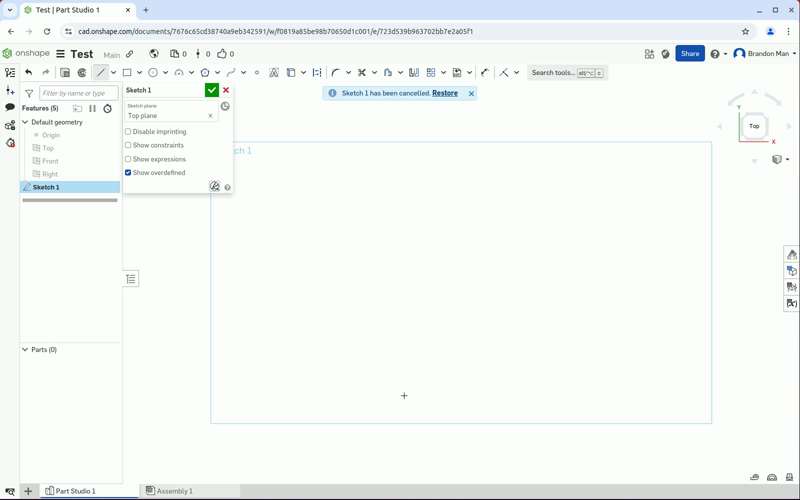
key_up(shift)
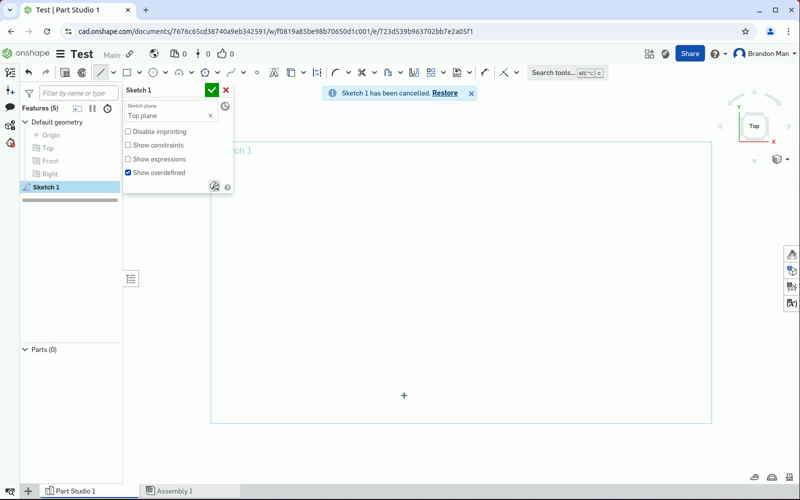
key_down(shift)
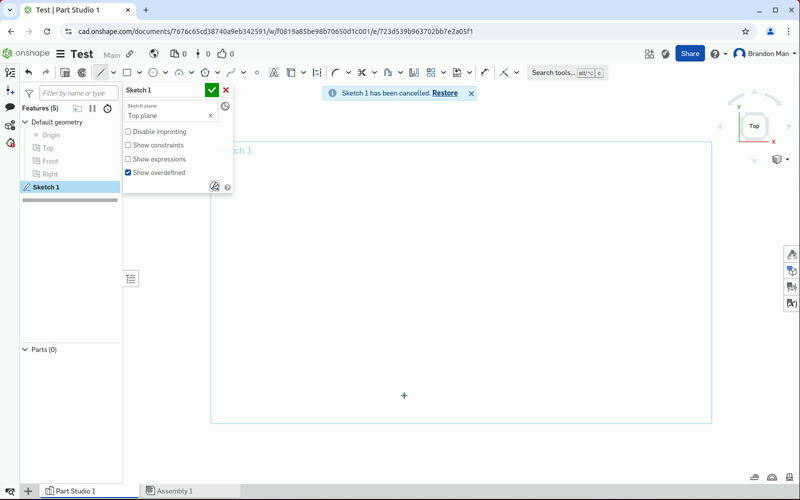
mouse_move(516, 395)
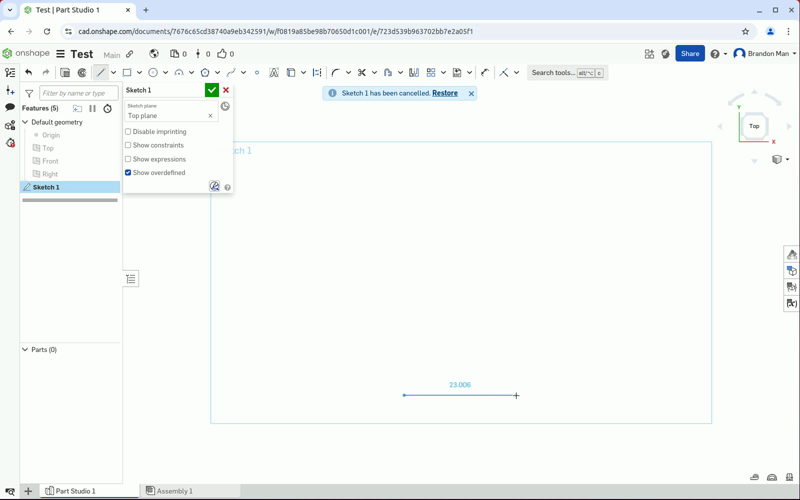
click(516, 395)
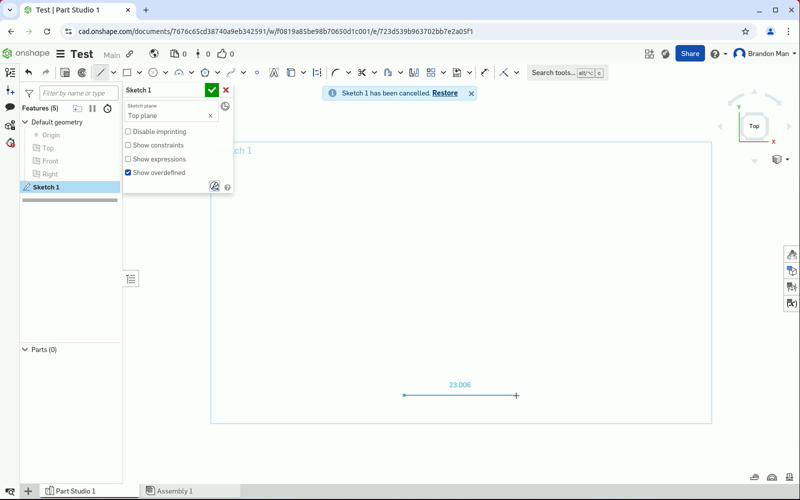
key_up(shift)
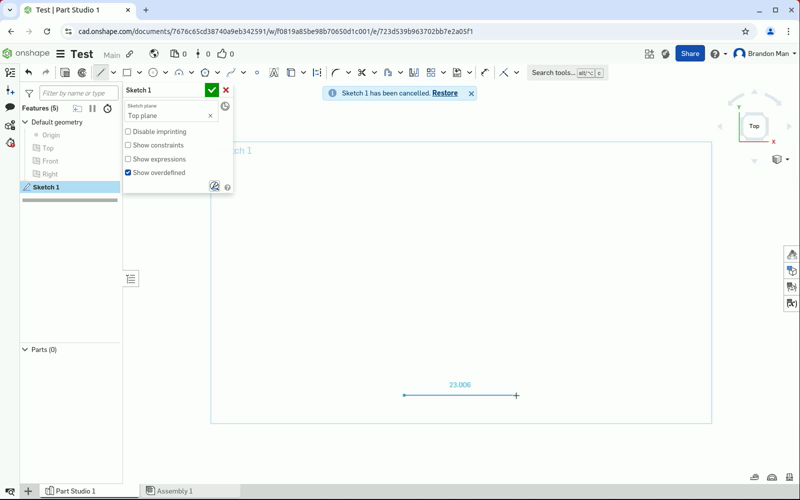
key_down(shift)
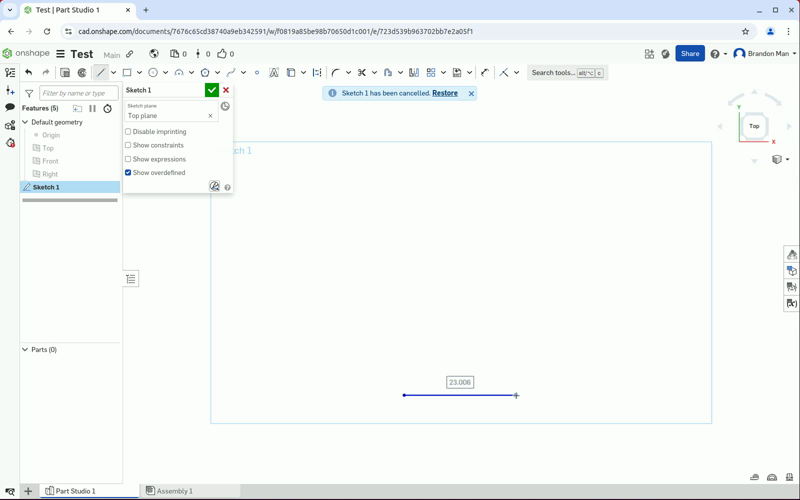
mouse_move(516, 227)
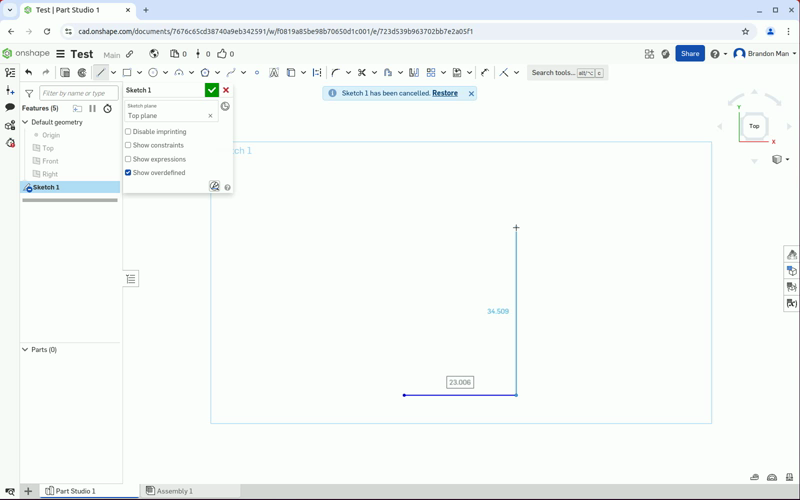
click(516, 227)
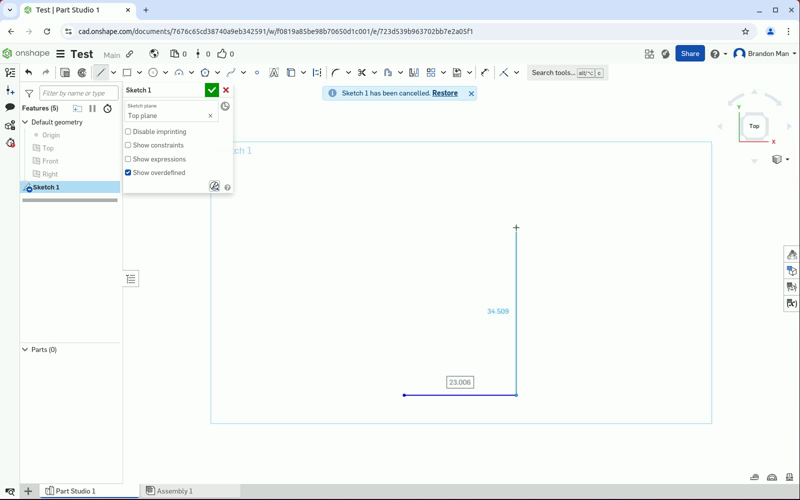
key_up(shift)
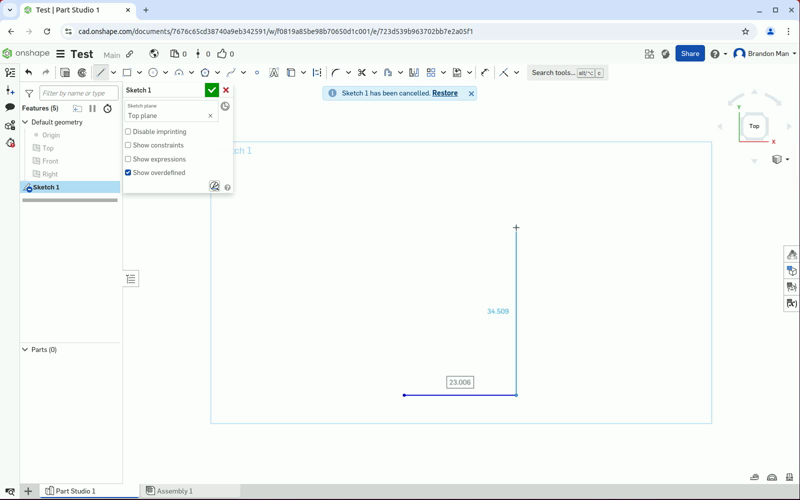
key_down(shift)
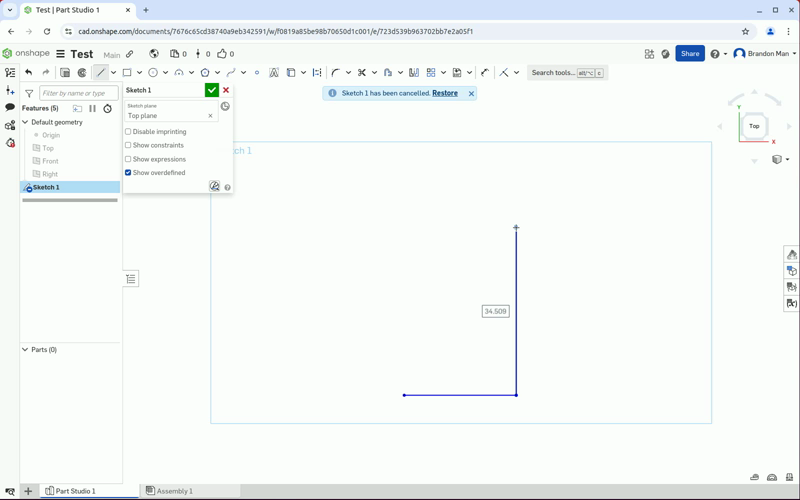
mouse_move(404, 227)
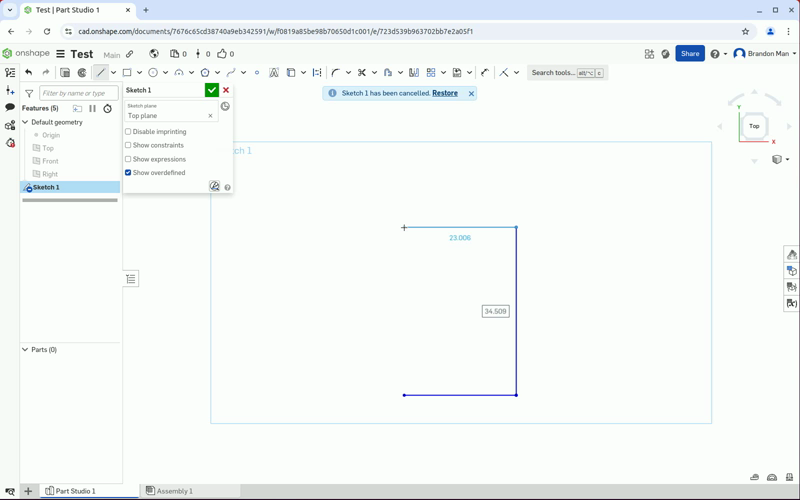
click(404, 227)
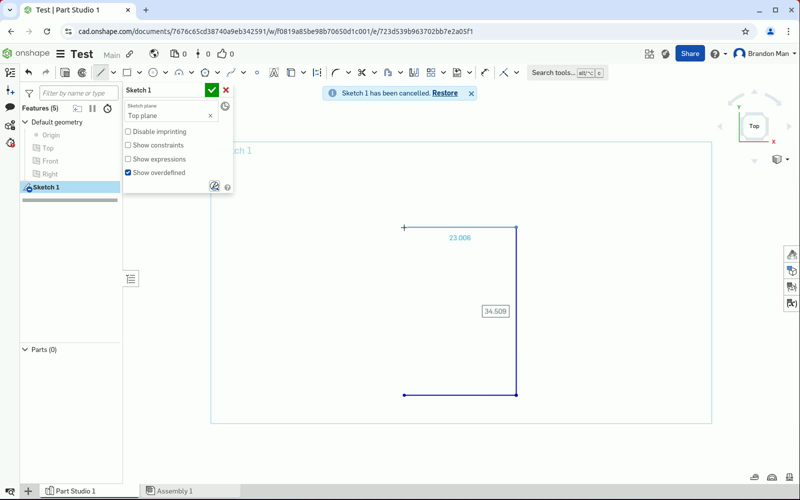
key_up(shift)
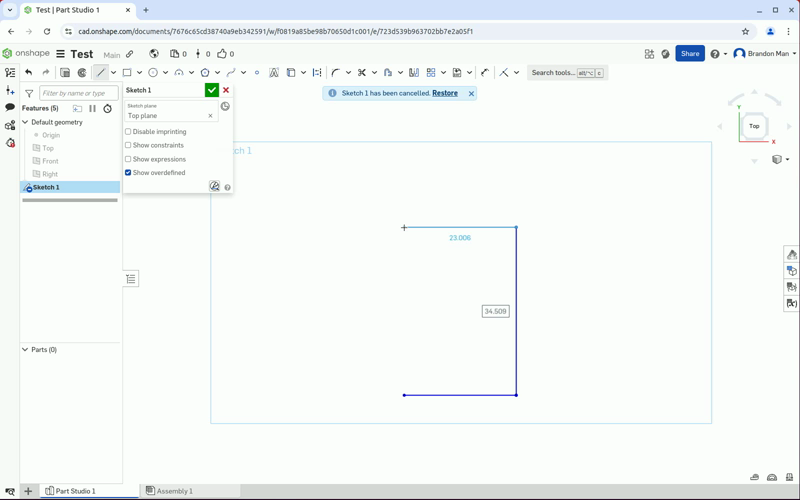
key_down(shift)
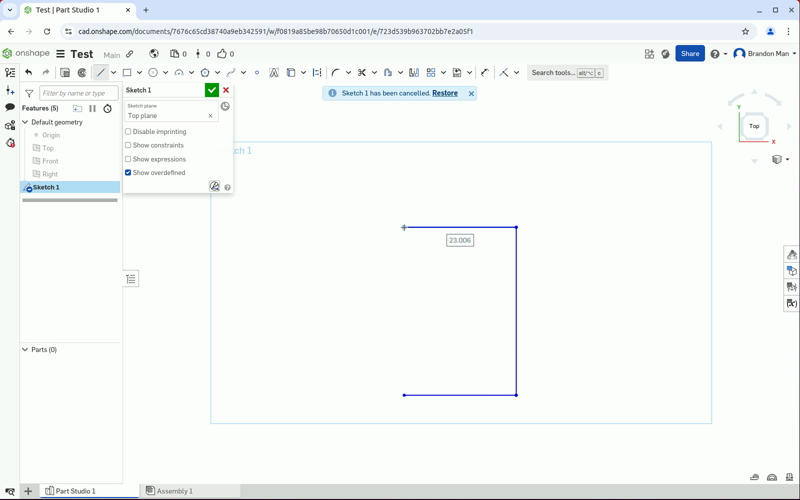
mouse_move(404, 395)
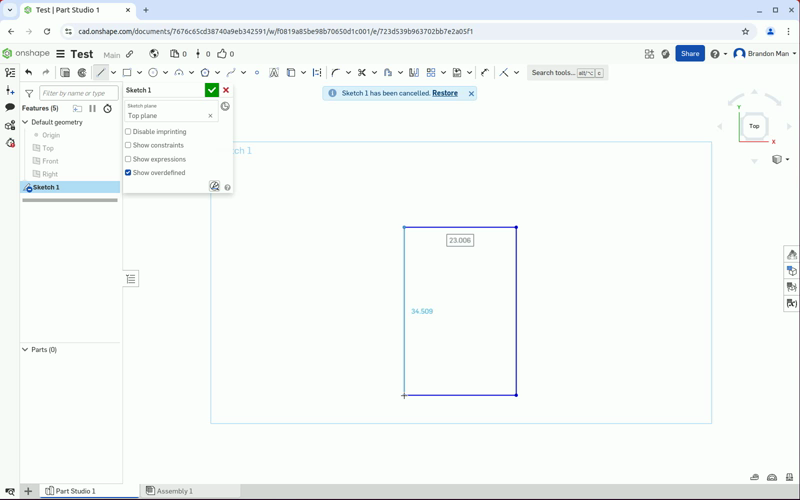
key_up(shift)
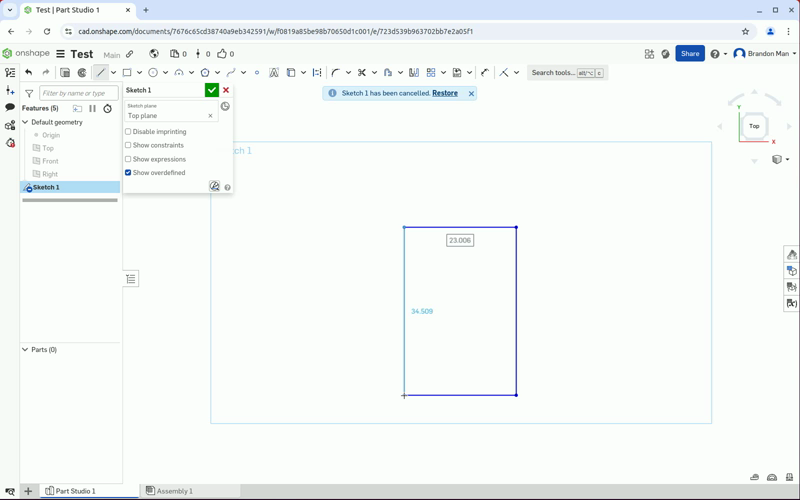
click(404, 395)
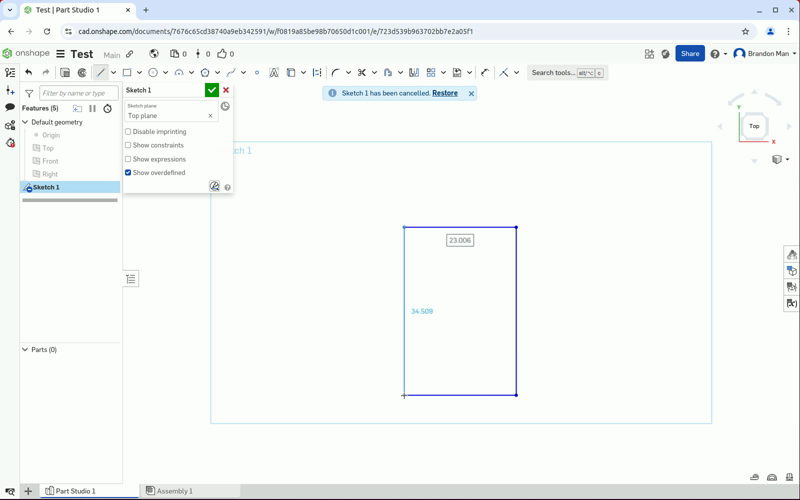
key(esc)
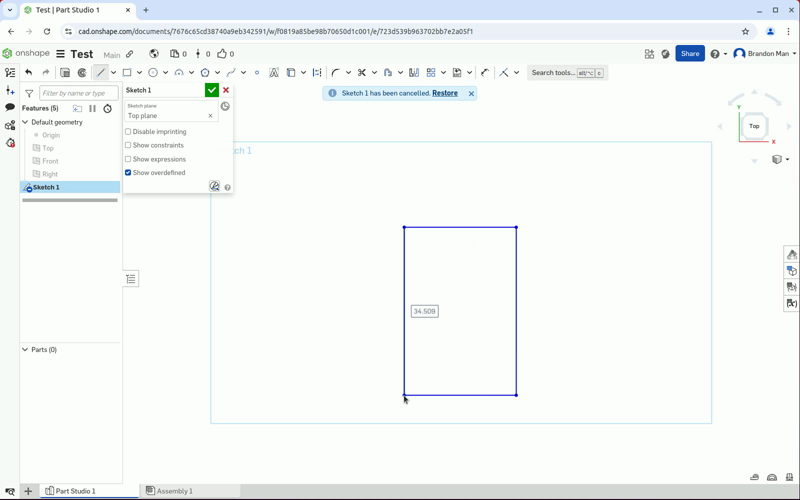
mouse_move(478, 345)
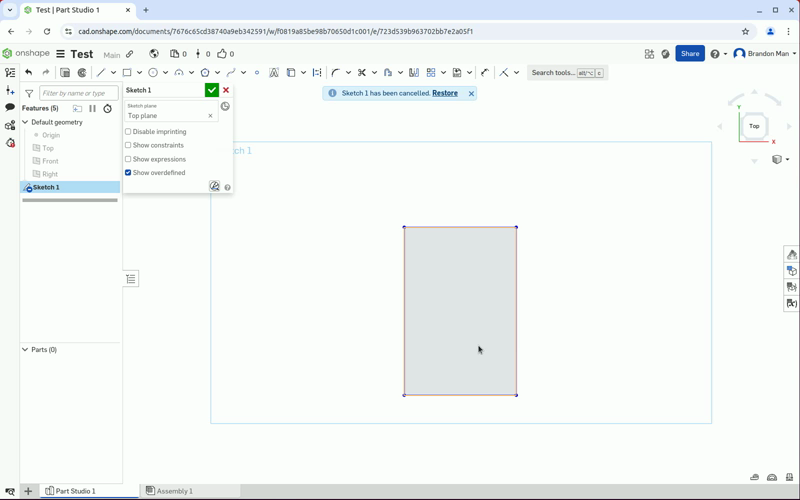
click(478, 345)
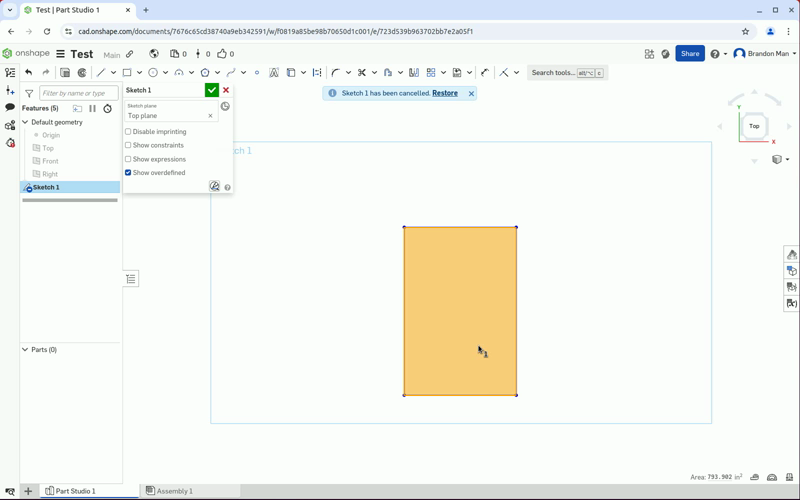
mouse_move(73, 352)
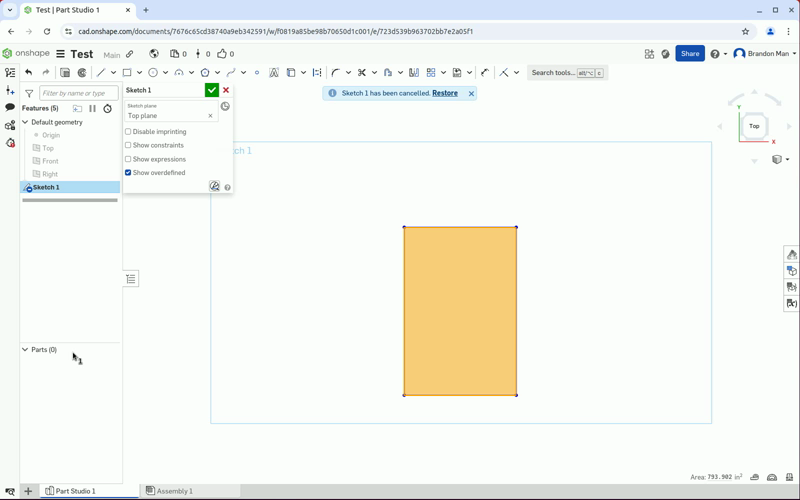
key(shift+y)
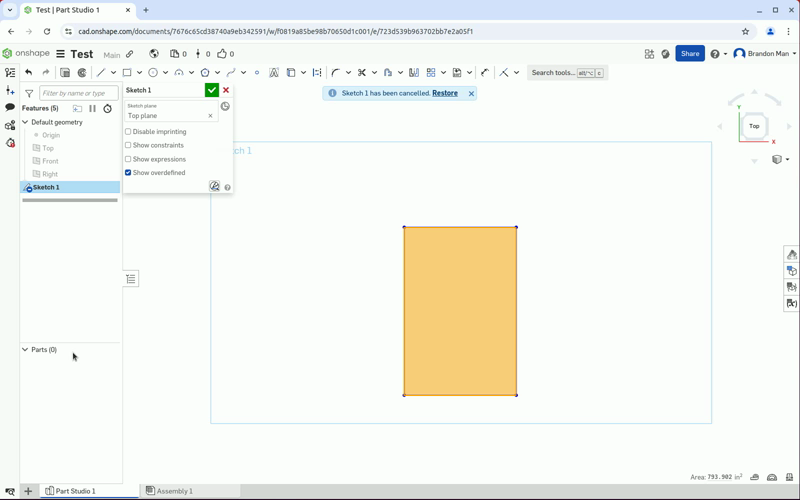
key(shift+e)
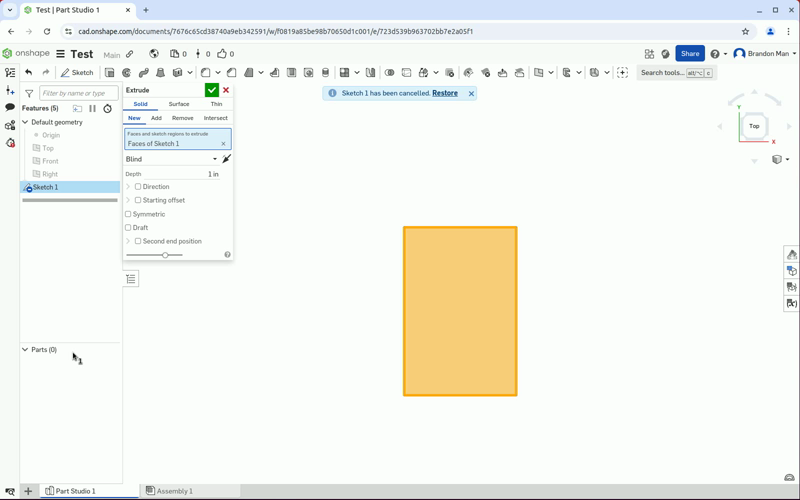
mouse_move(143, 106)
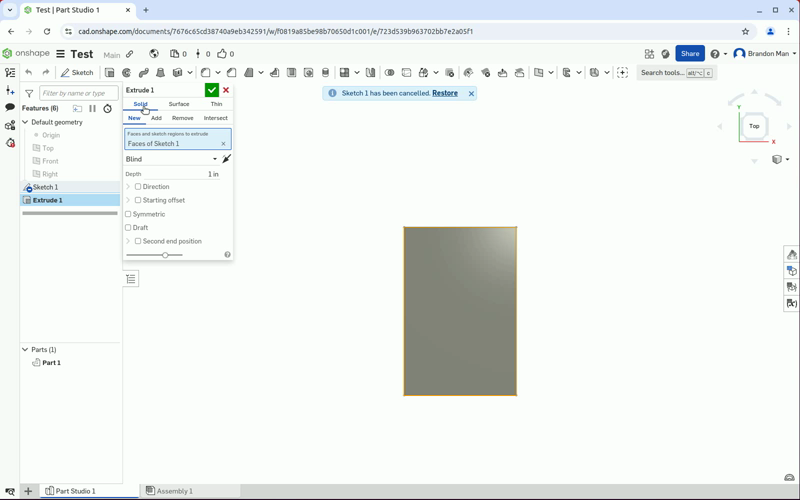
click(143, 106)
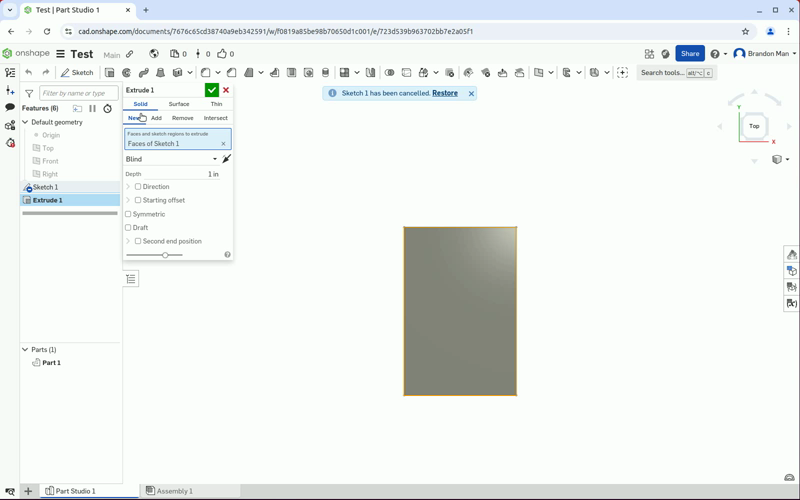
mouse_move(137, 120)
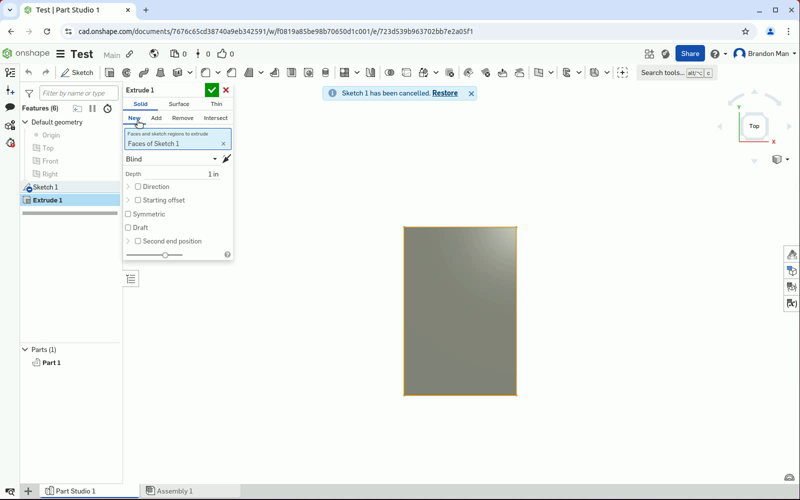
click(137, 120)
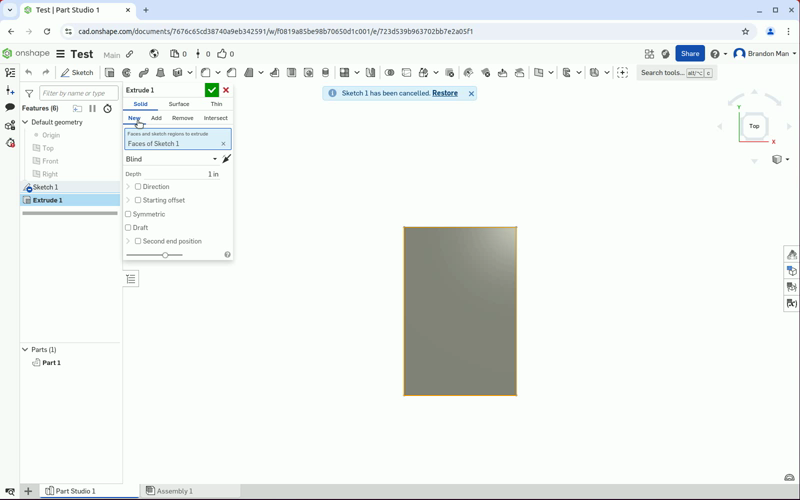
key(tab, 4)
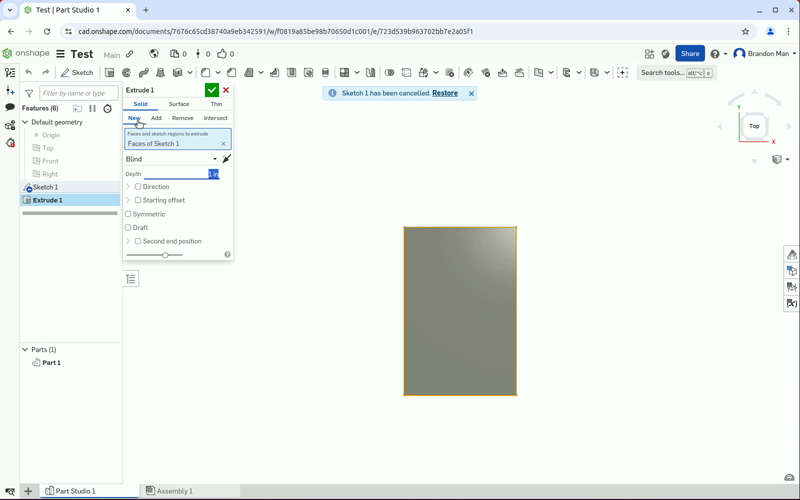
text(17.331)
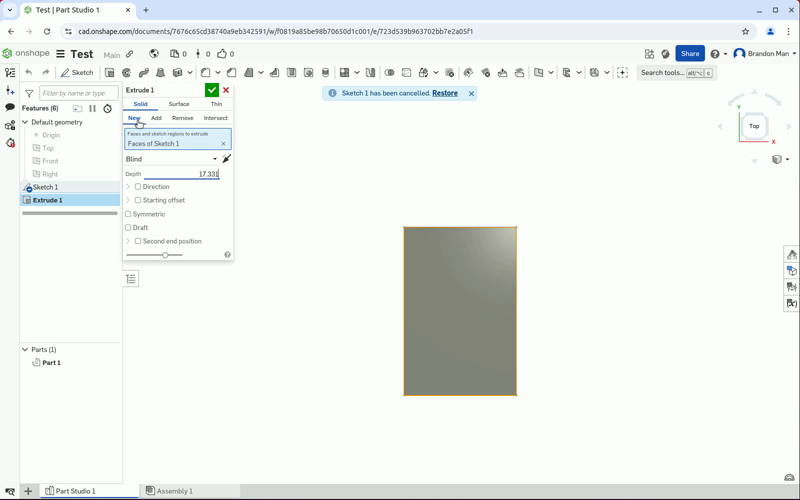
key(enter)
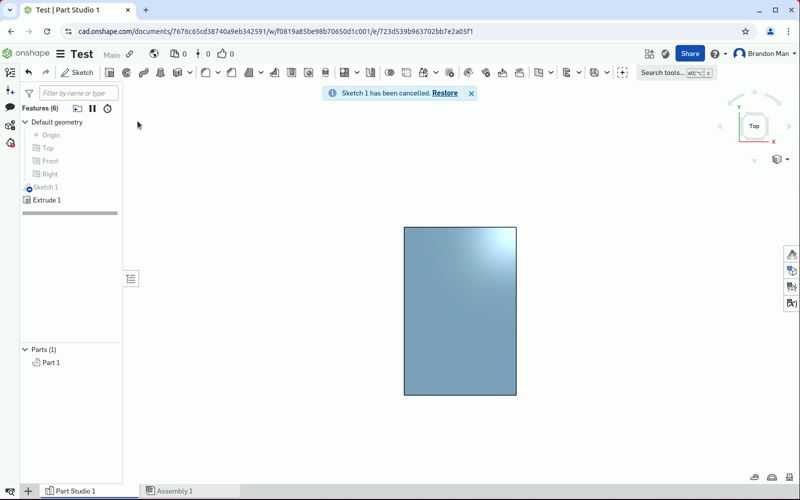
key(shift+h)
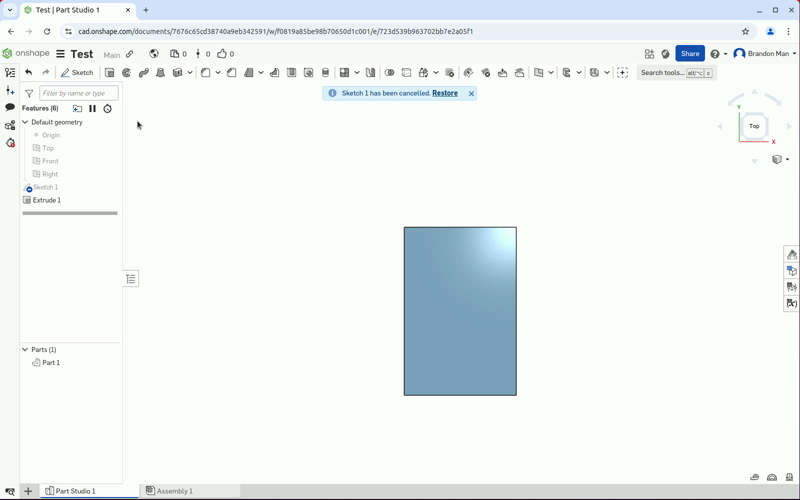
key(shift+h)
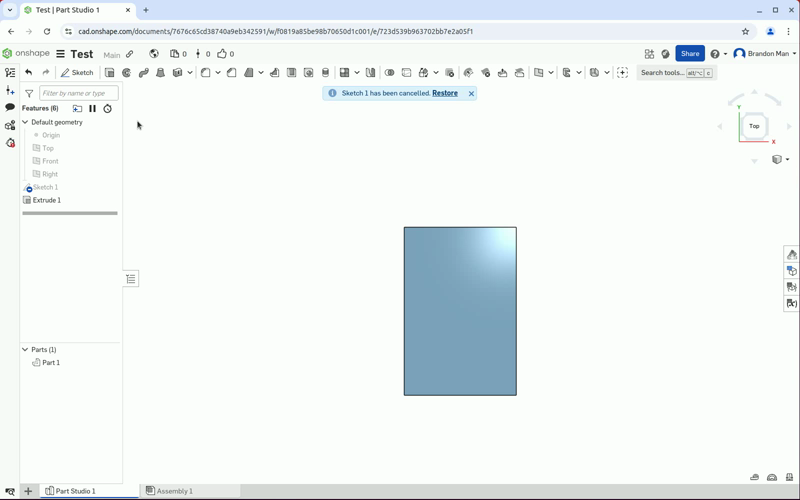
mouse_move(73, 189)
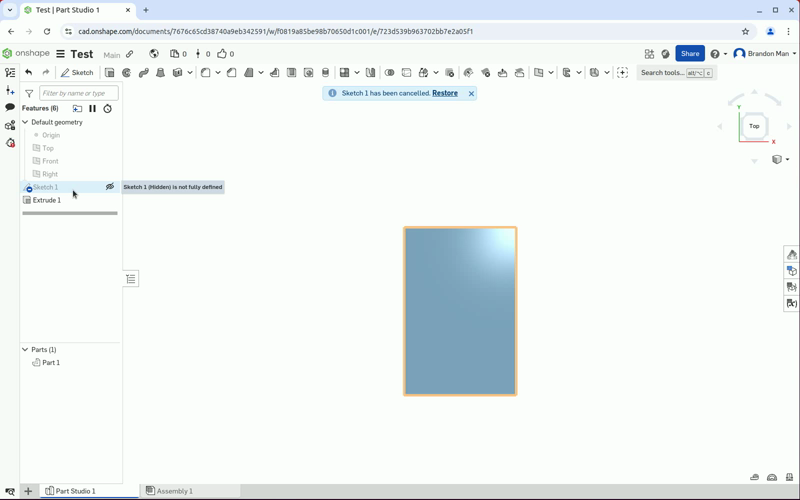
click(73, 189)
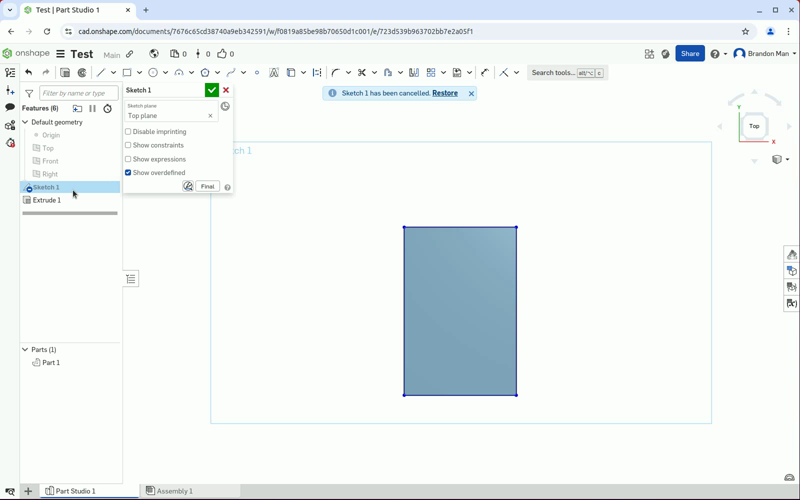
mouse_move(229, 92)
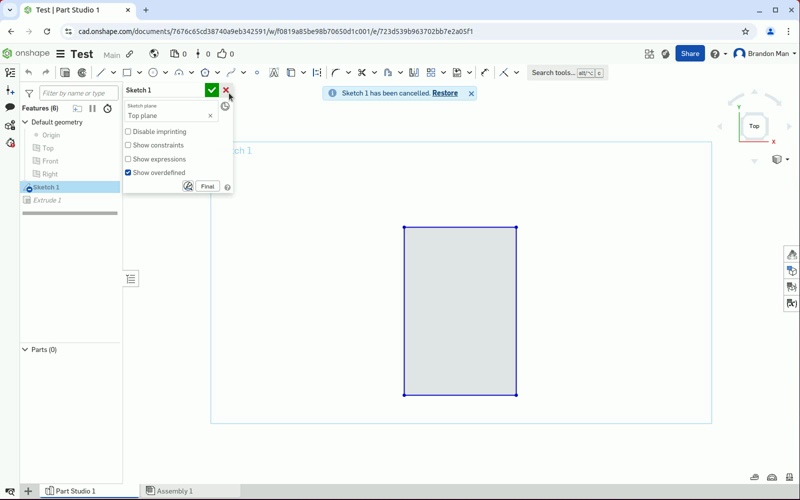
click(229, 92)
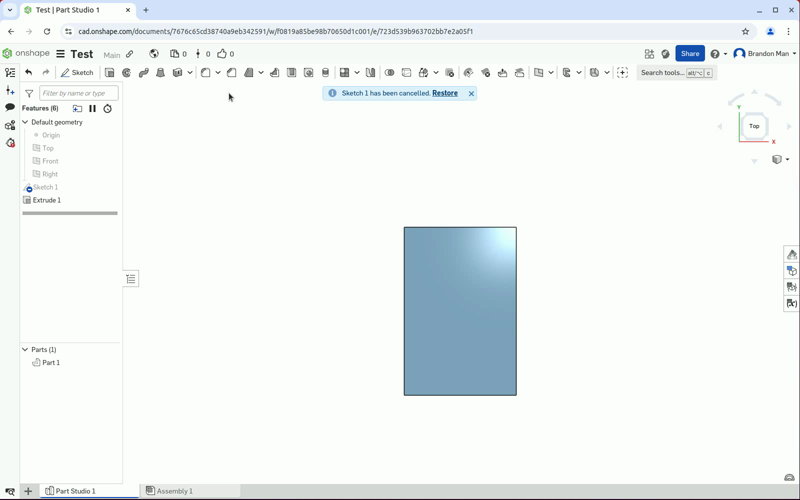
mouse_move(541, 75)
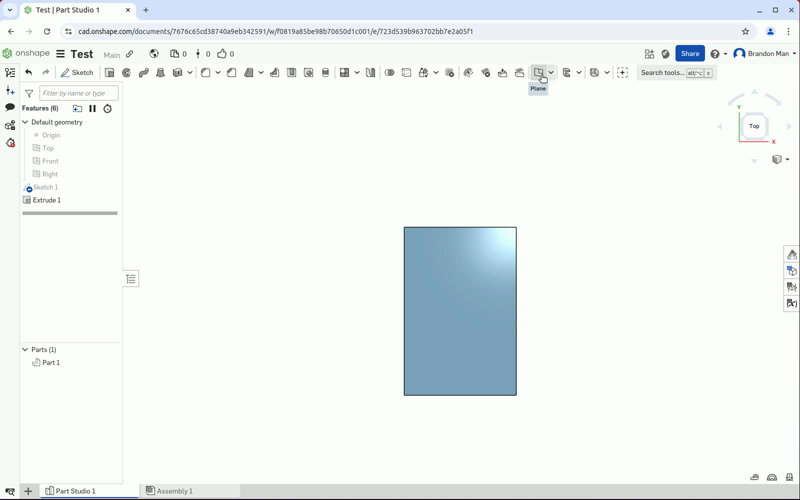
click(541, 75)
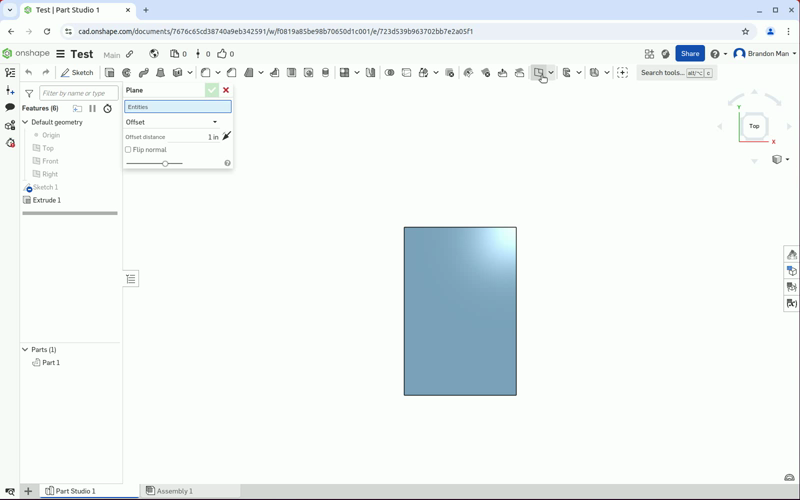
mouse_move(73, 150)
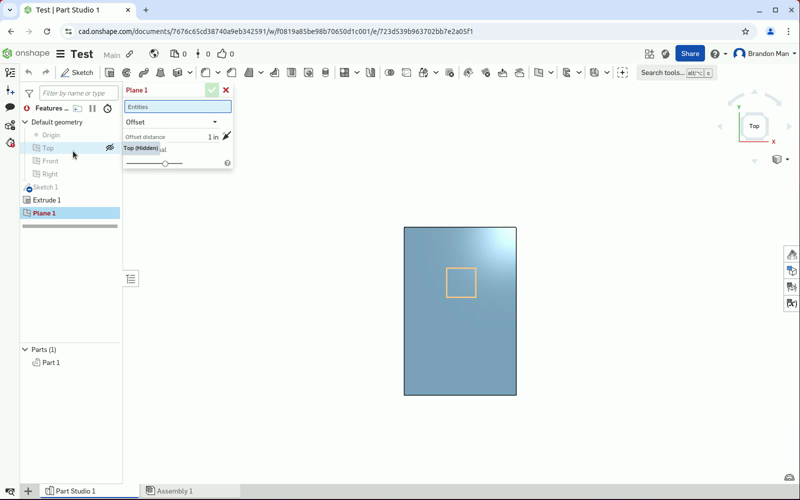
click(73, 150)
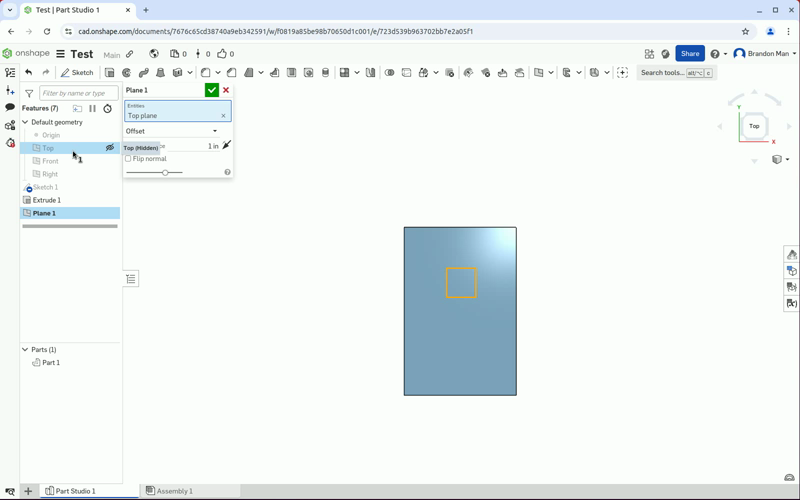
key(tab, 2)
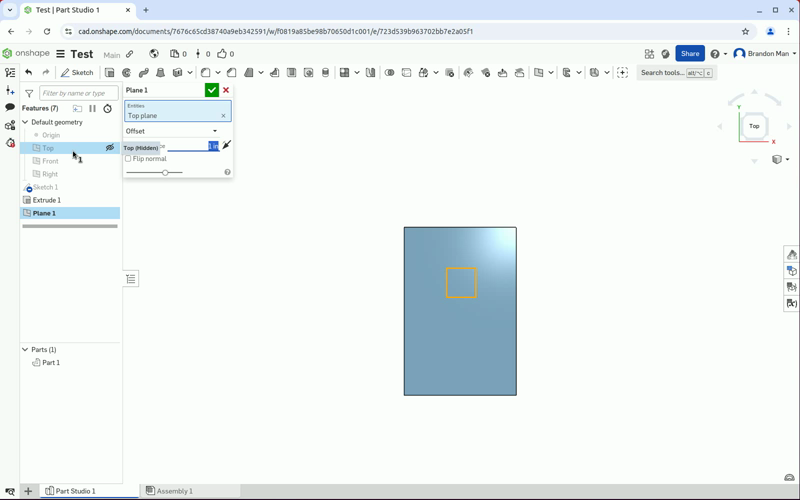
text(17.316)
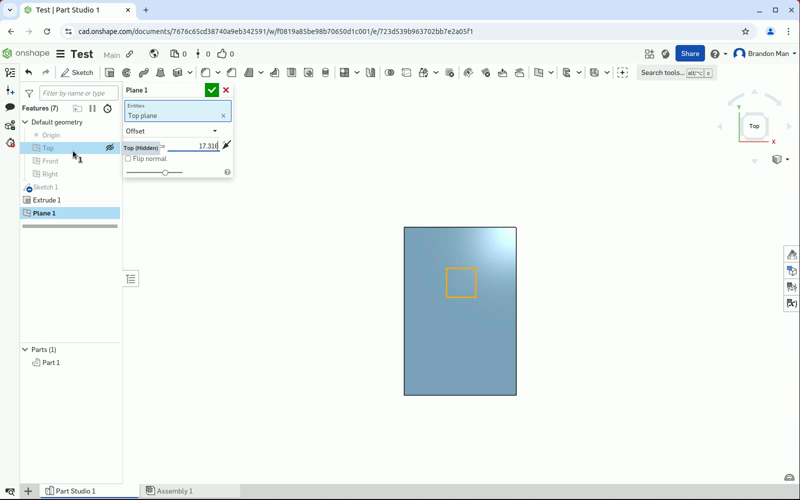
key(enter, 2)
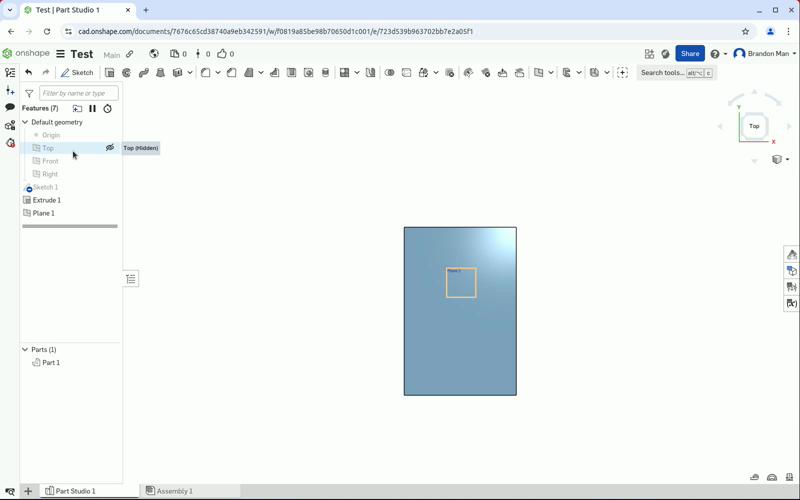
key(shift+s)
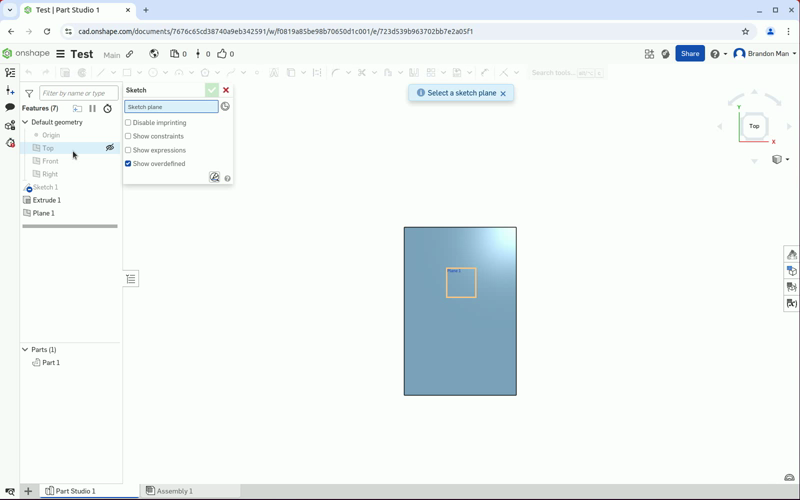
mouse_move(73, 215)
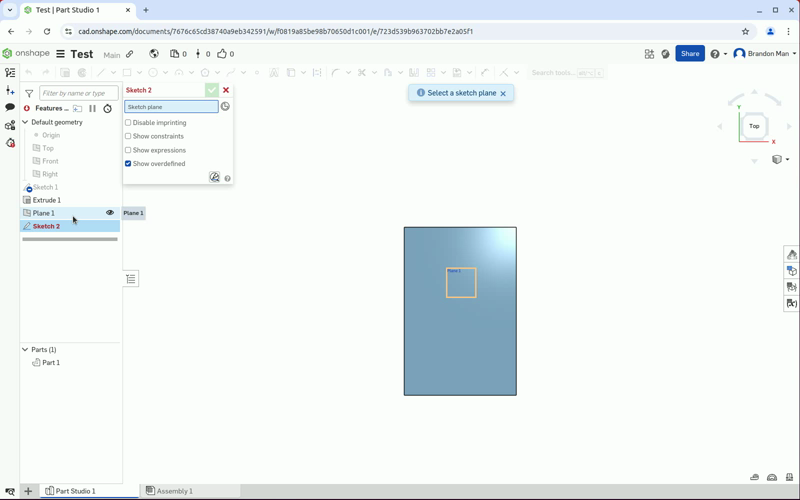
click(73, 215)
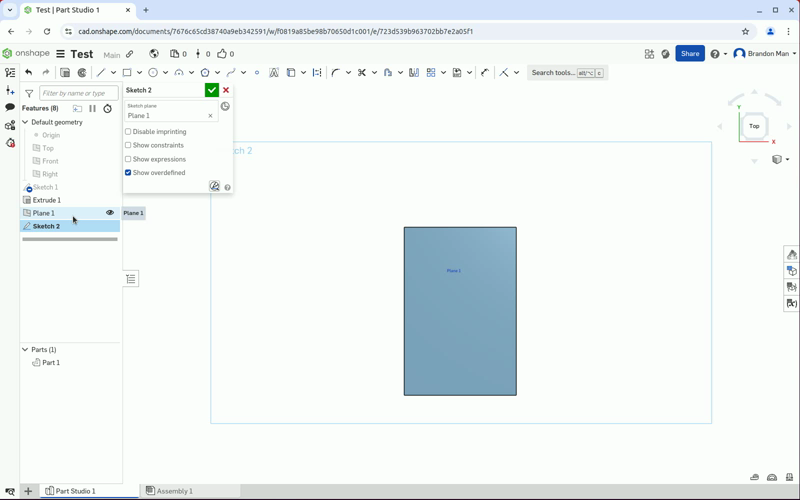
mouse_move(73, 352)
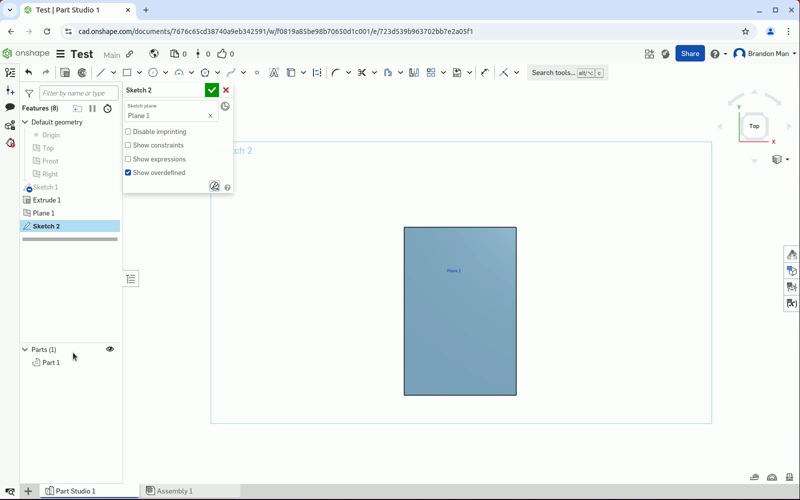
key(y)
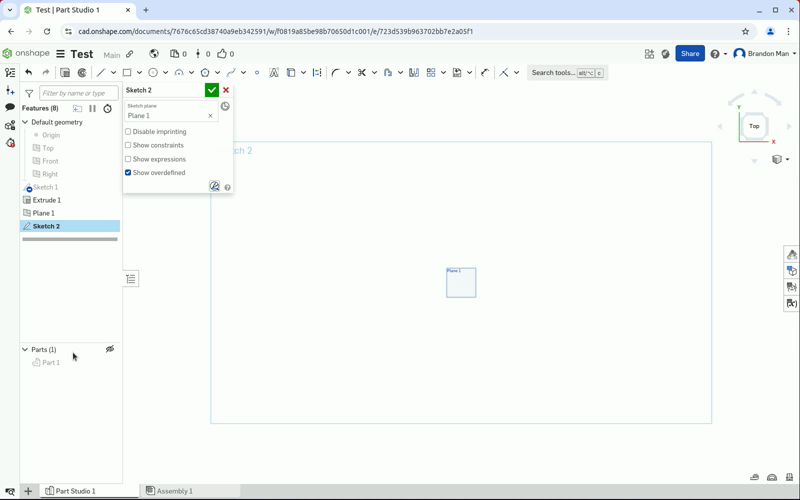
key(c)
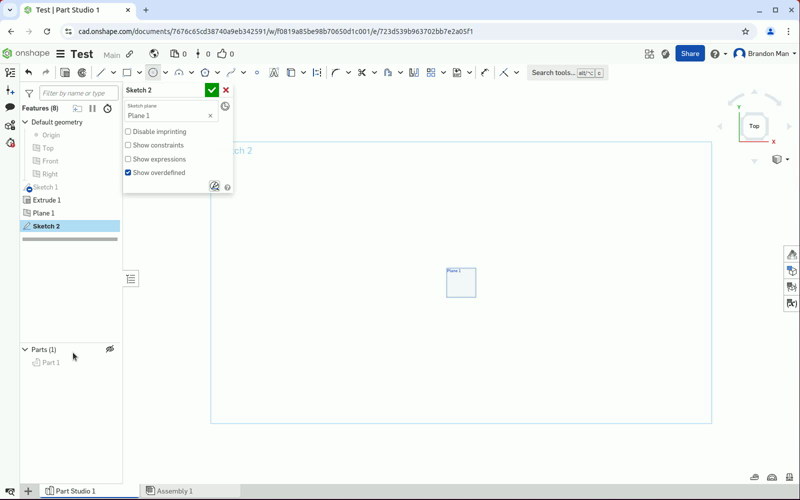
key_down(shift)
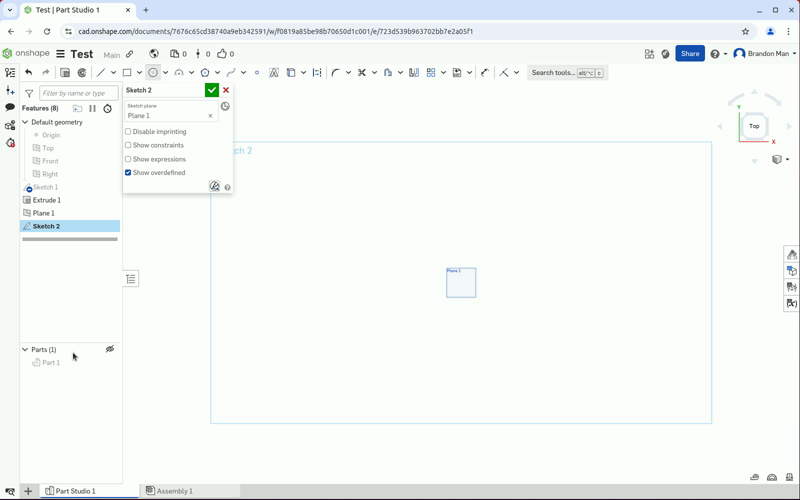
mouse_move(460, 251)
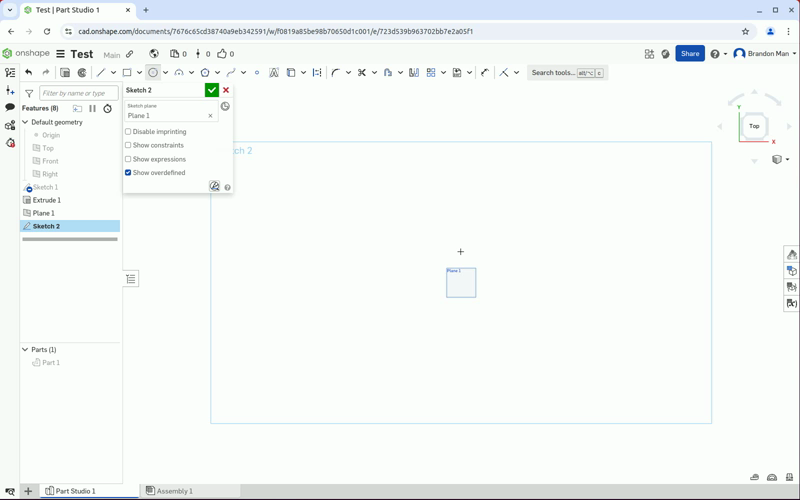
click(460, 251)
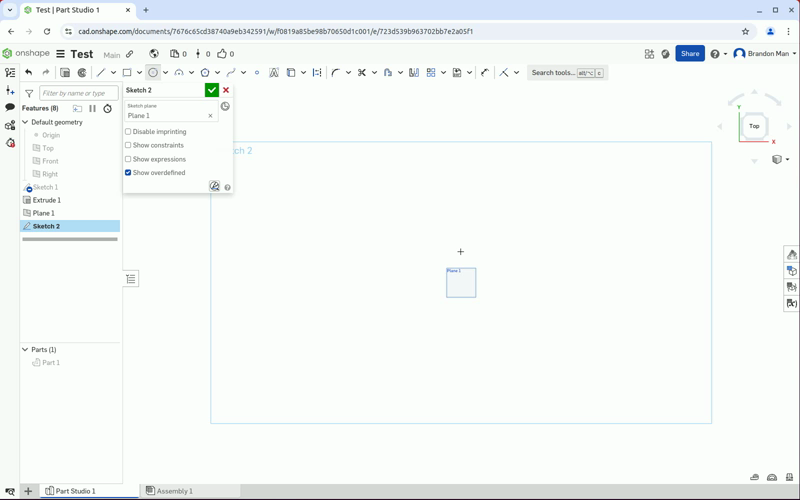
key_up(shift)
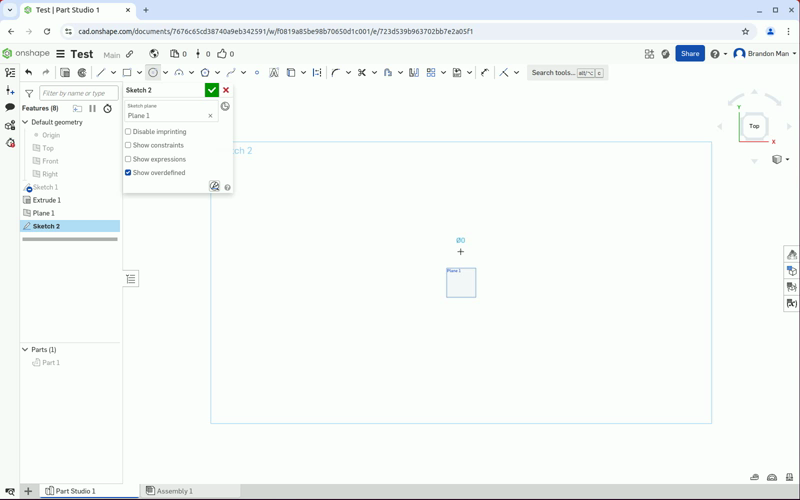
mouse_move(470, 251)
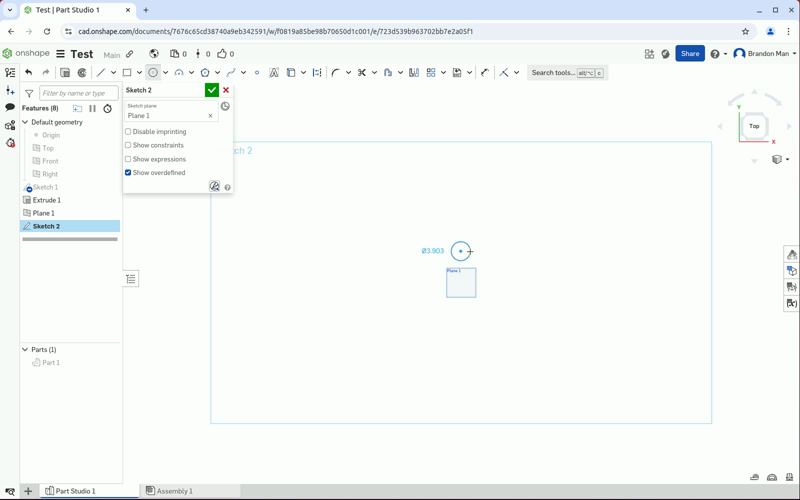
click(470, 251)
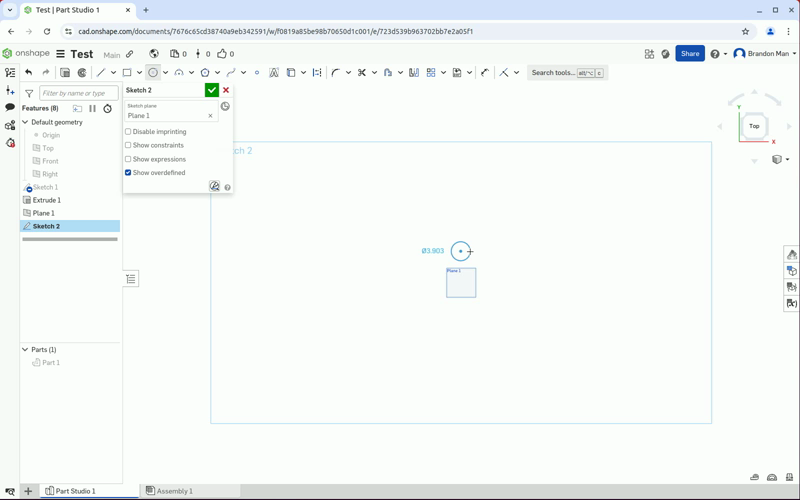
key(esc)
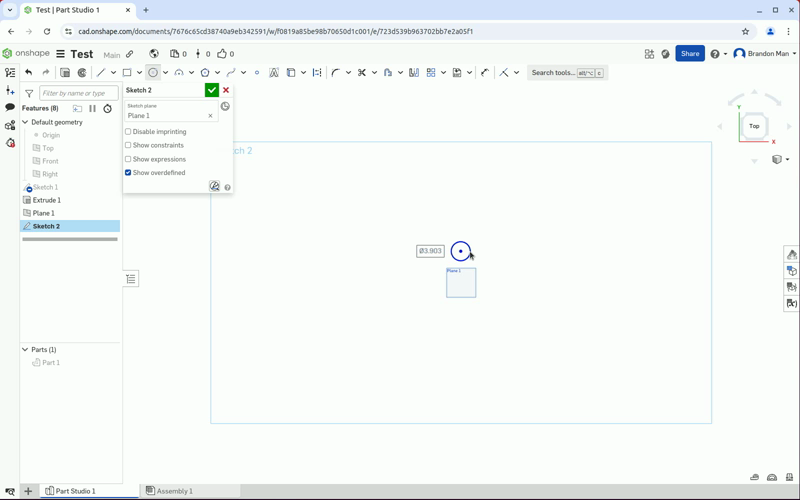
mouse_move(452, 248)
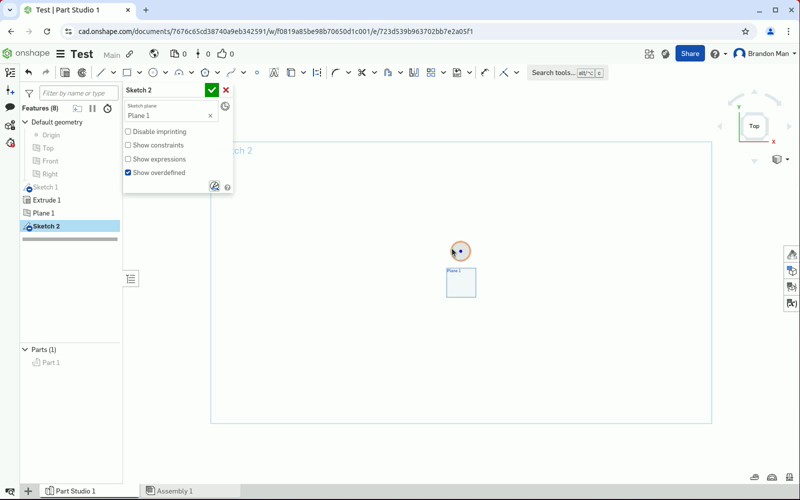
scroll(6)
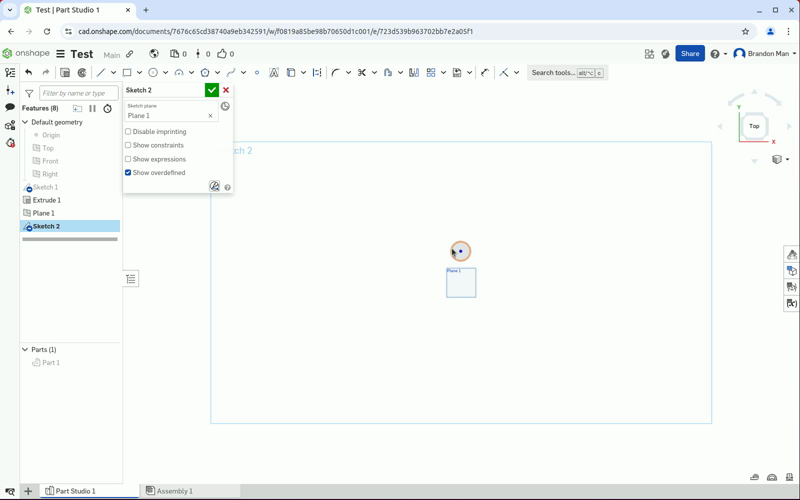
scroll(6)
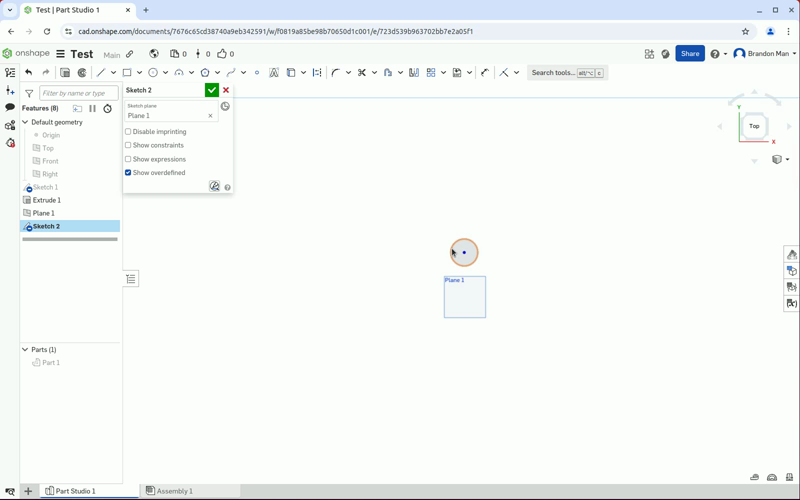
scroll(6)
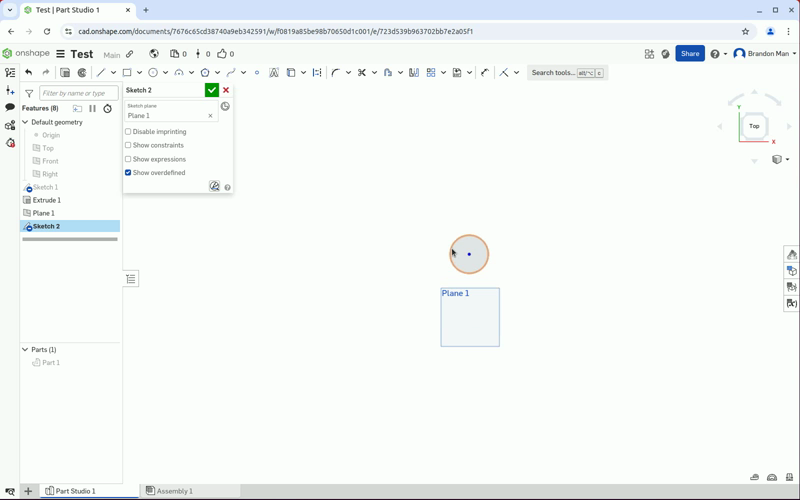
scroll(6)
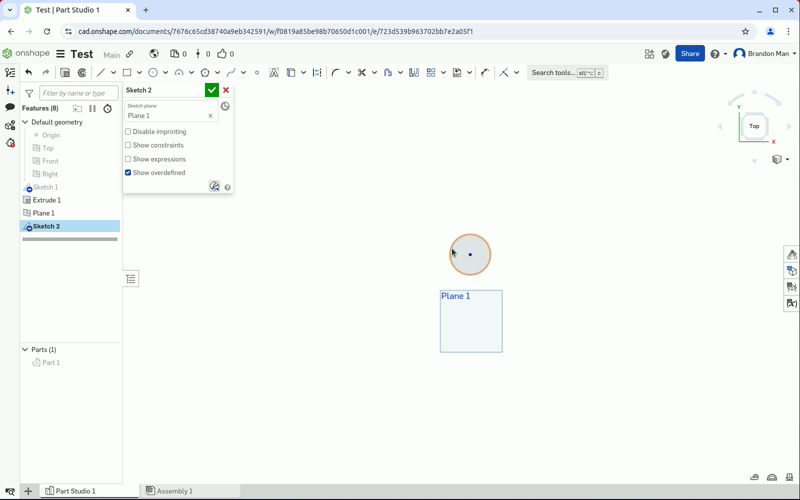
scroll(6)
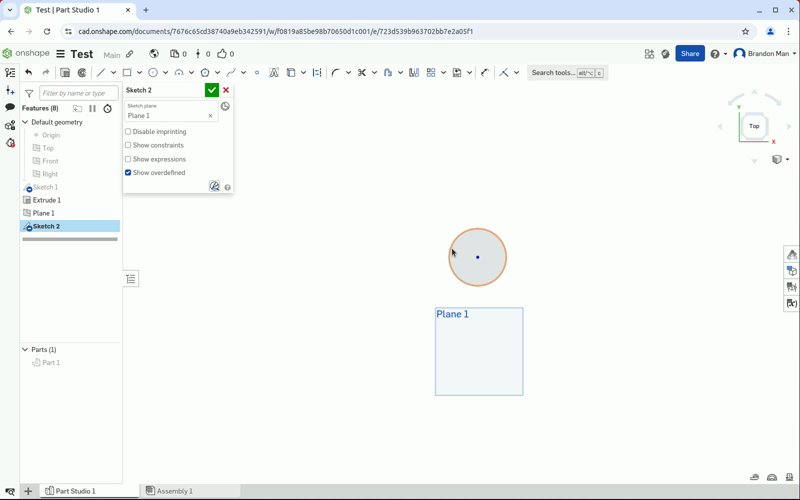
scroll(6)
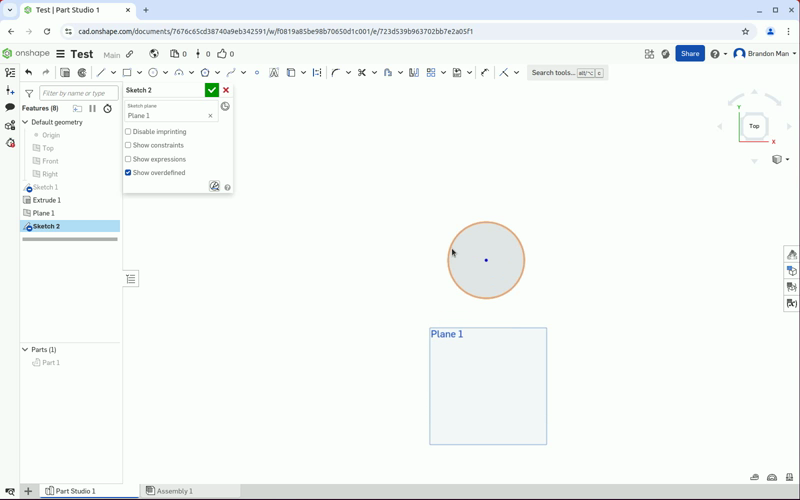
scroll(6)
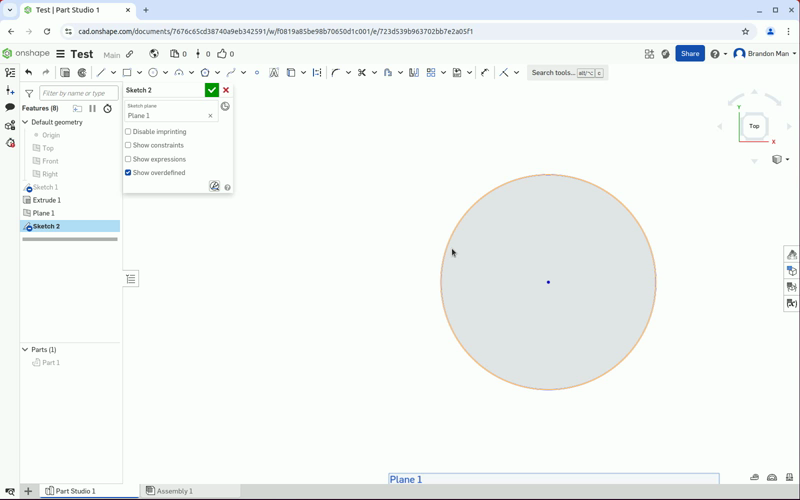
click(452, 248)
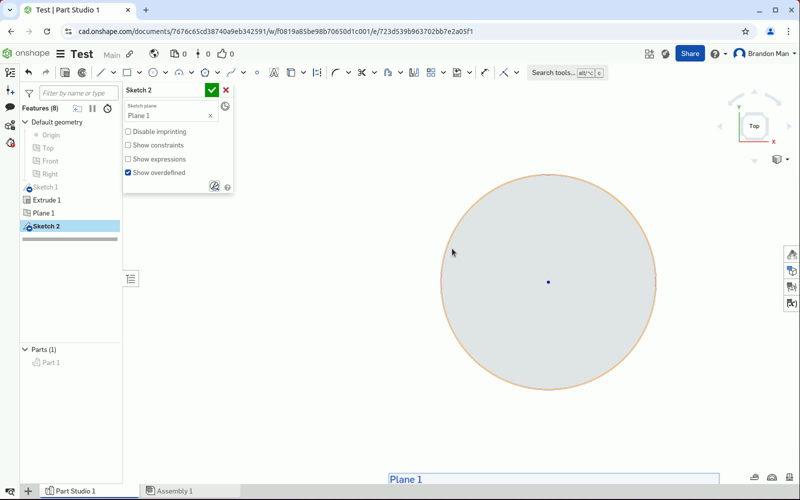
scroll(-6)
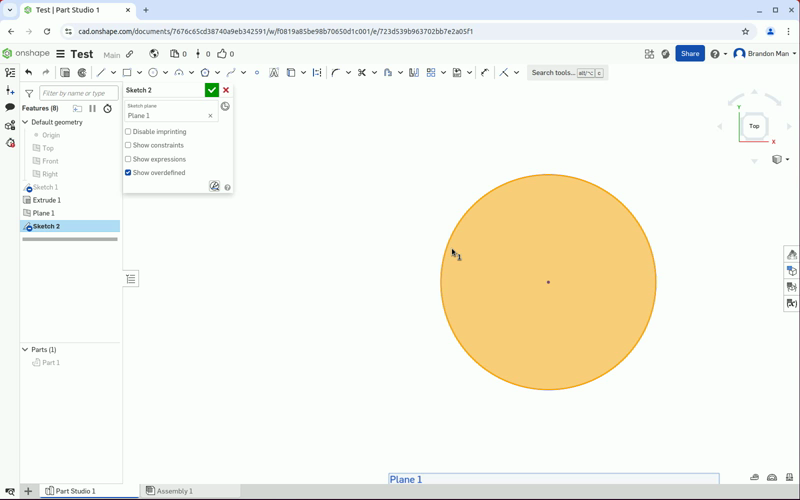
scroll(-6)
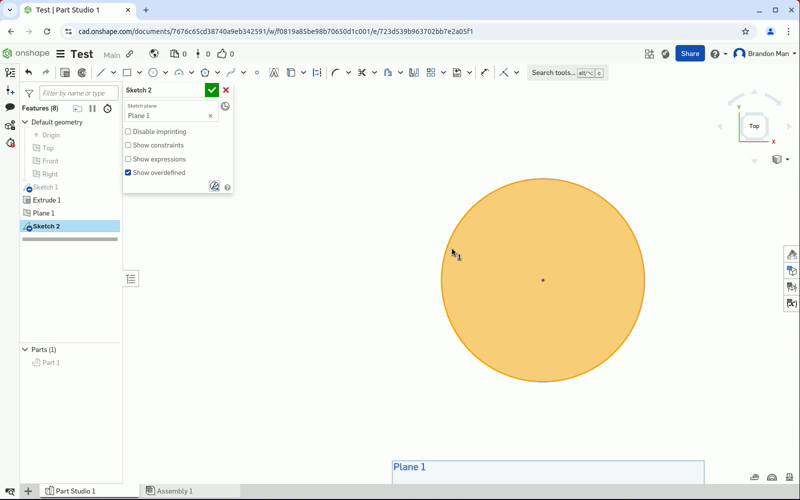
scroll(-6)
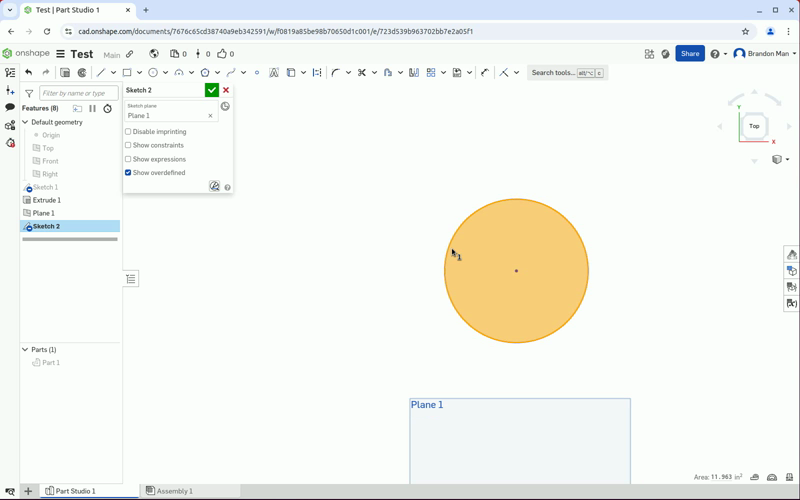
scroll(-6)
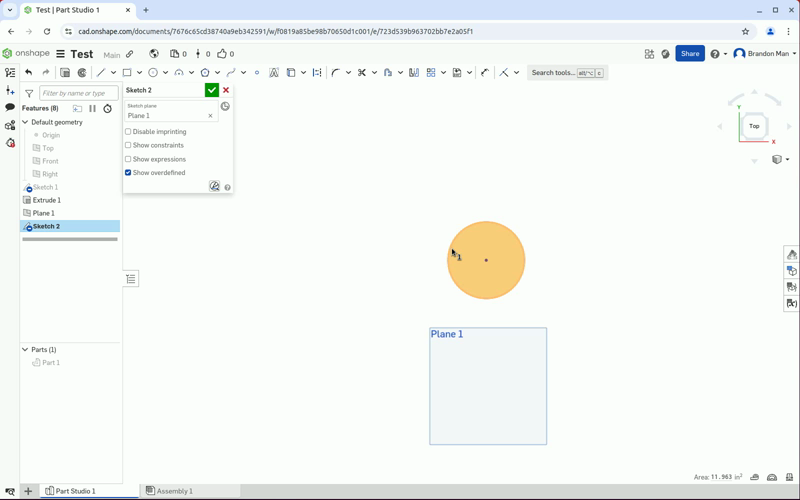
scroll(-6)
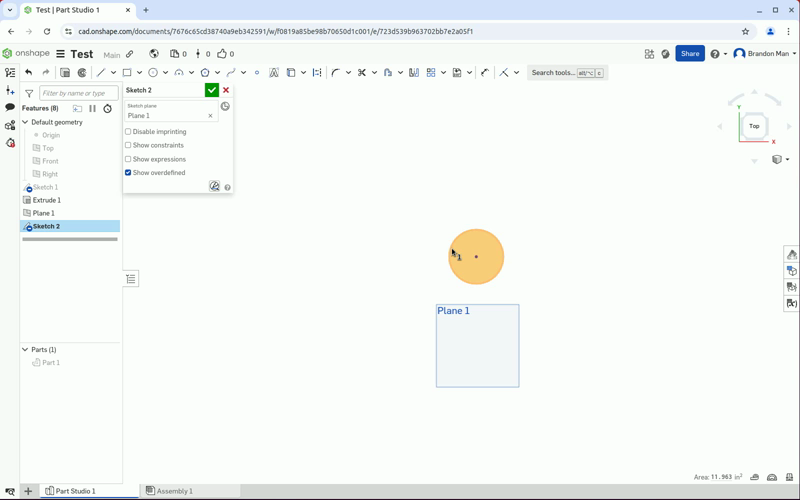
scroll(-6)
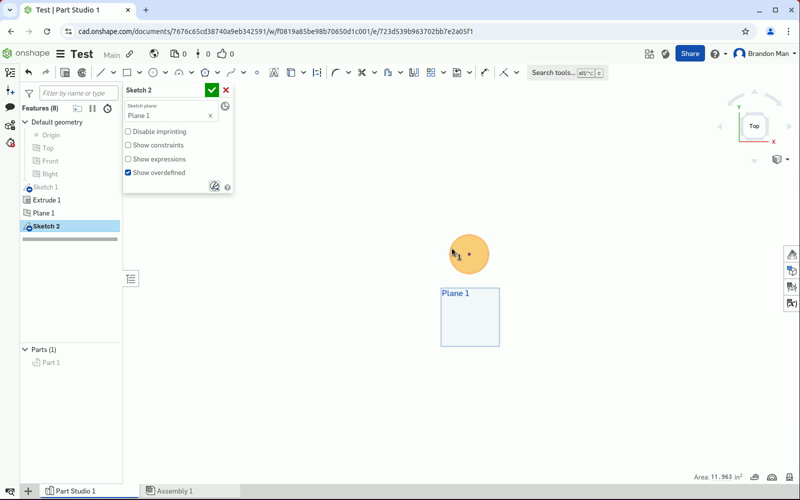
scroll(-6)
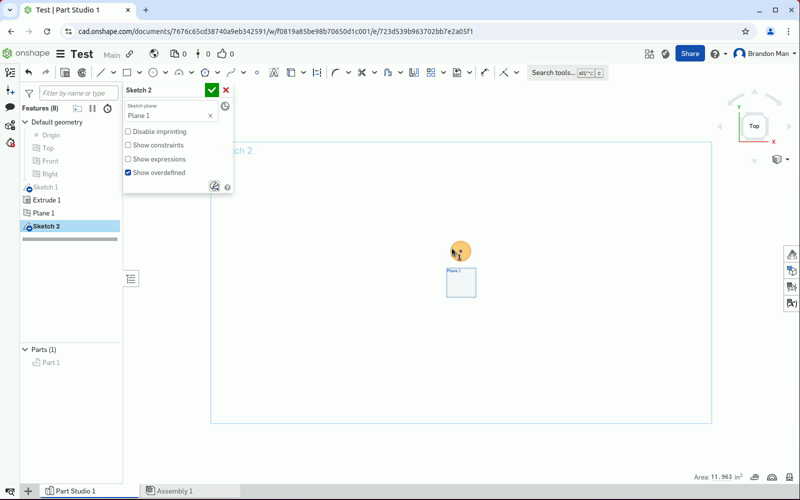
mouse_move(73, 352)
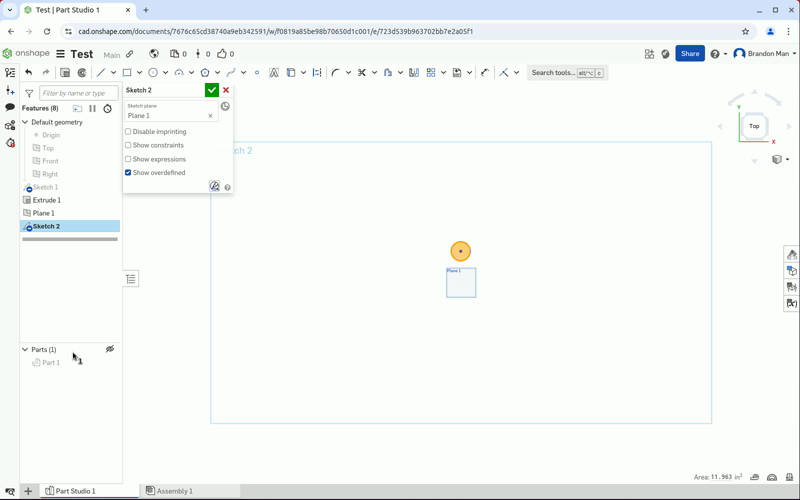
key(shift+y)
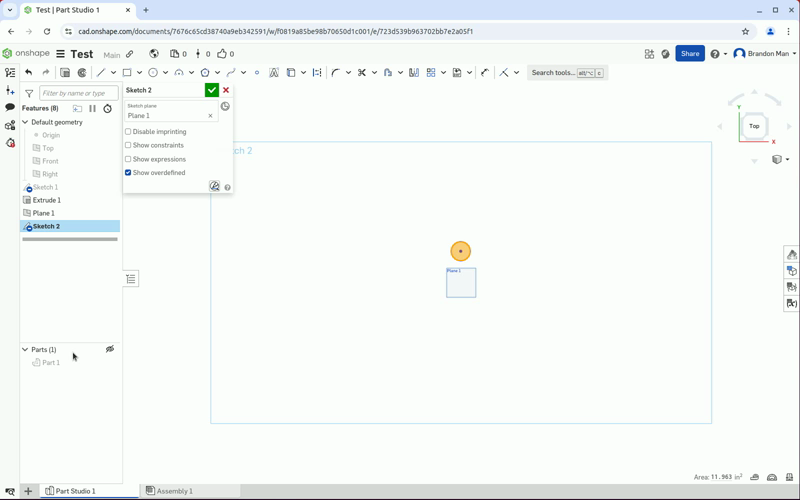
key(shift+e)
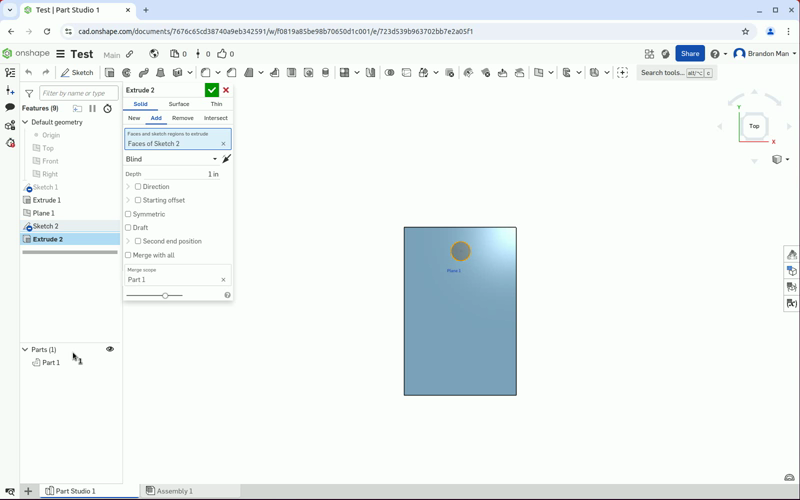
mouse_move(143, 106)
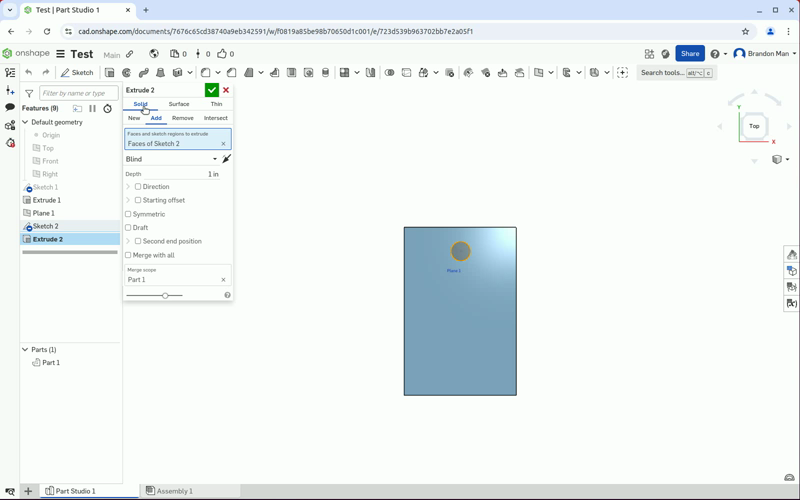
click(143, 106)
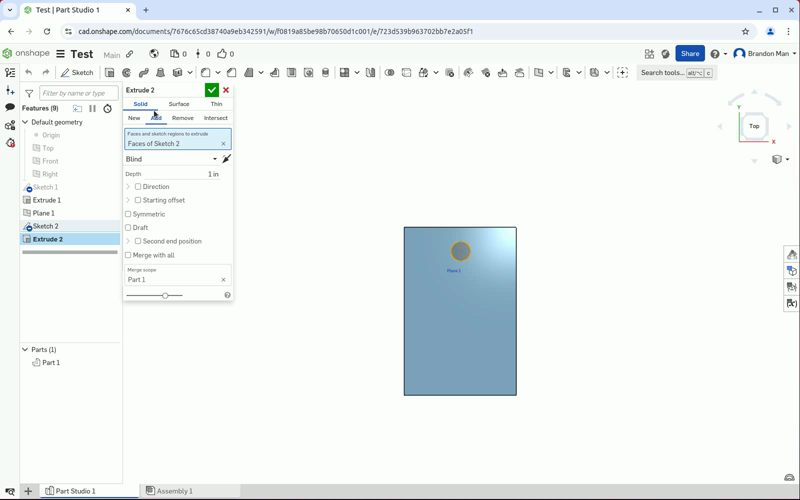
mouse_move(186, 120)
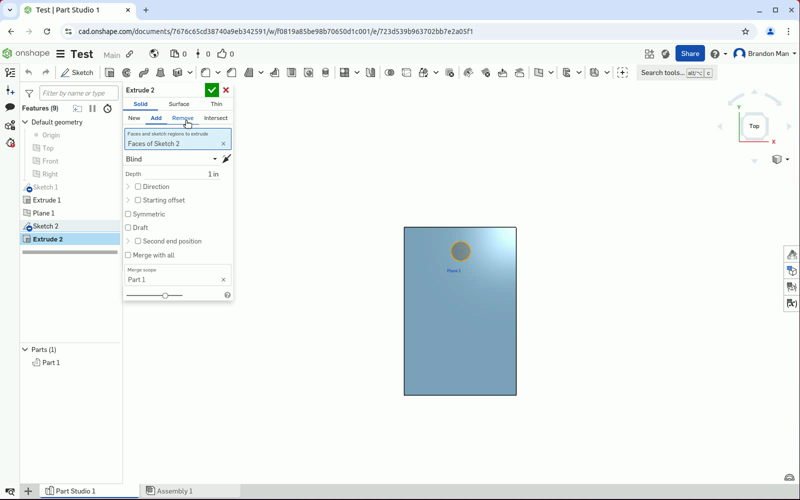
click(186, 120)
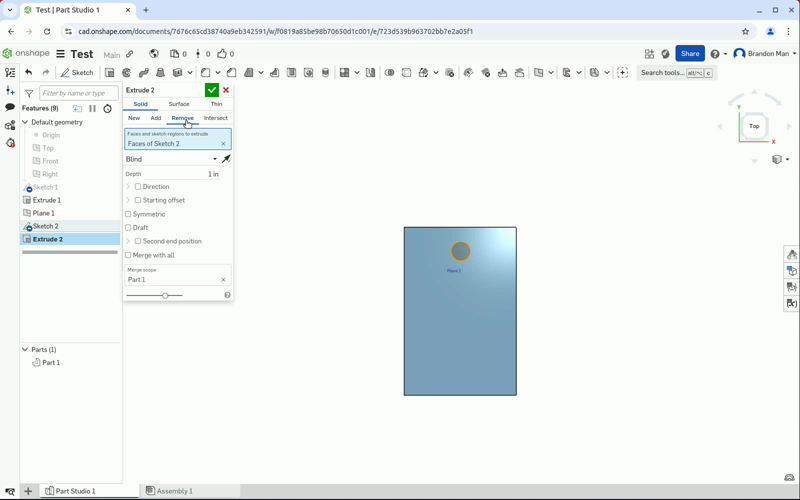
key(tab, 4)
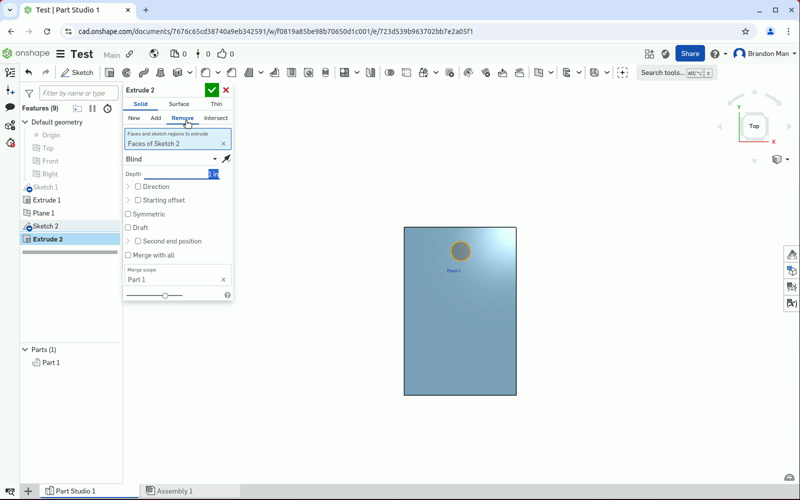
text(23.108)
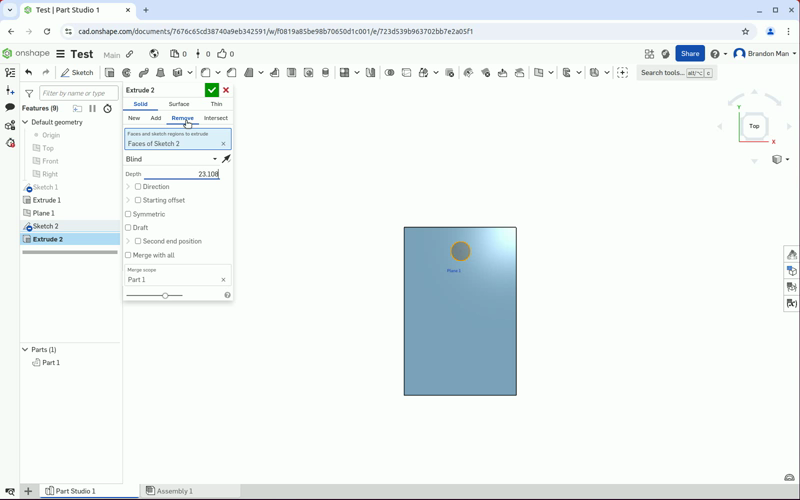
key(tab, 6)
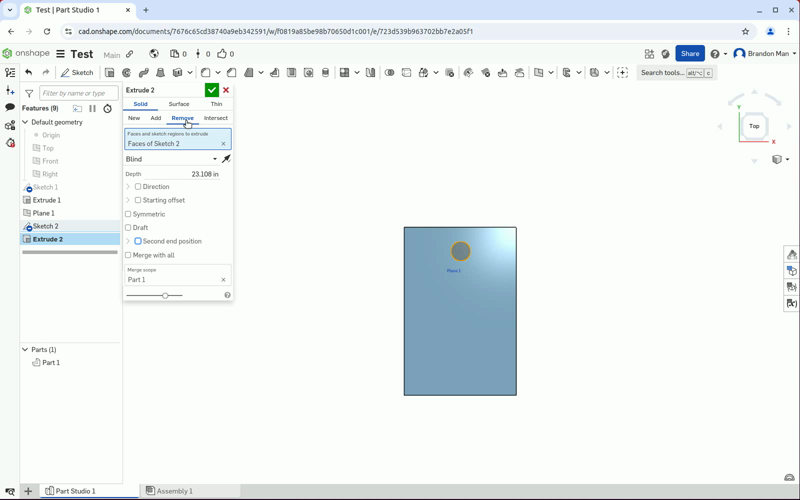
key(space)
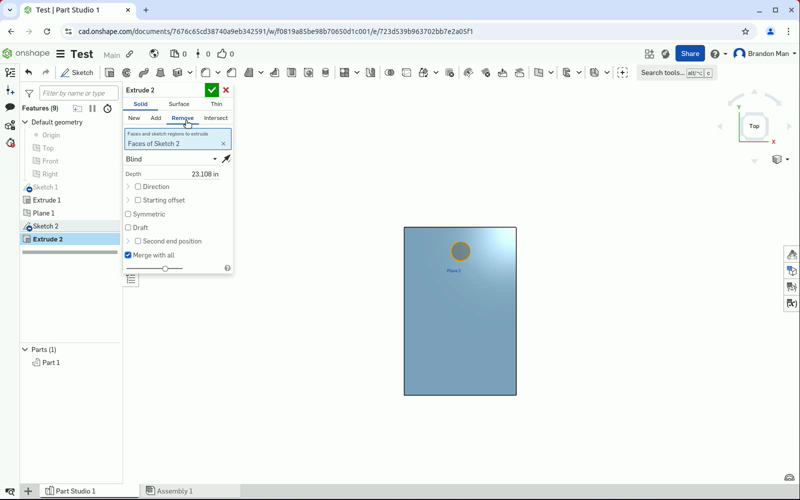
key(enter)
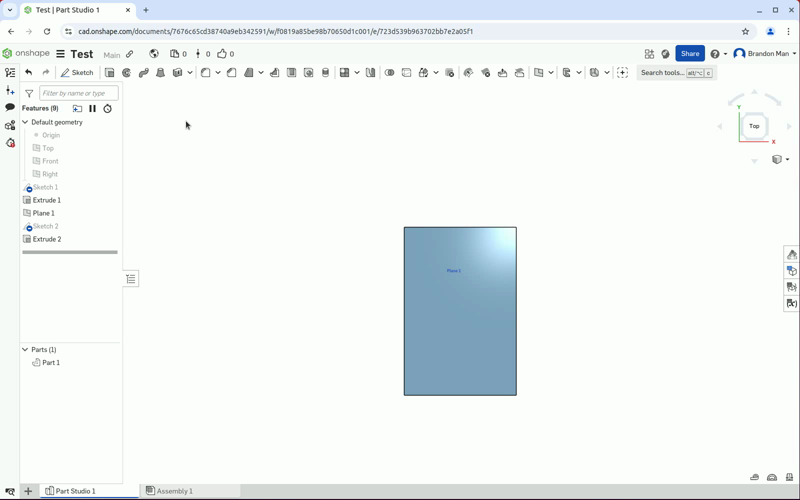
key(shift+h)
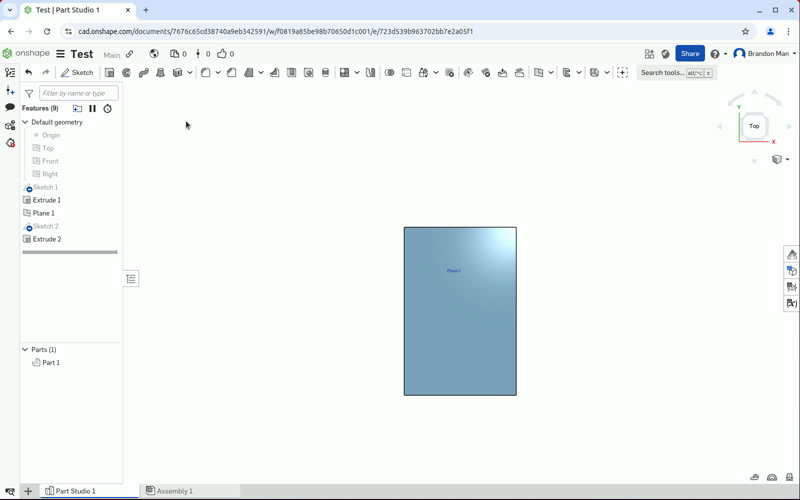
key(shift+h)
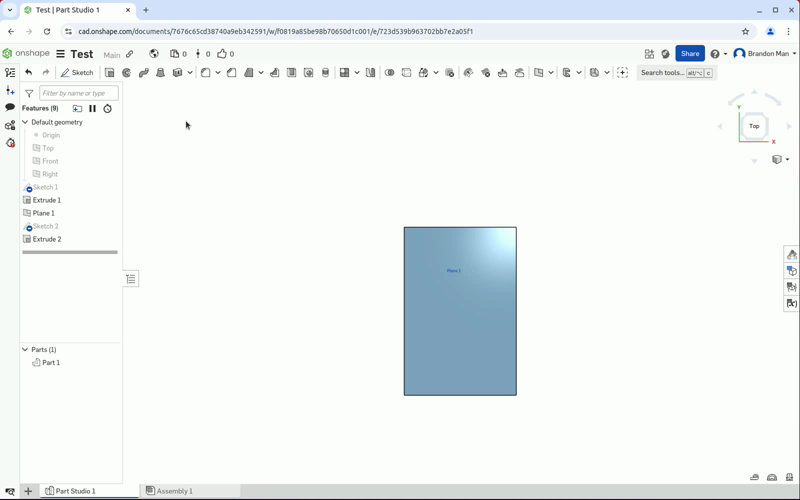
mouse_move(73, 189)
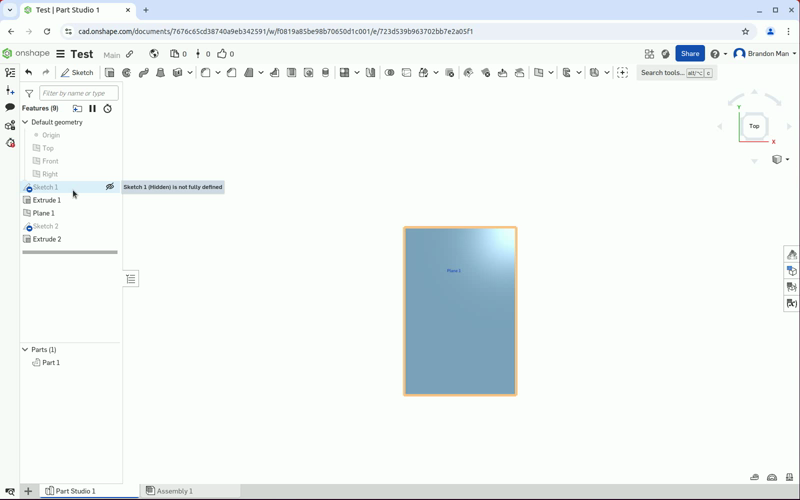
click(73, 189)
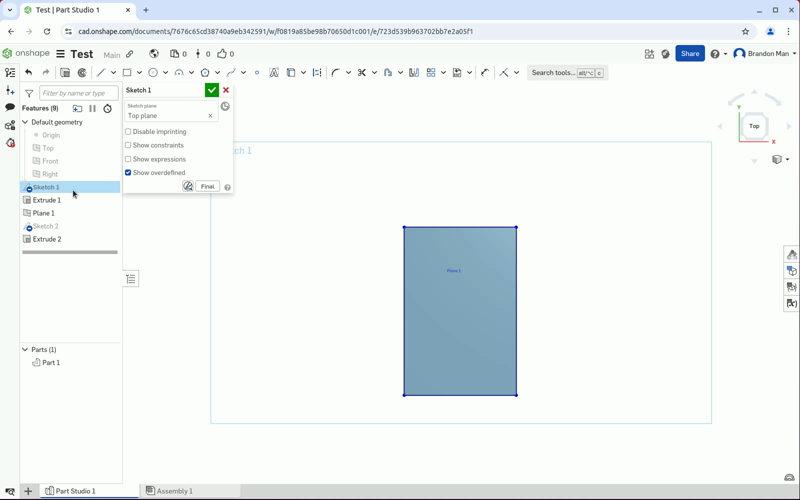
mouse_move(229, 92)
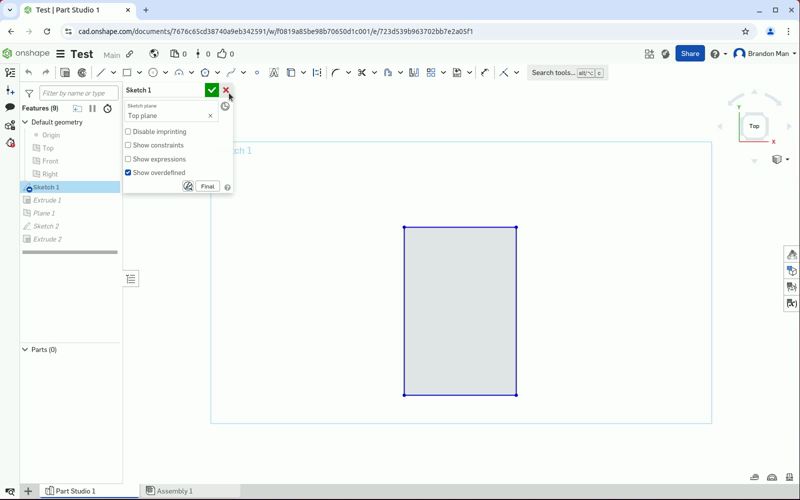
click(229, 92)
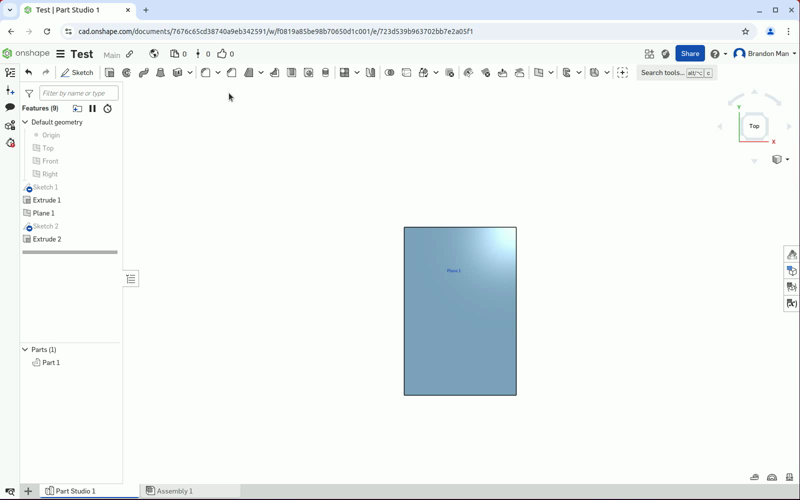
mouse_move(73, 352)
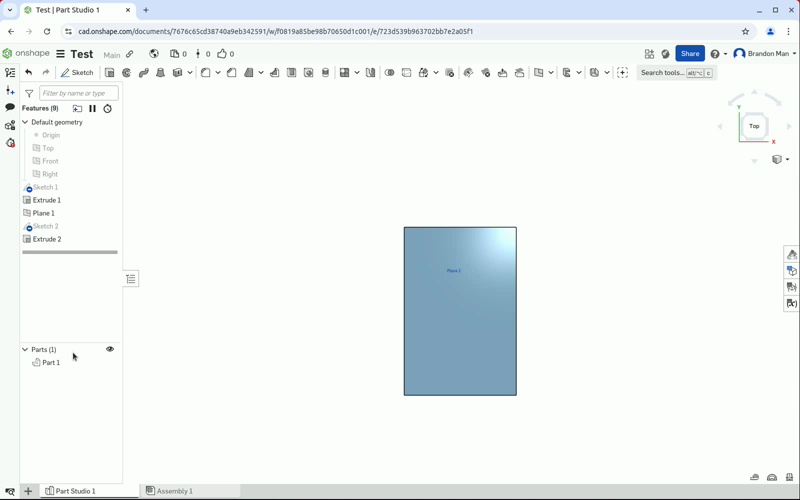
key(y)
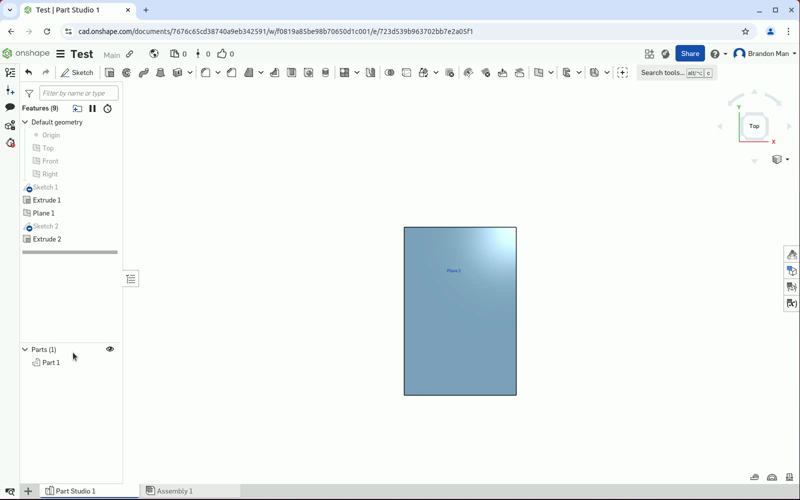
key(shift+p)
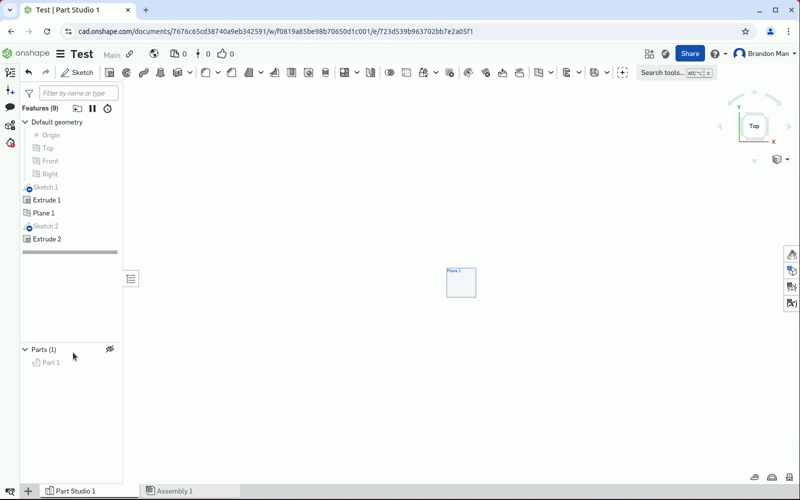
key(space)
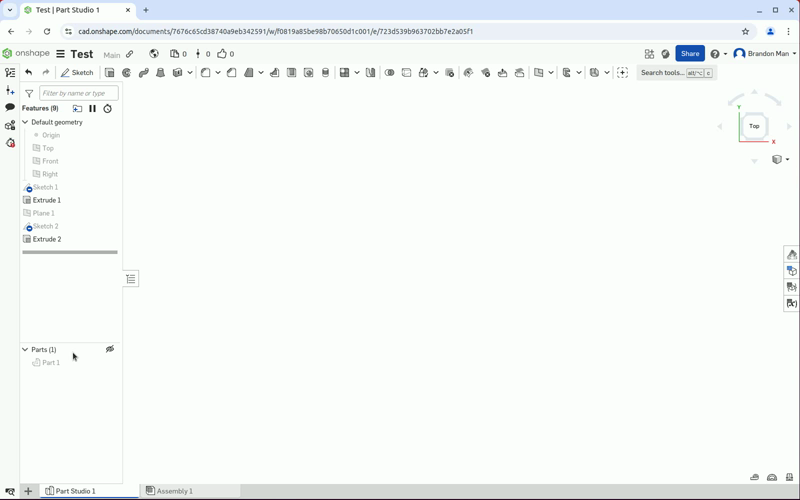
key_down(shift)
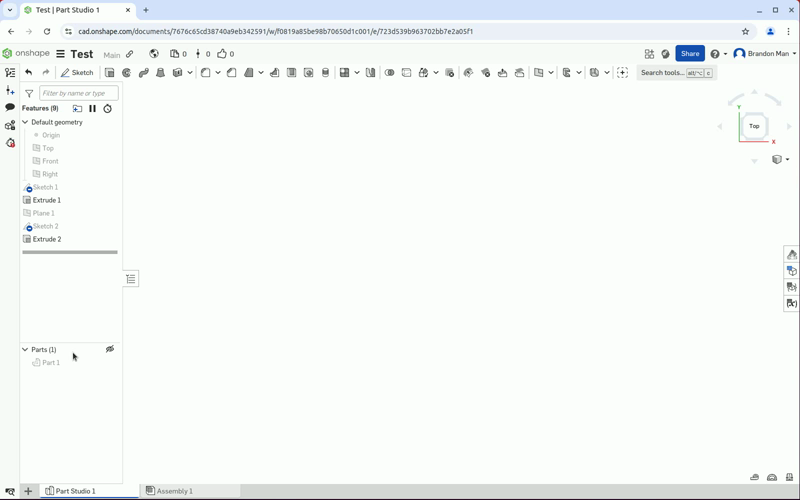
key(up)
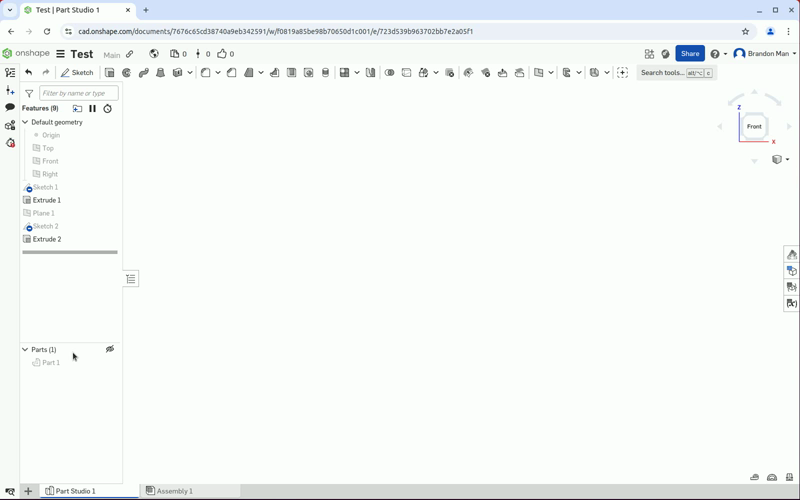
key_up(shift)
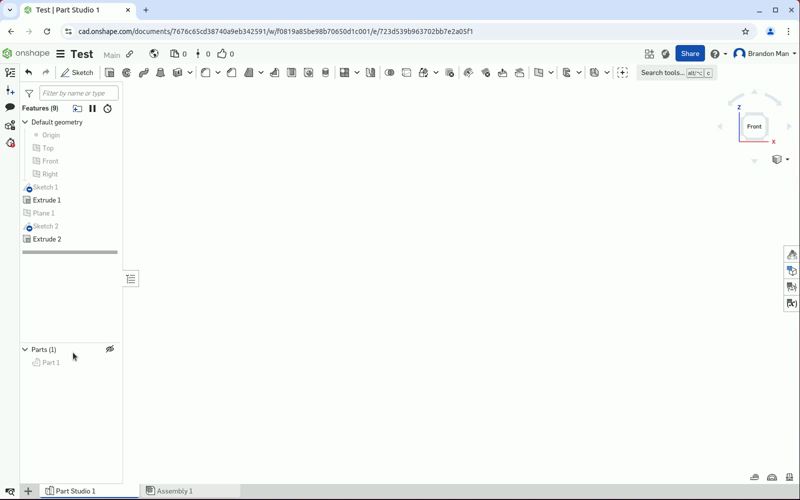
key(space)
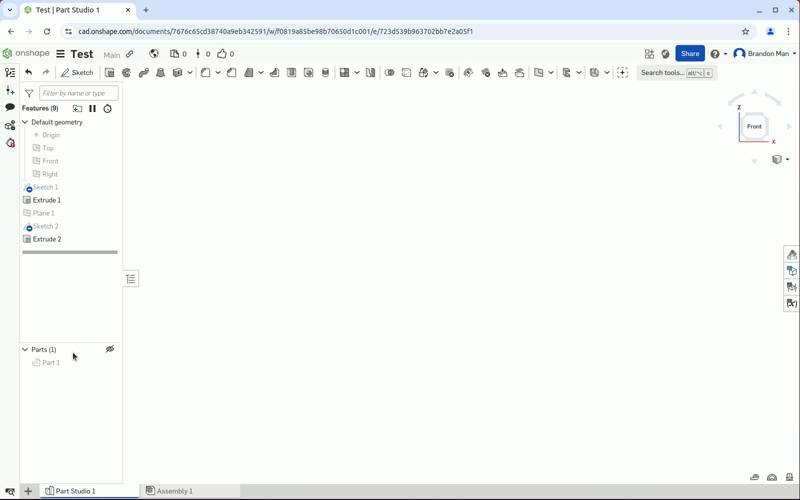
key_down(shift)
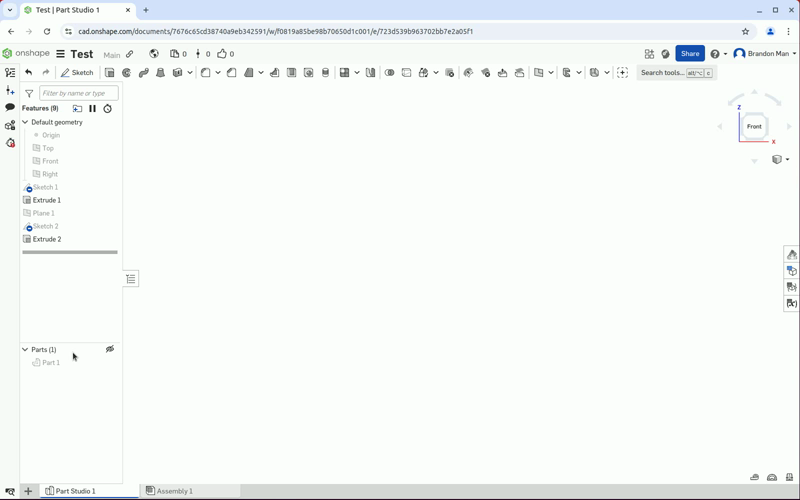
key(left)
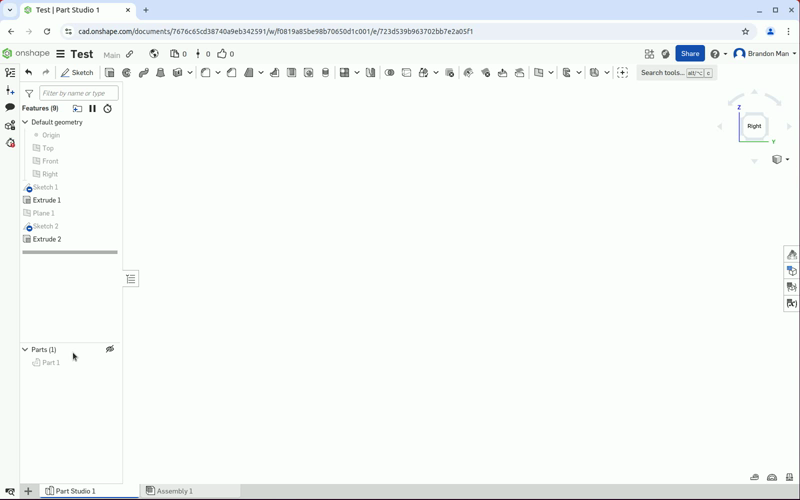
key_up(shift)
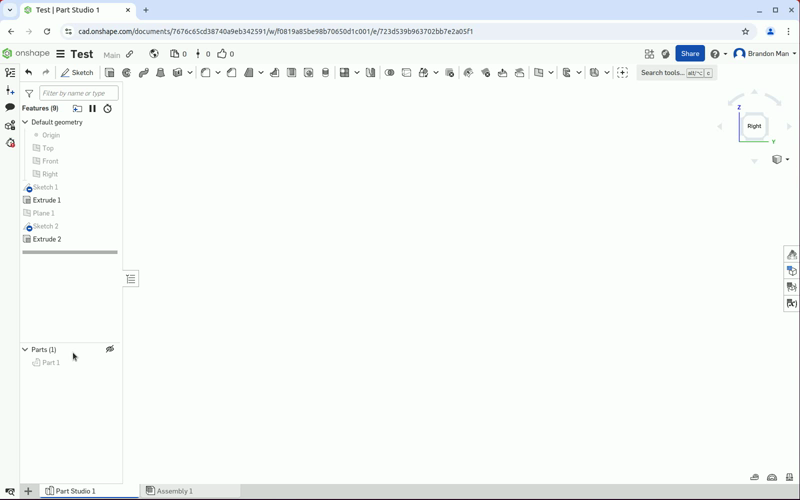
mouse_move(73, 352)
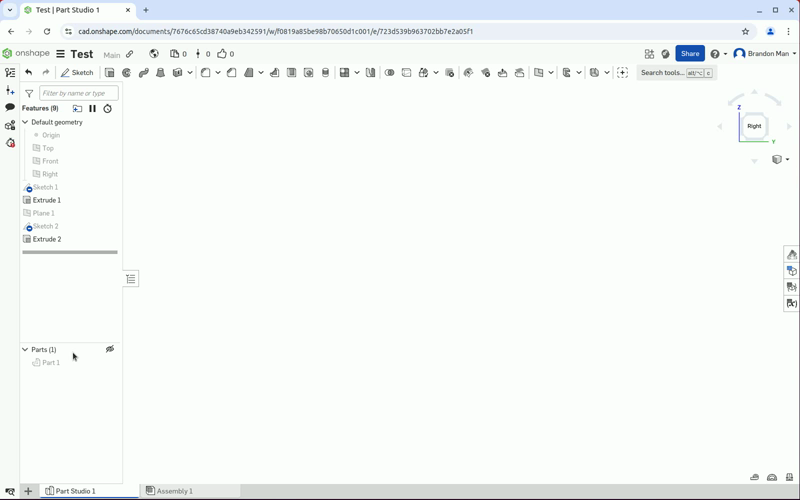
key(shift+y)
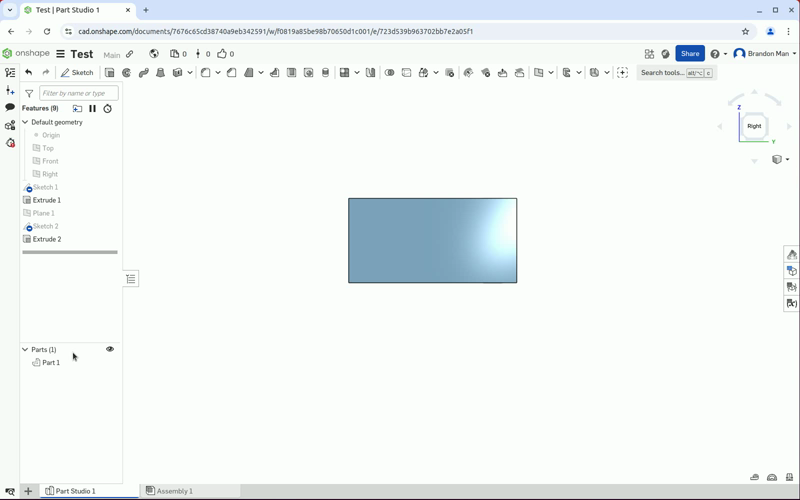
mouse_move(541, 75)
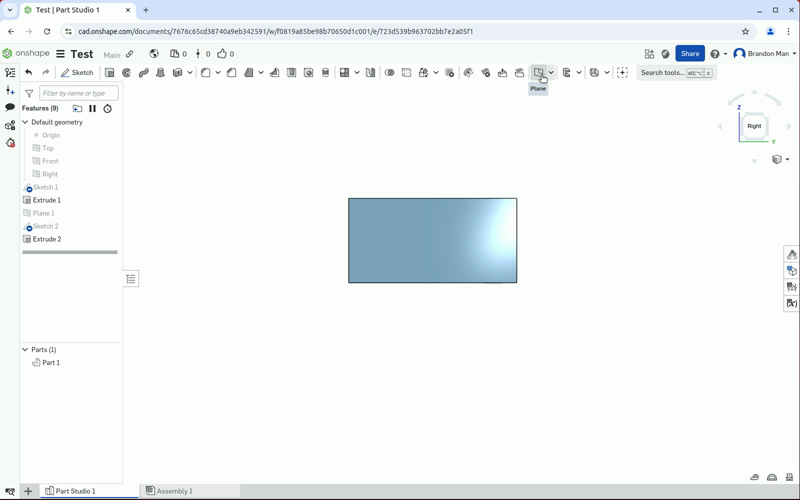
click(541, 75)
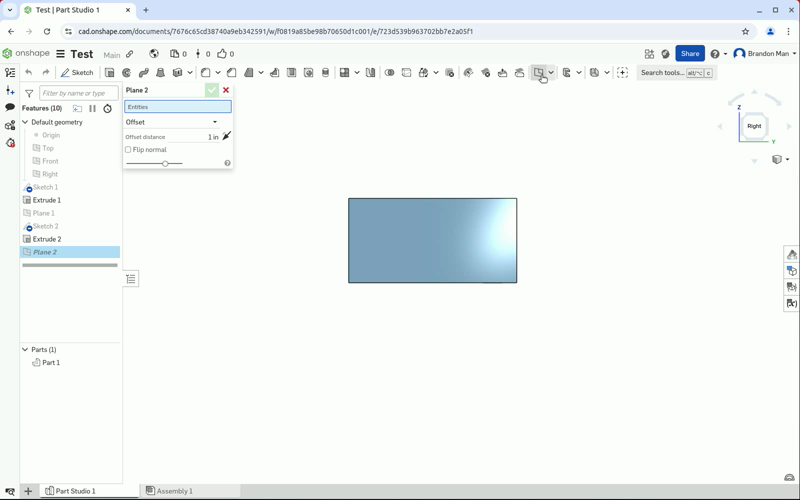
mouse_move(73, 176)
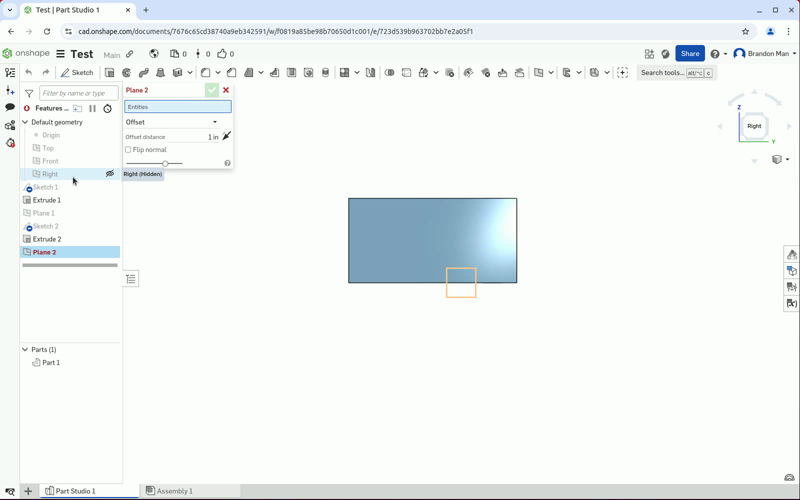
click(73, 176)
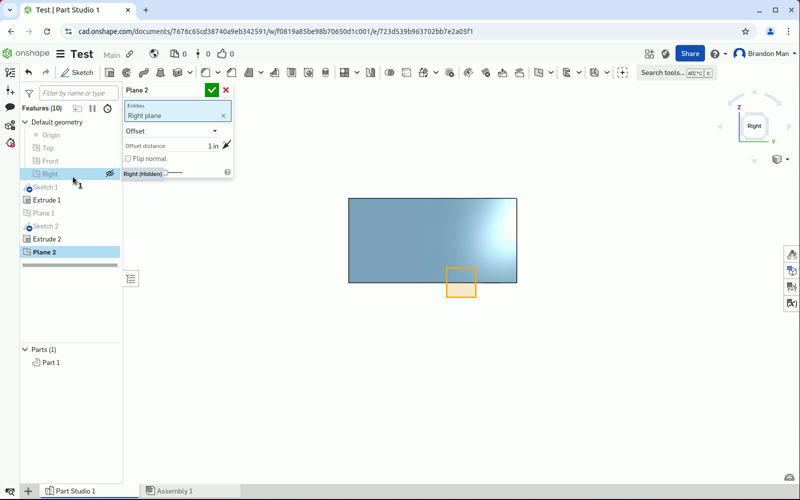
key(tab, 2)
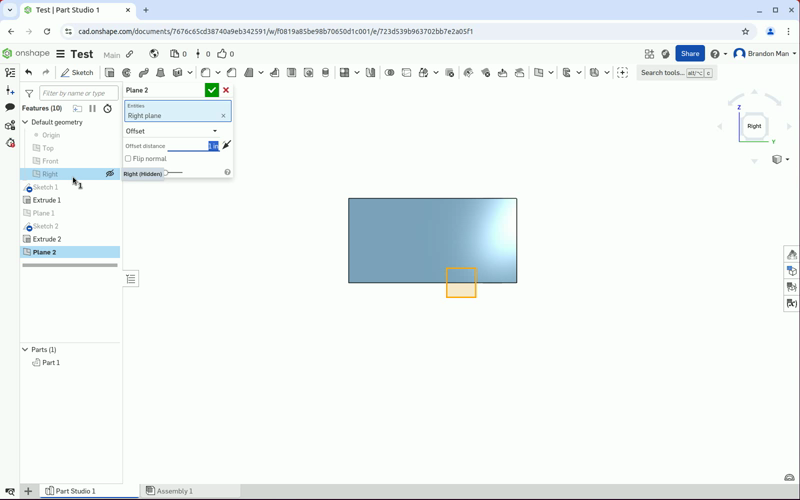
text(11.554)
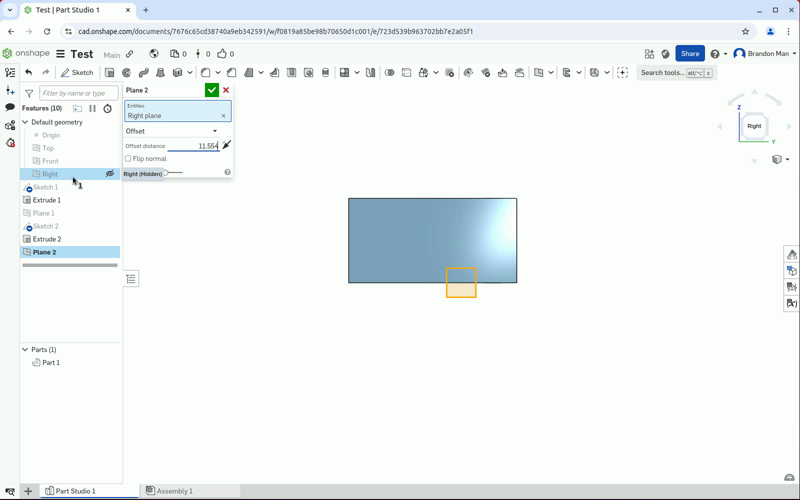
key(enter, 2)
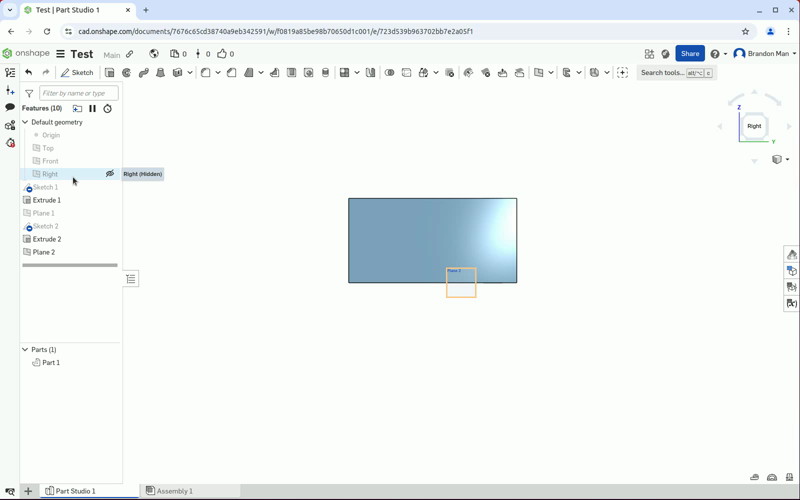
key(shift+s)
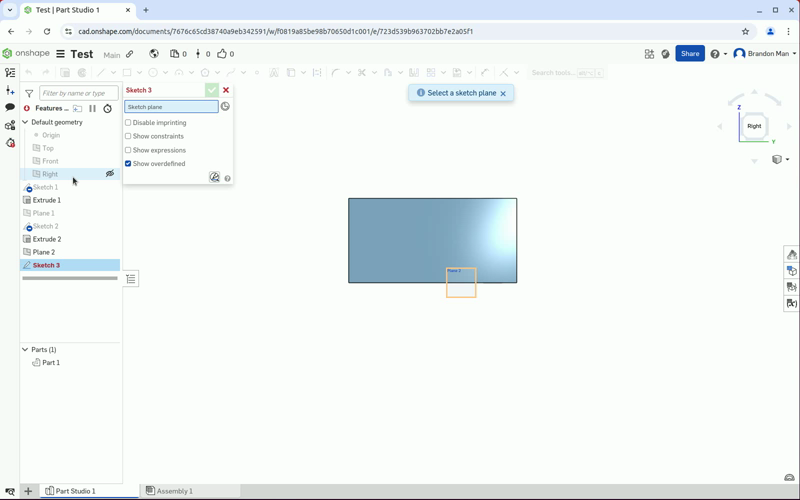
mouse_move(73, 254)
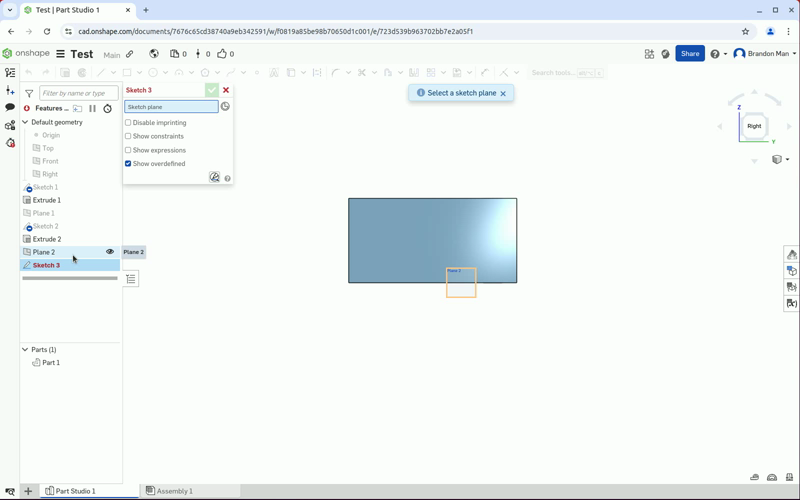
click(73, 254)
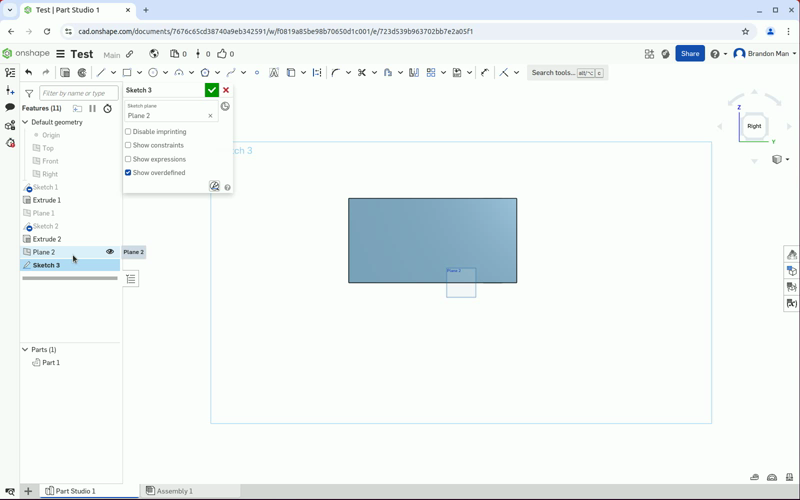
mouse_move(73, 352)
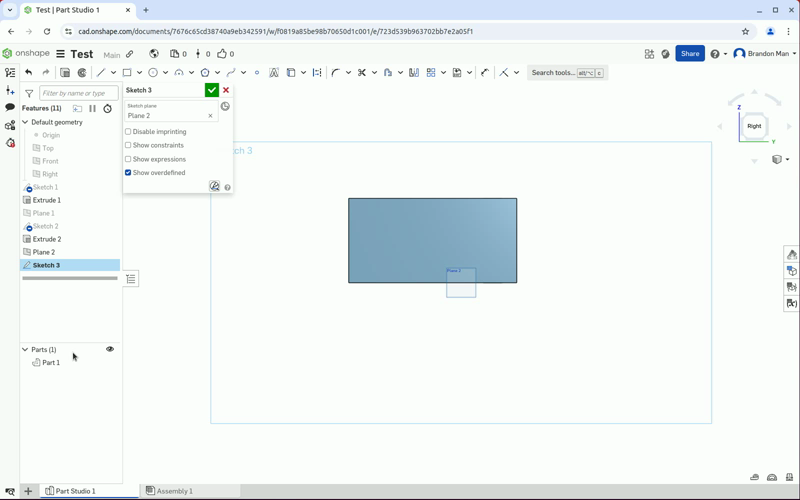
key(y)
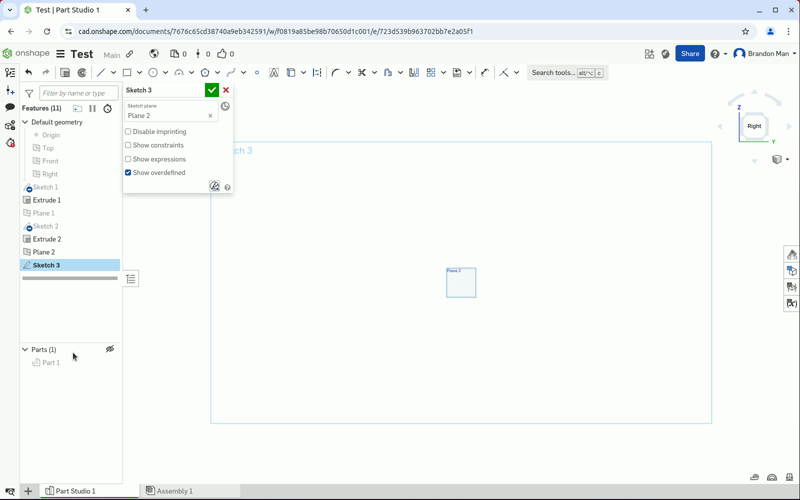
key(l)
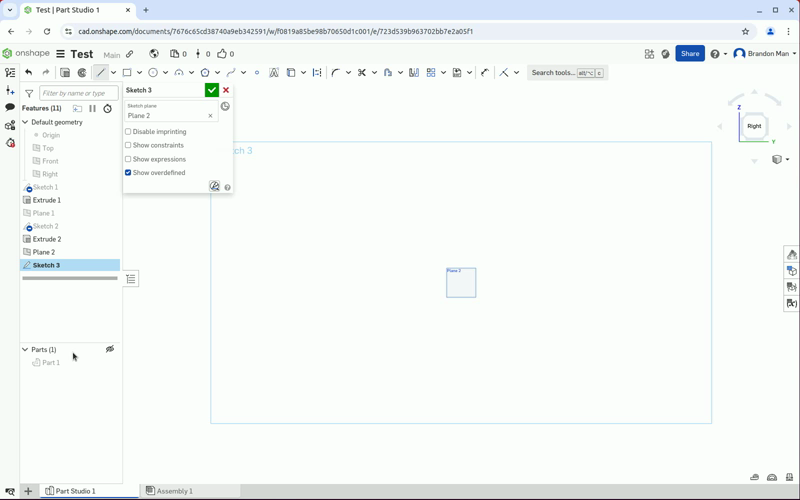
key_down(shift)
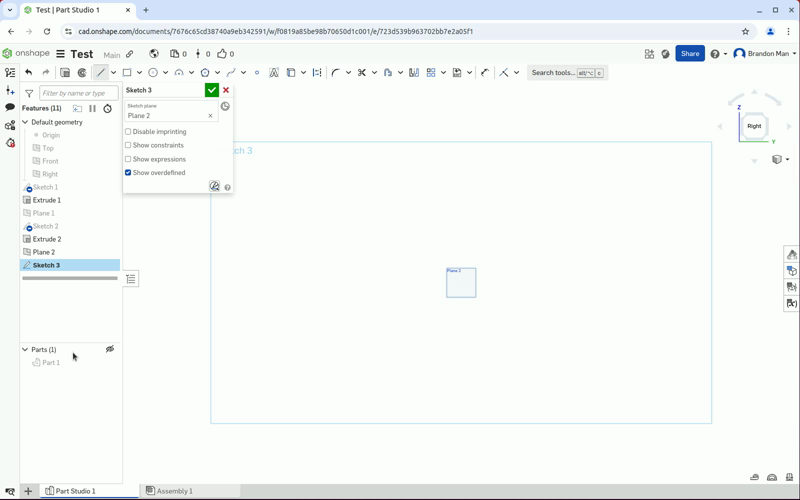
mouse_move(375, 262)
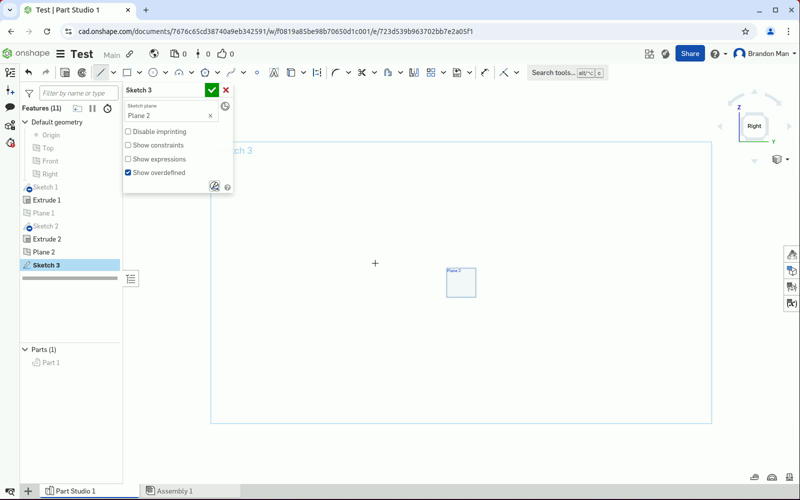
click(375, 262)
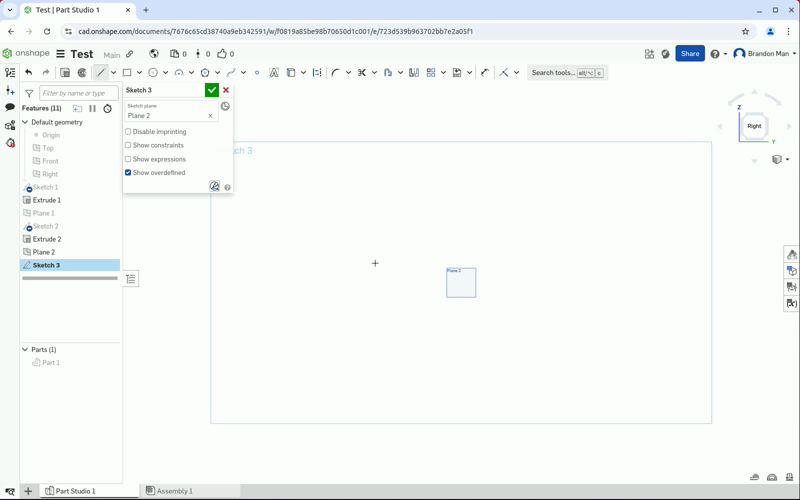
key_up(shift)
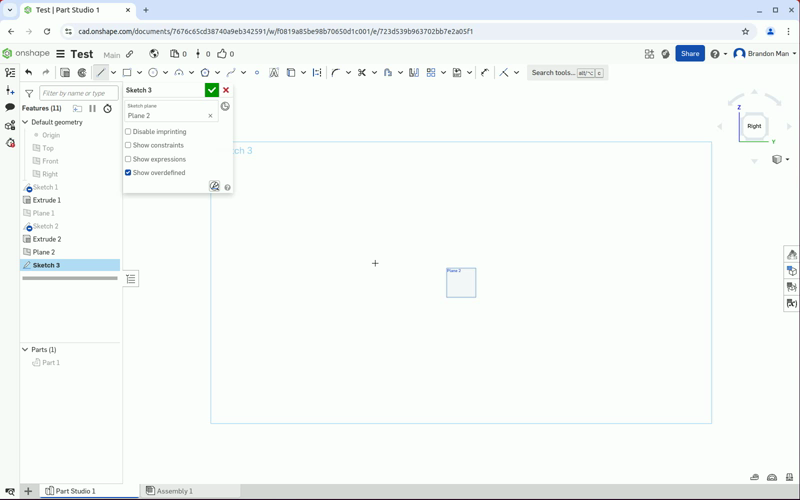
key_down(shift)
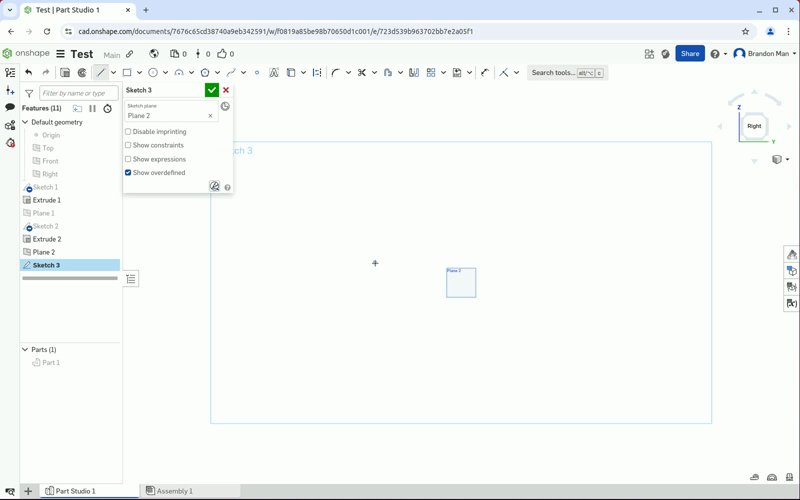
mouse_move(405, 262)
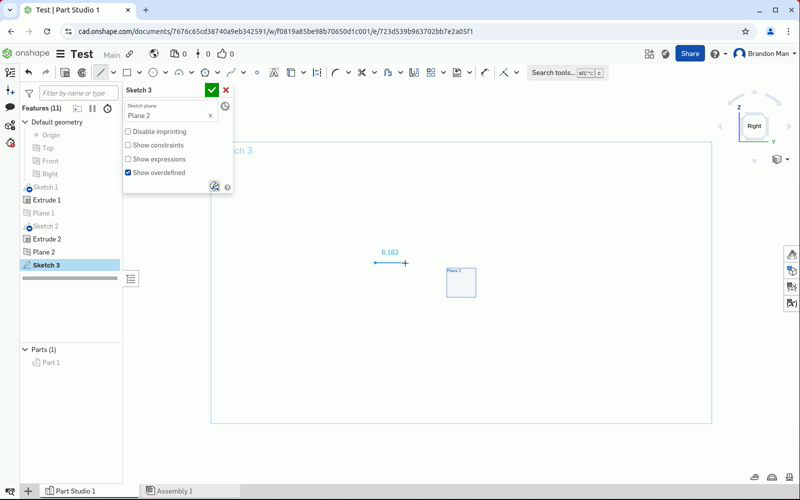
mouse_move(416, 263)
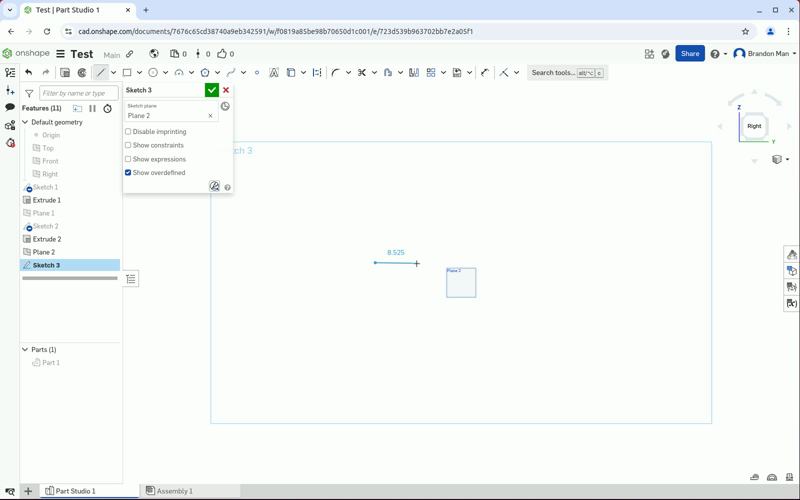
click(416, 263)
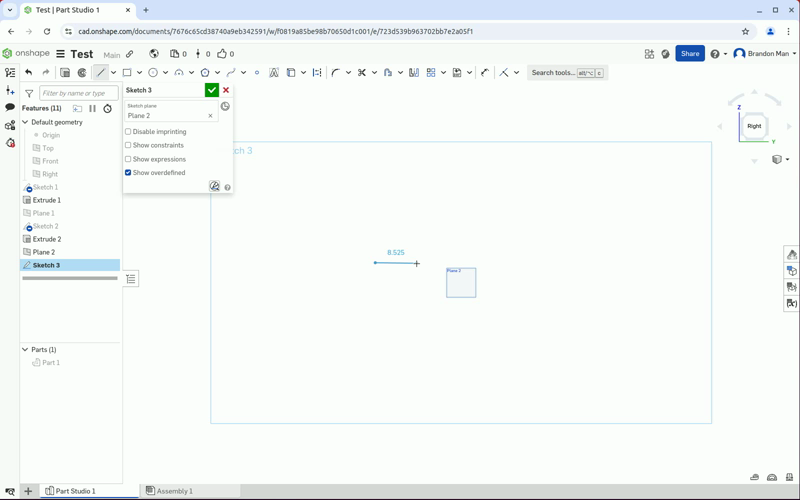
key_up(shift)
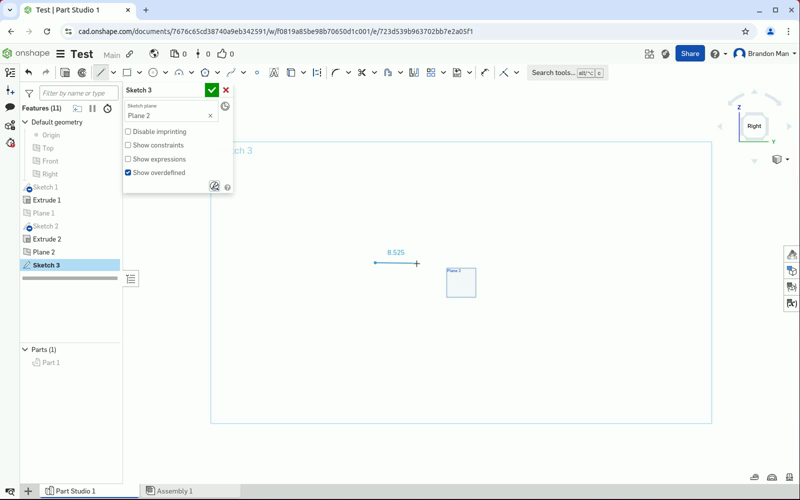
key_down(shift)
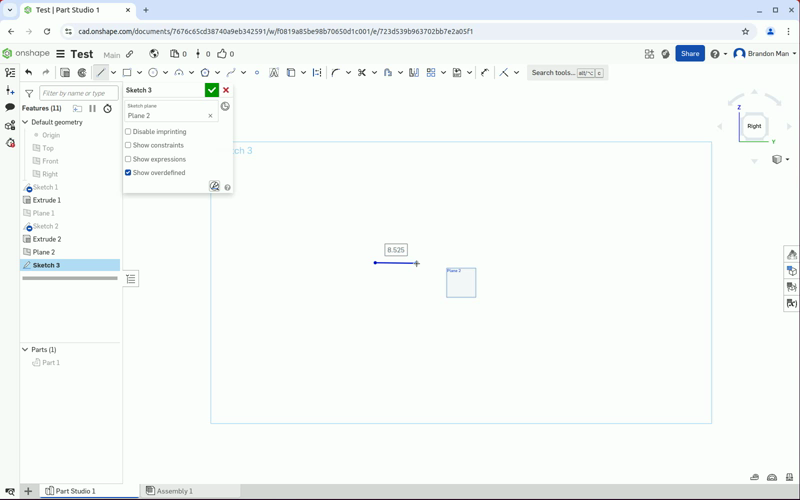
mouse_move(447, 263)
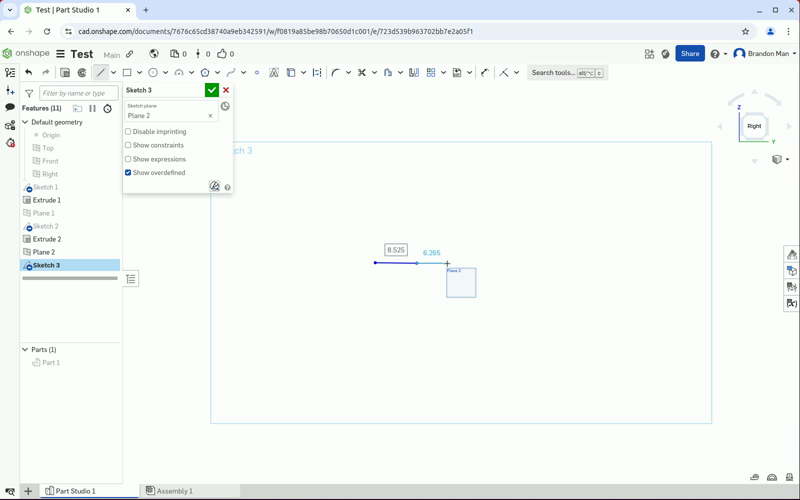
mouse_move(416, 230)
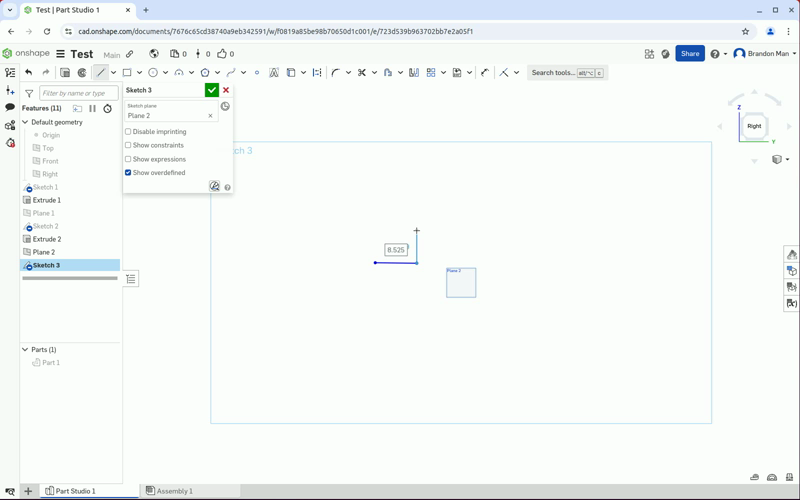
click(416, 230)
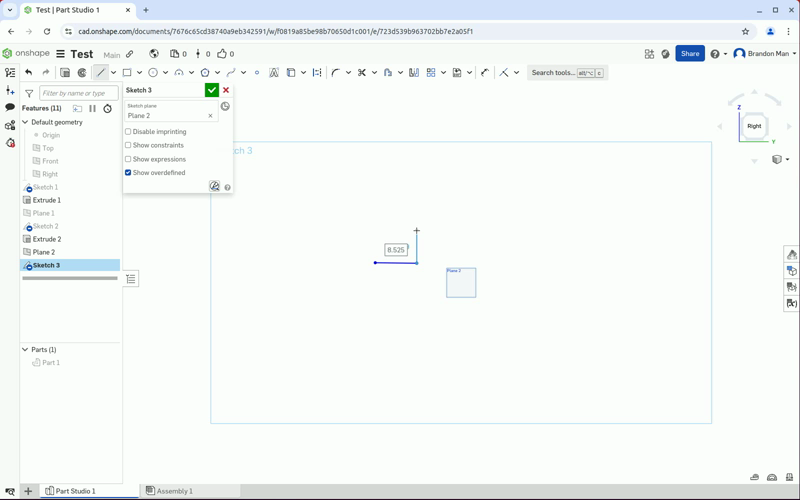
key_up(shift)
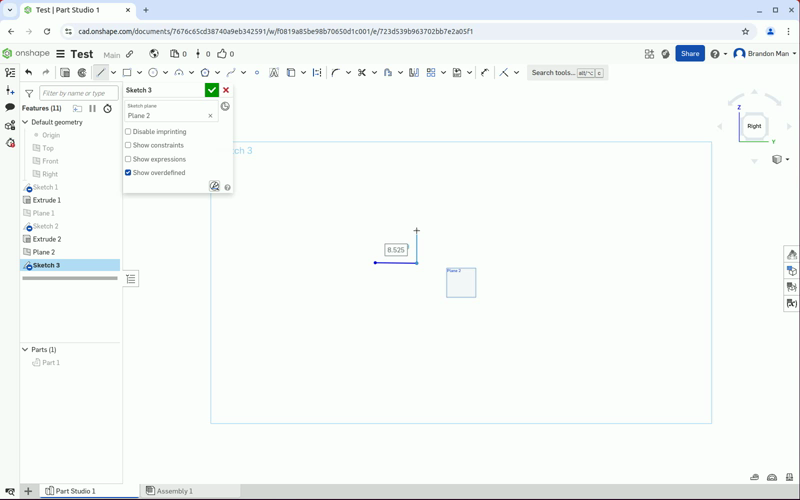
key_down(shift)
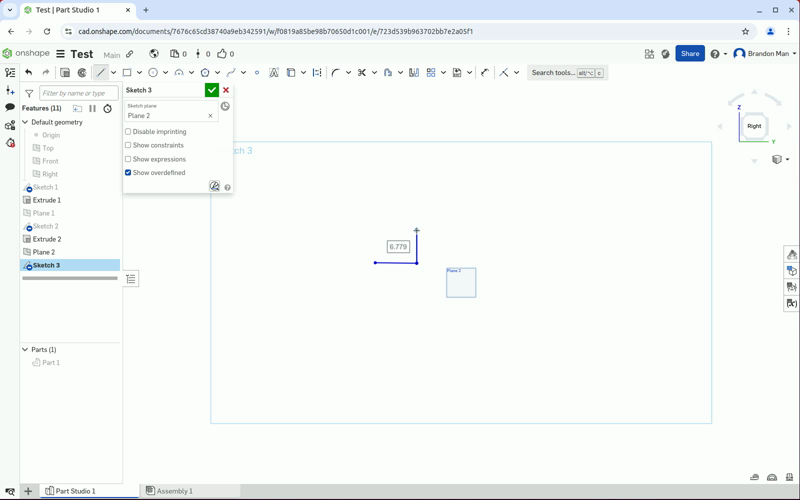
mouse_move(447, 230)
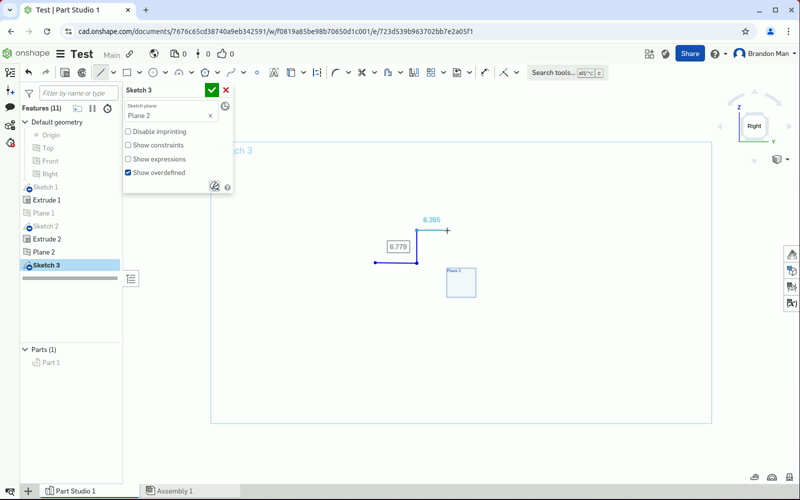
mouse_move(375, 230)
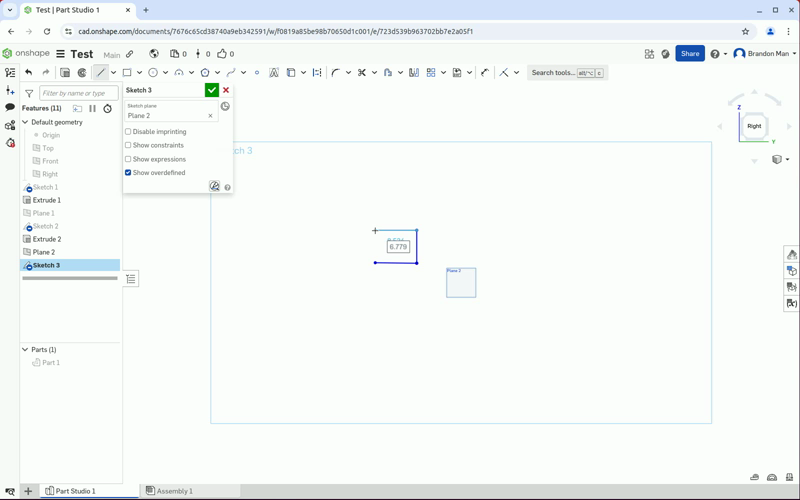
click(375, 230)
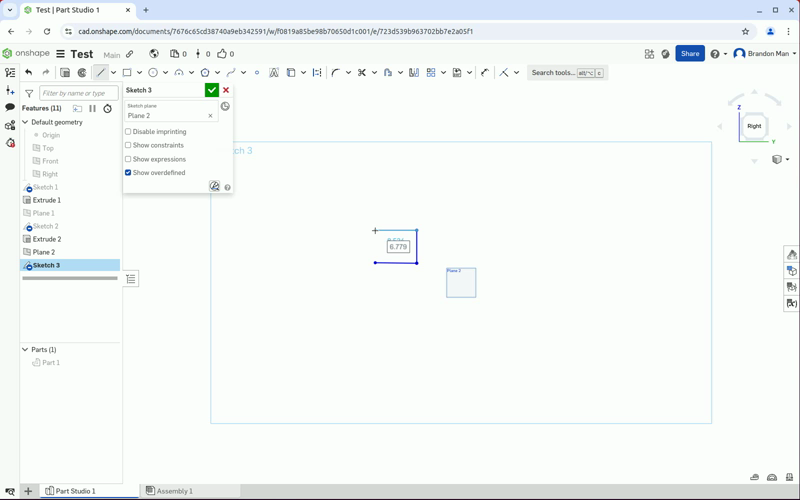
key_up(shift)
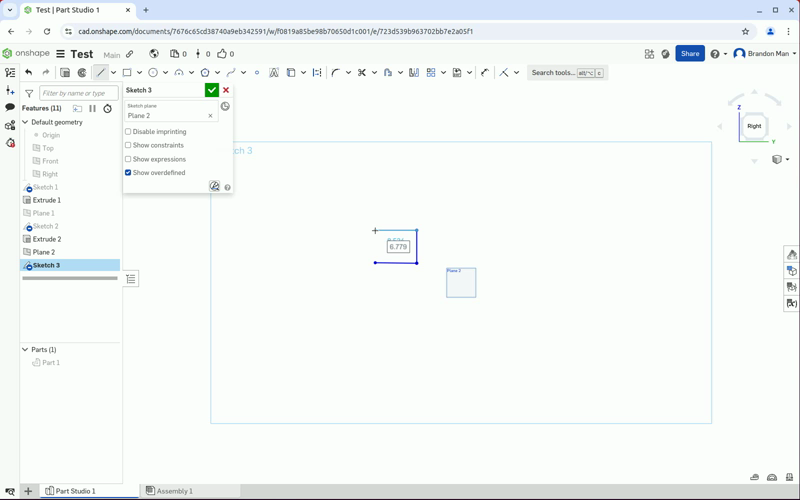
mouse_move(405, 230)
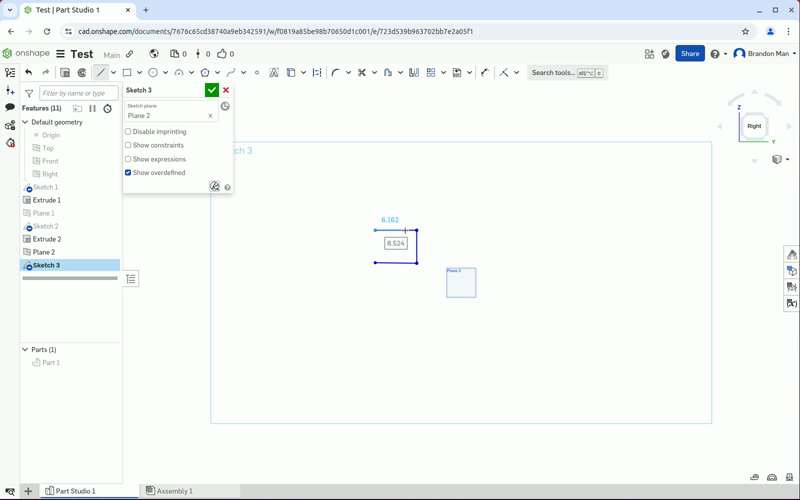
key_down(shift)
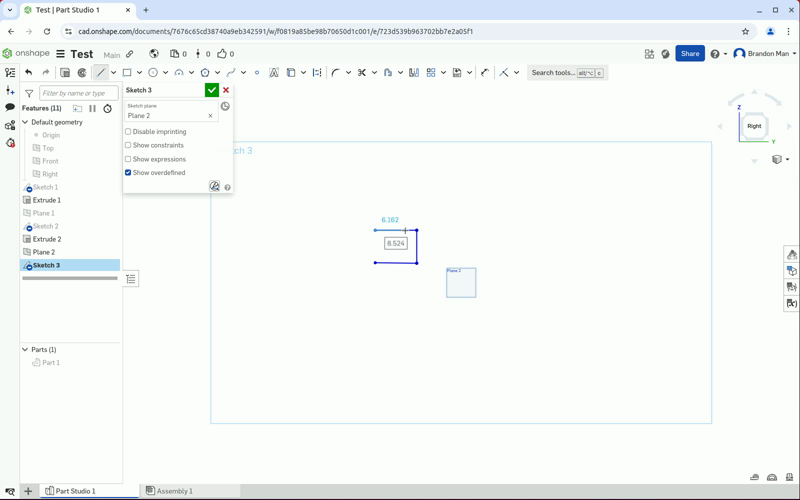
mouse_move(375, 262)
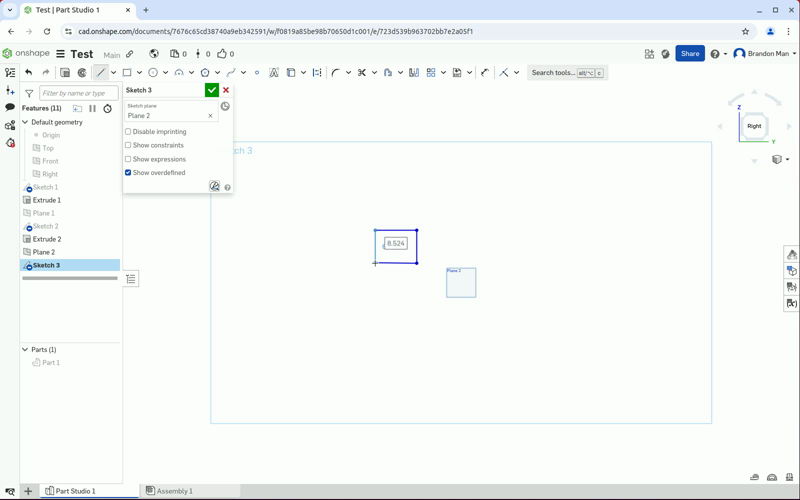
key_up(shift)
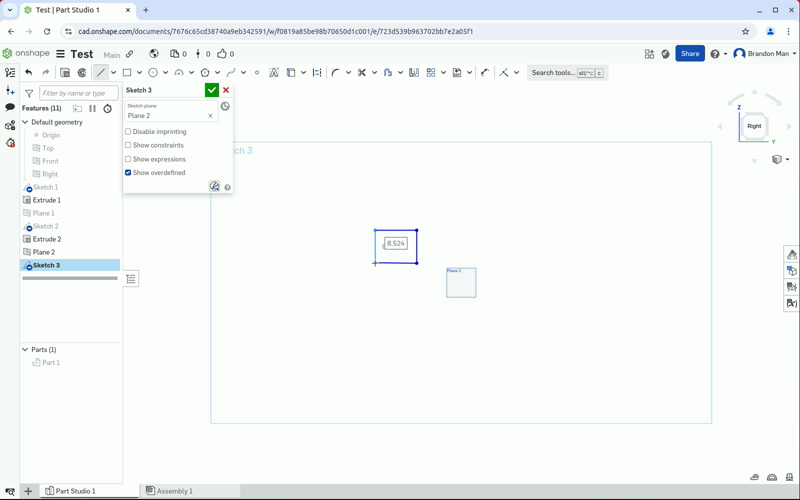
click(375, 262)
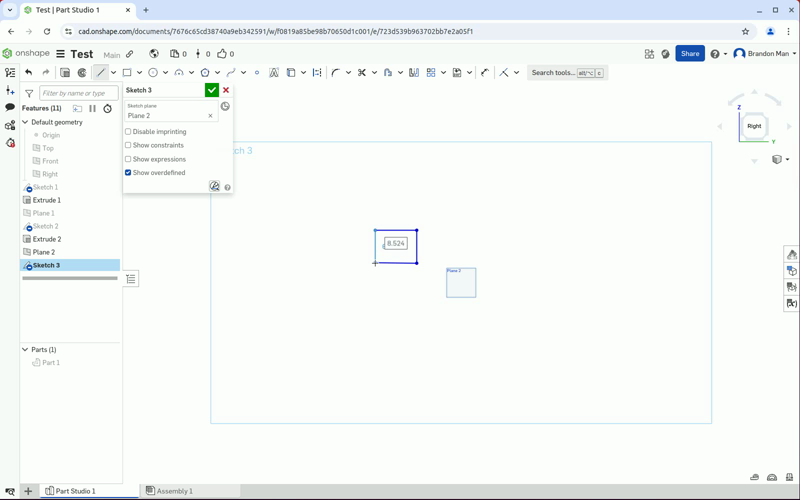
key(esc)
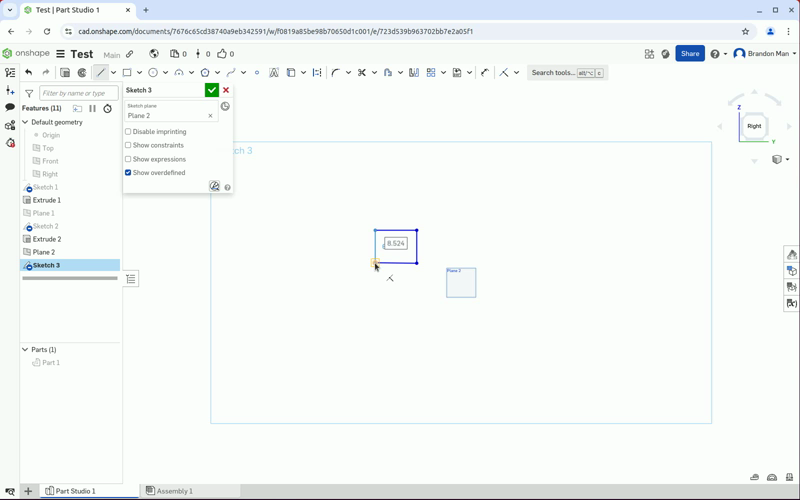
mouse_move(385, 251)
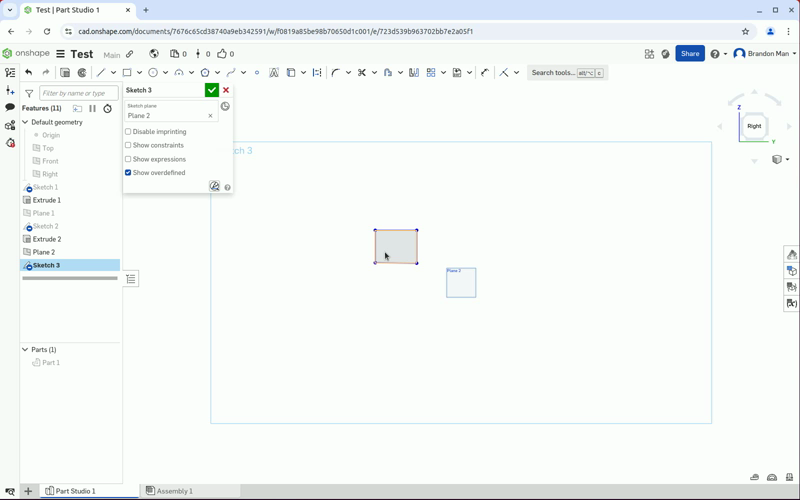
scroll(6)
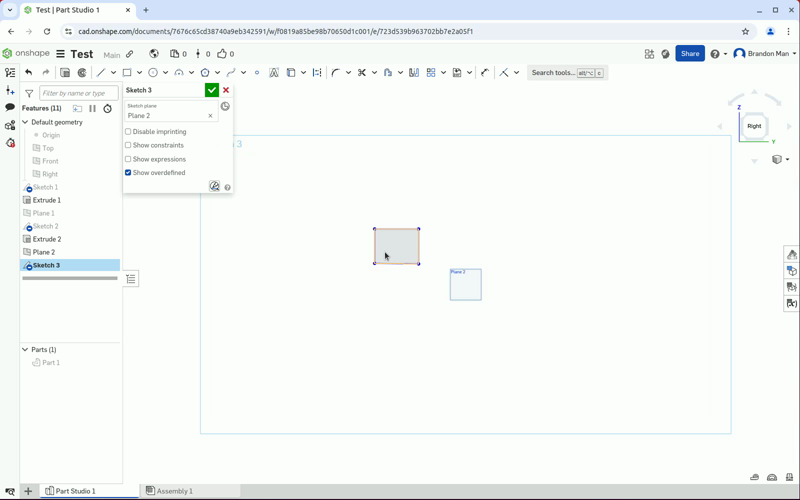
scroll(6)
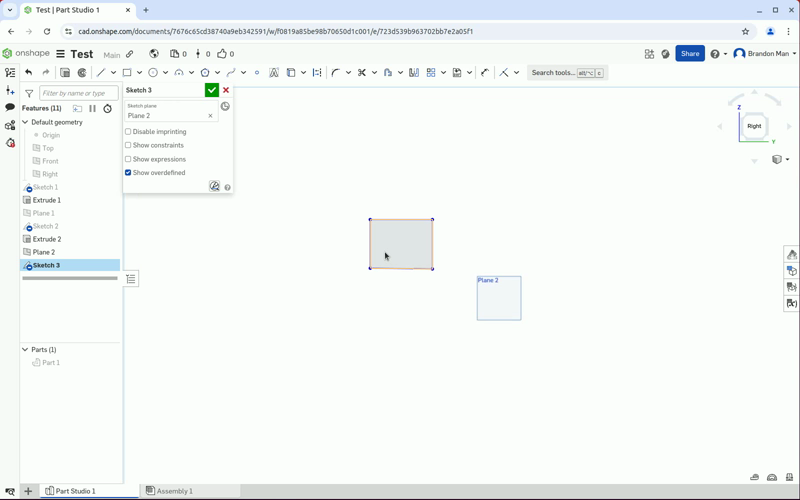
scroll(6)
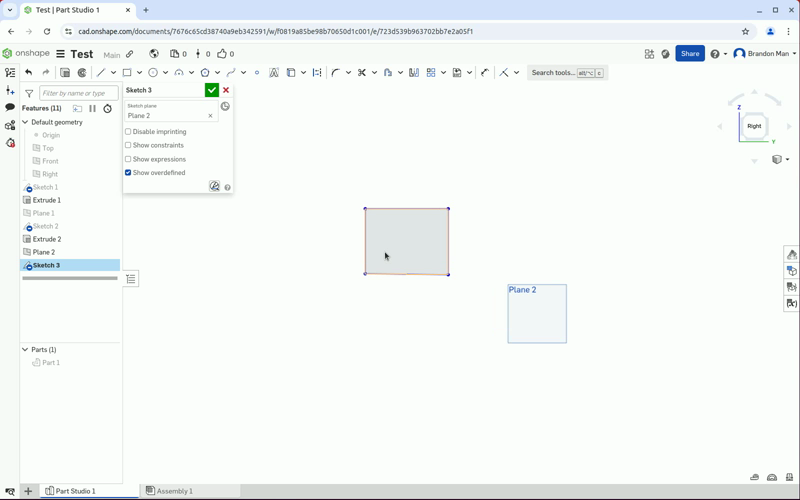
scroll(6)
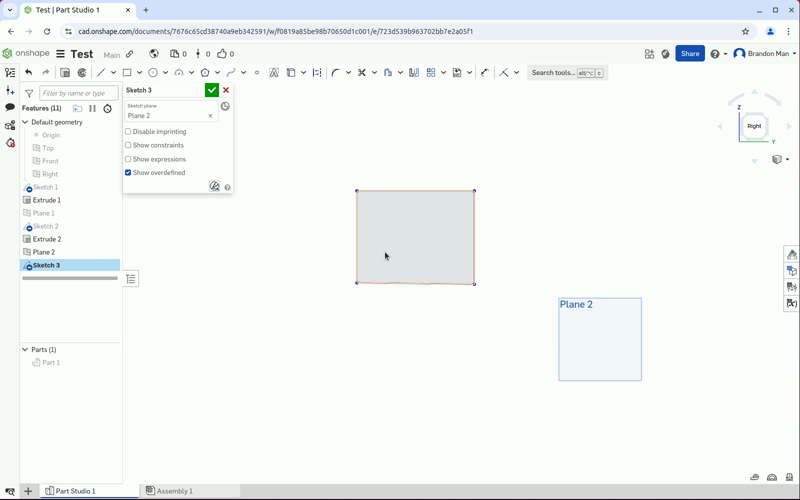
scroll(6)
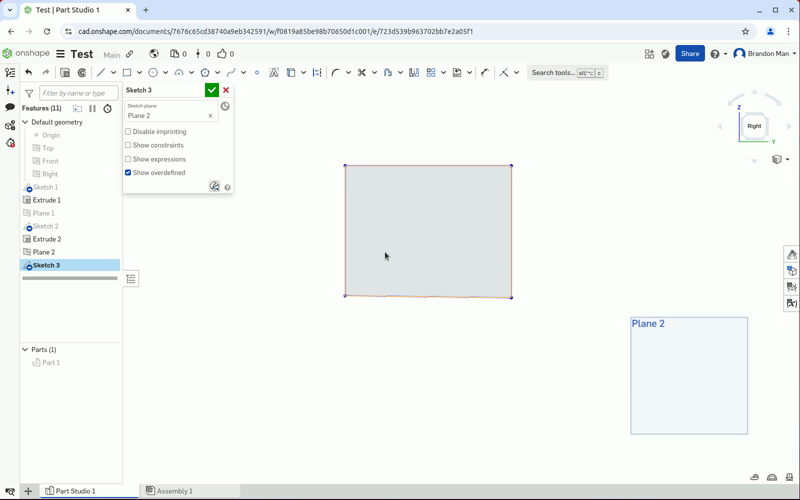
scroll(6)
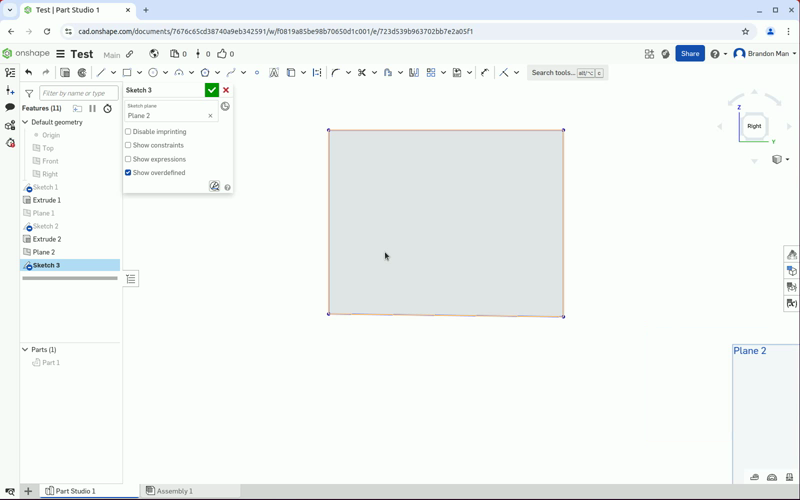
scroll(6)
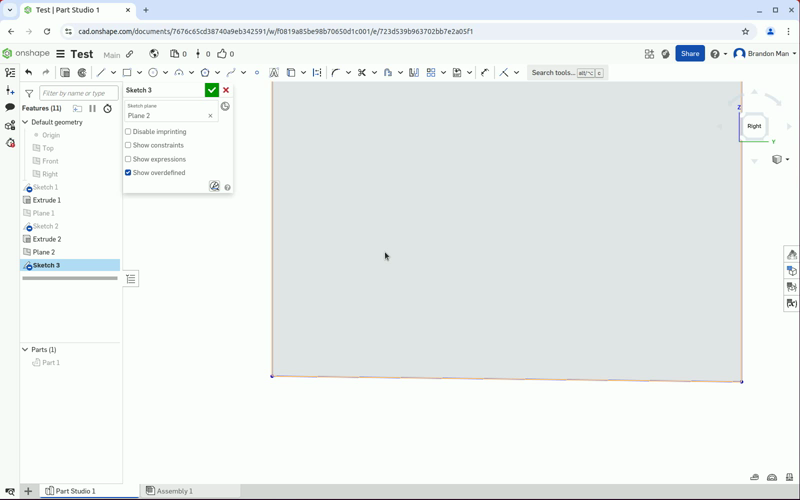
click(385, 251)
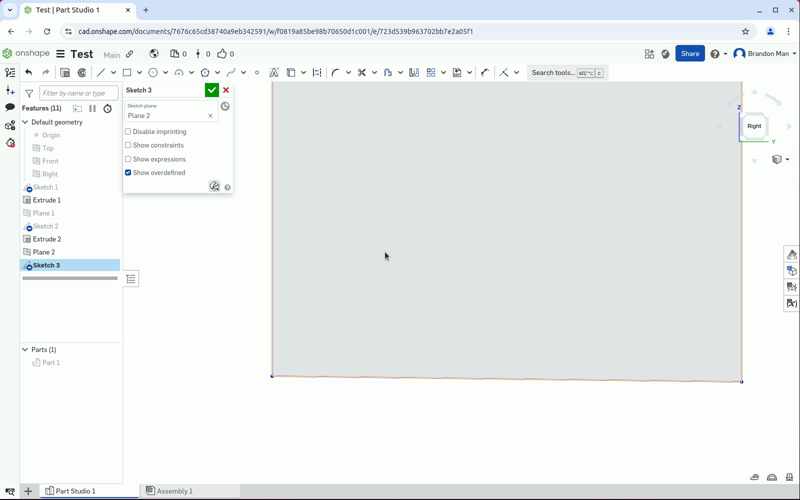
scroll(-6)
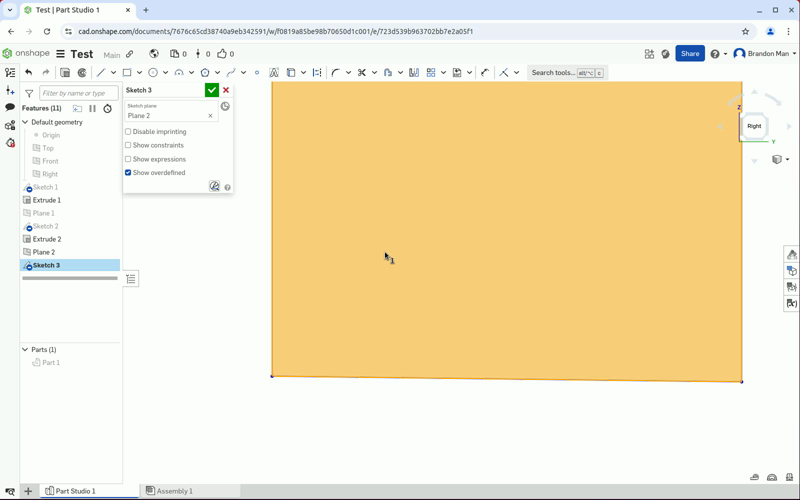
scroll(-6)
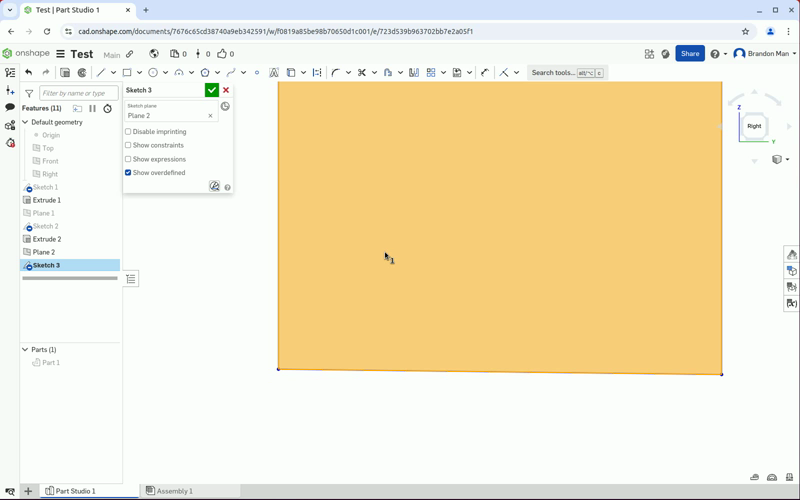
scroll(-6)
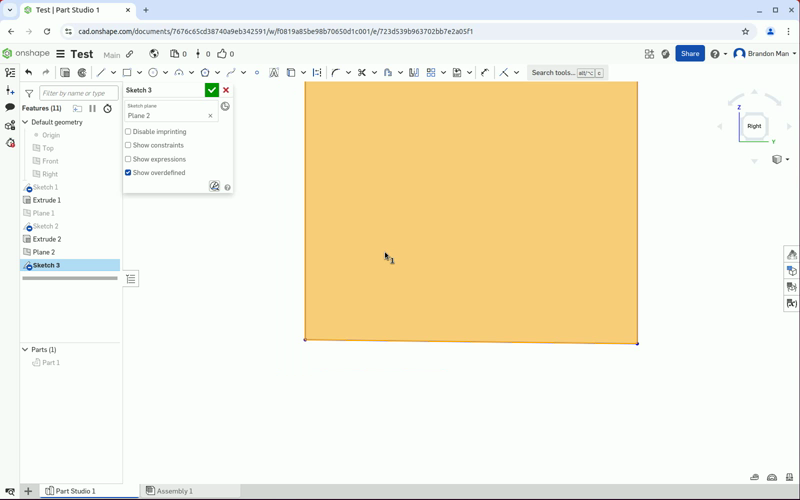
scroll(-6)
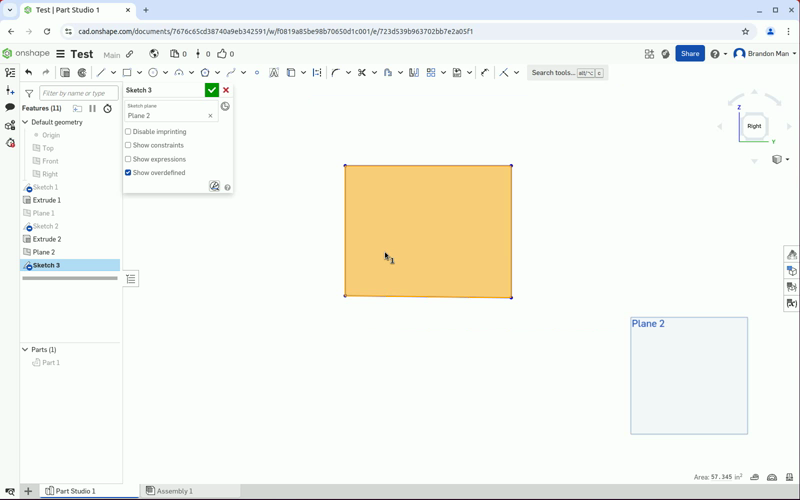
scroll(-6)
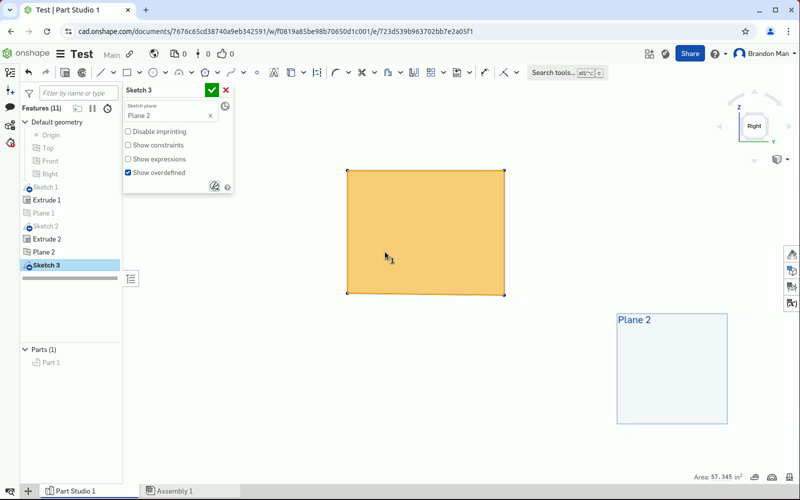
scroll(-6)
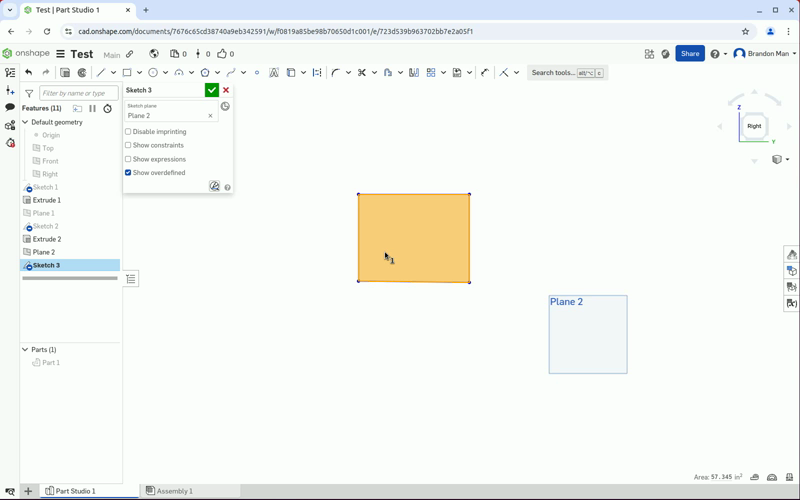
scroll(-6)
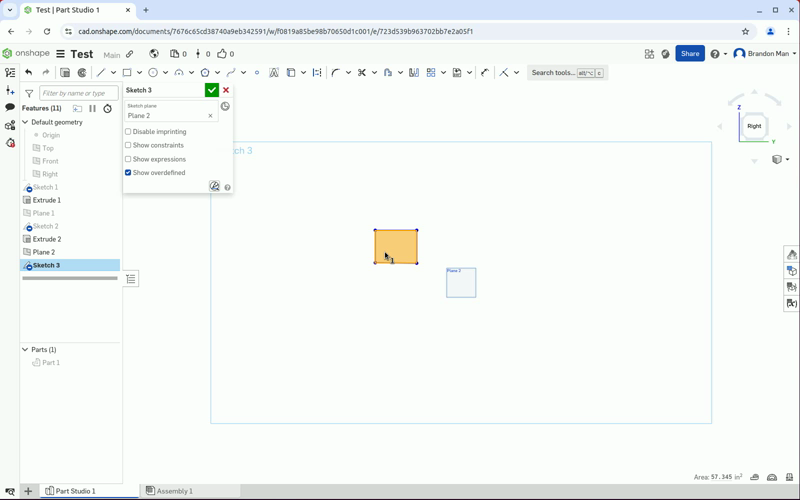
mouse_move(73, 352)
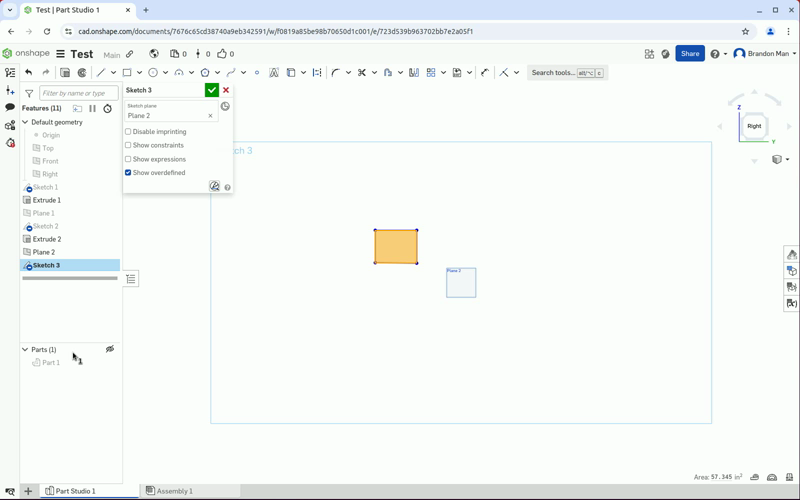
key(shift+y)
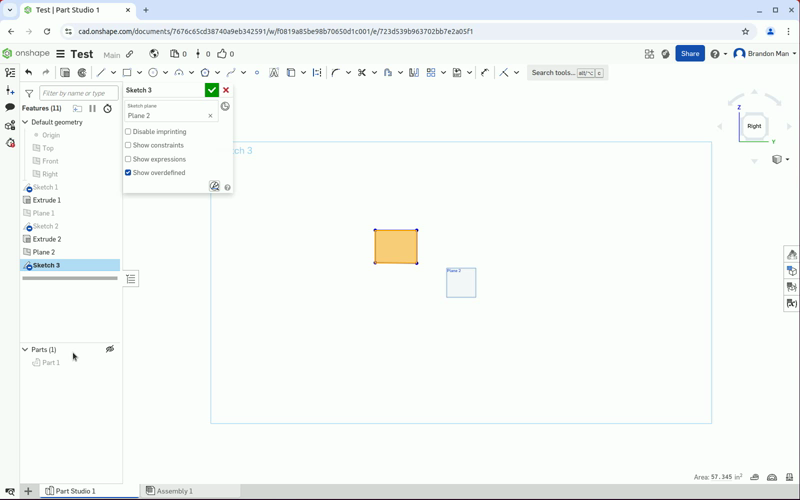
key(shift+e)
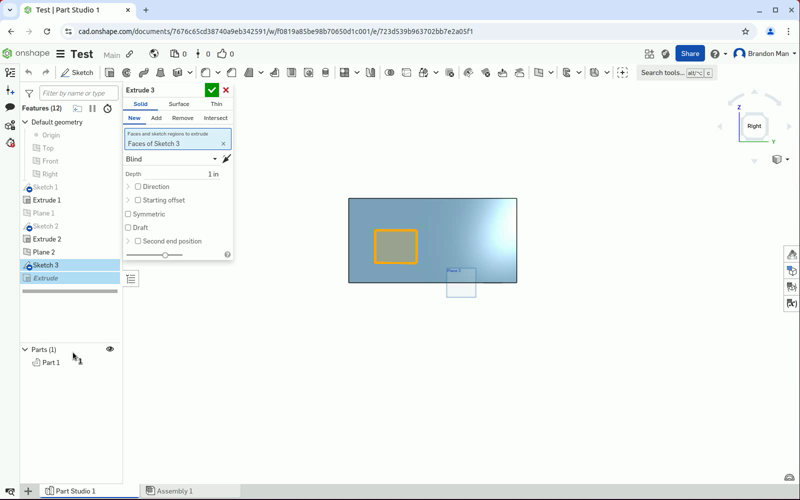
mouse_move(143, 106)
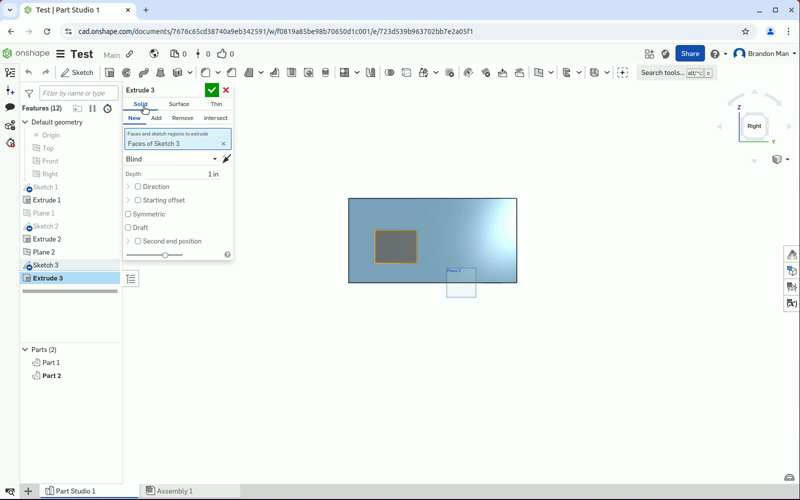
click(143, 106)
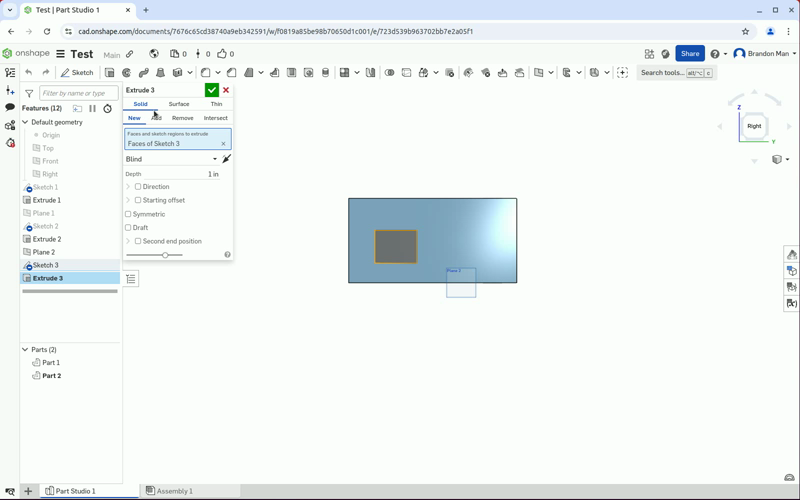
mouse_move(186, 120)
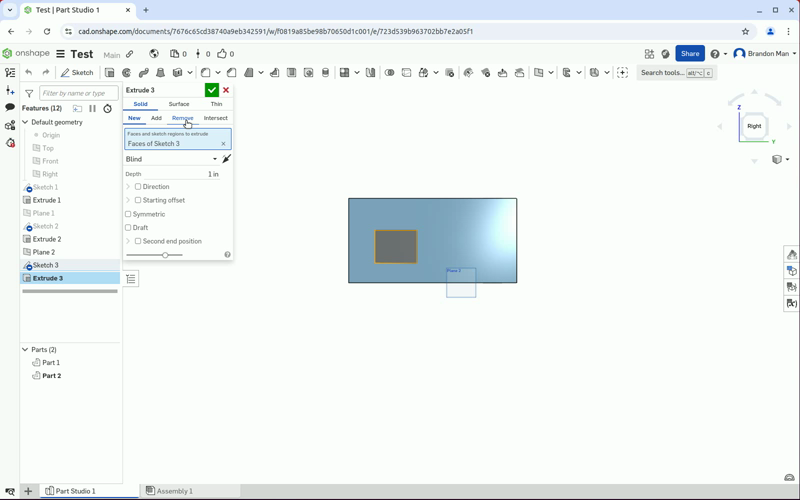
click(186, 120)
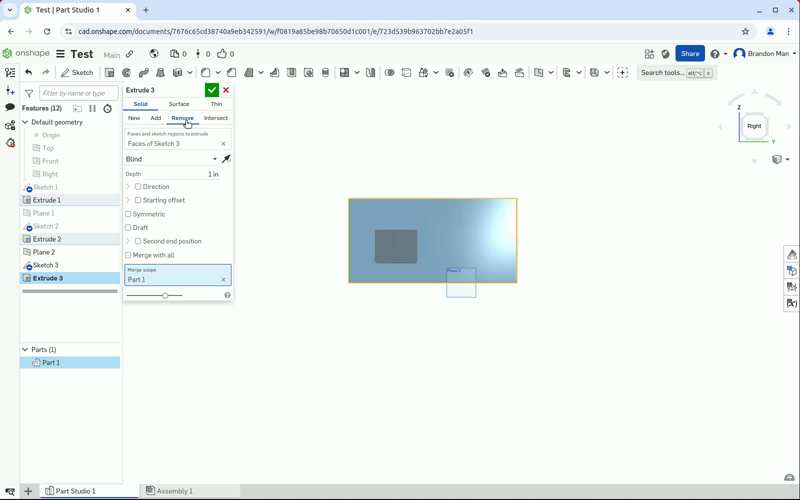
key(tab, 4)
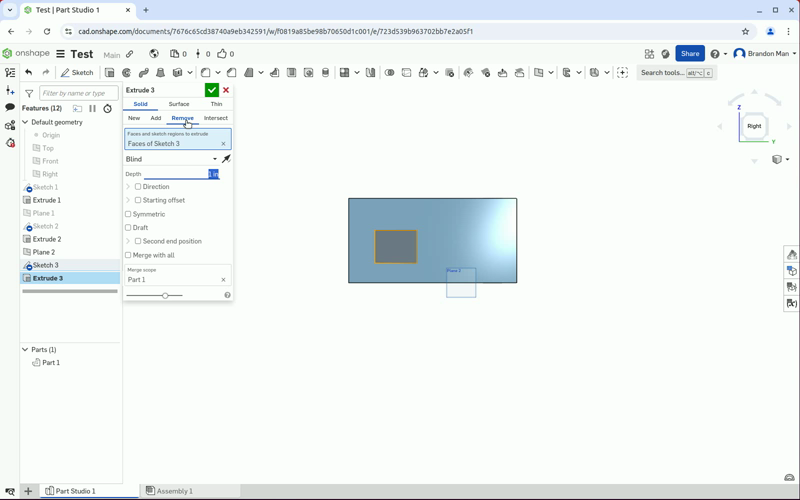
text(23.108)
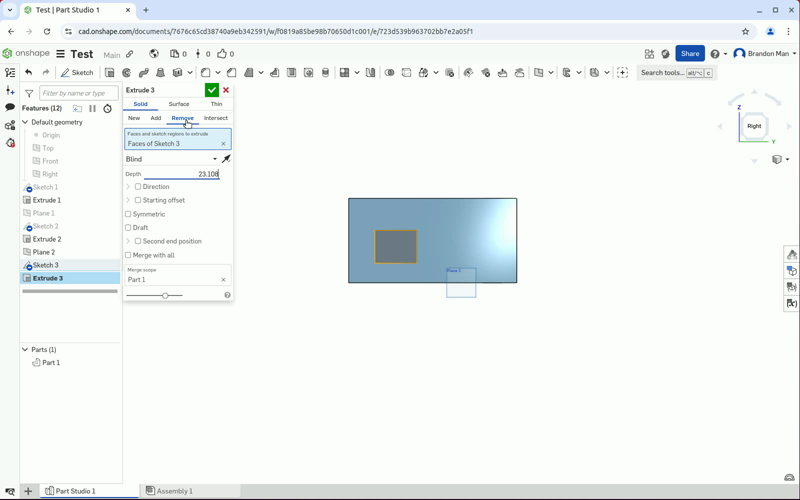
key(tab, 6)
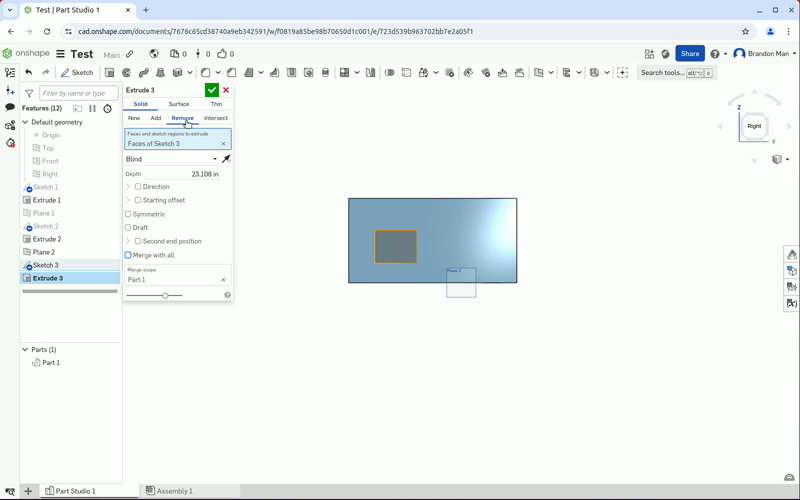
key(space)
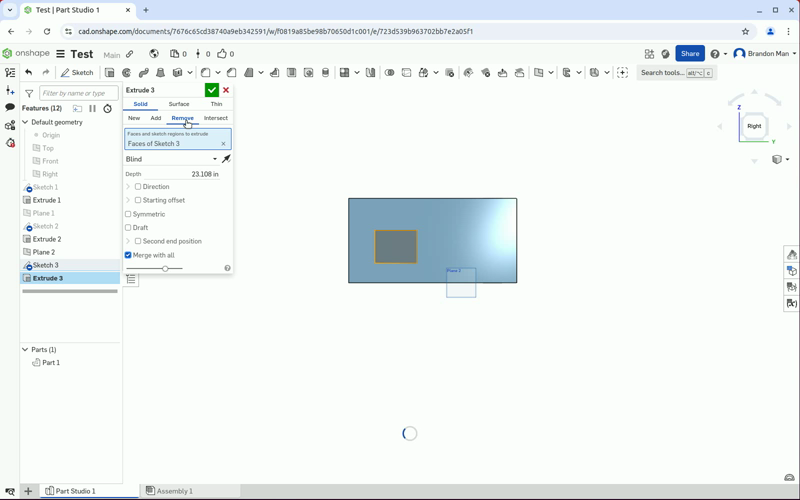
key(enter)
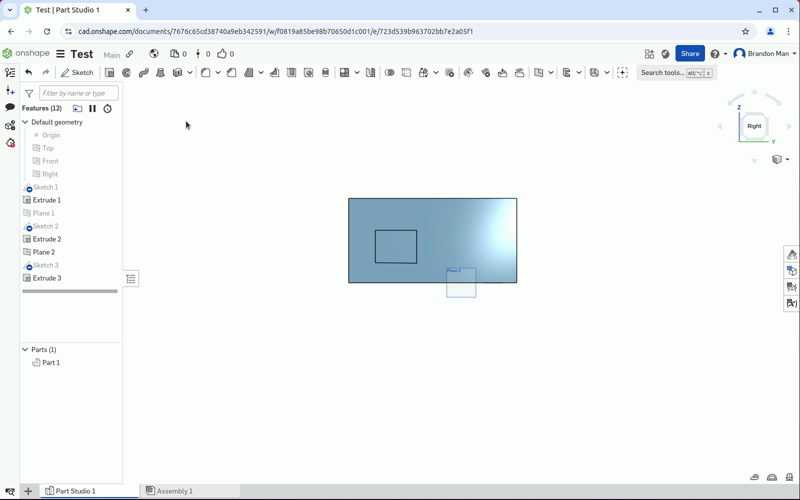
key(shift+h)
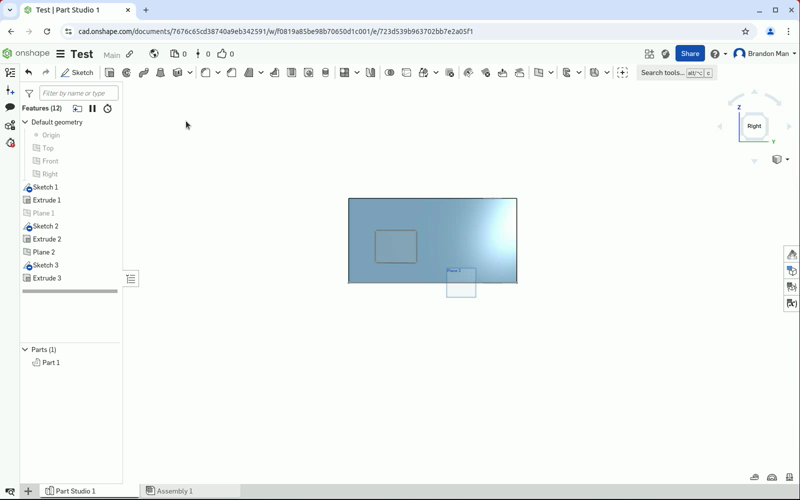
key(shift+h)
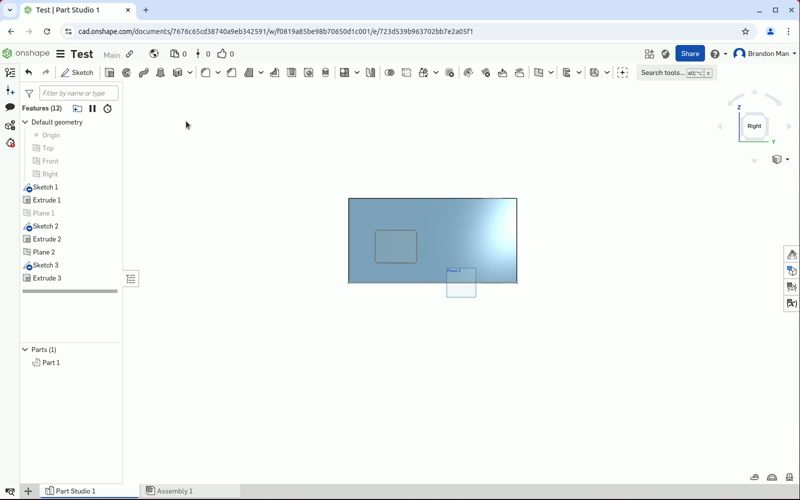
key(shift+7)
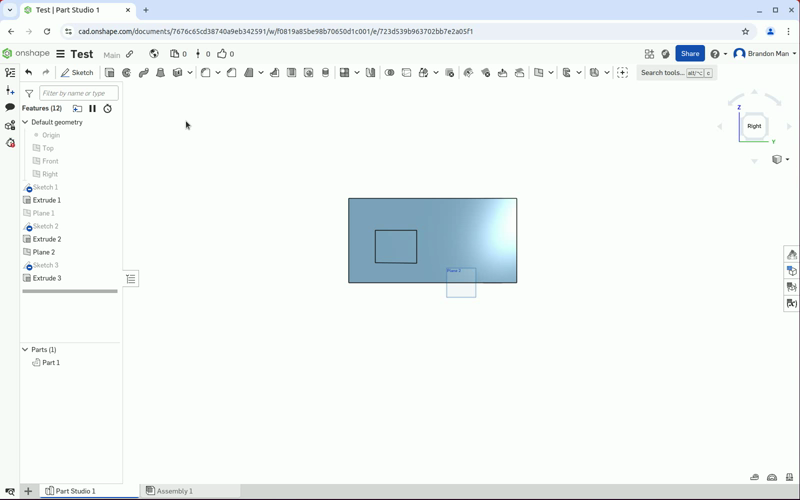
key(right, 2)
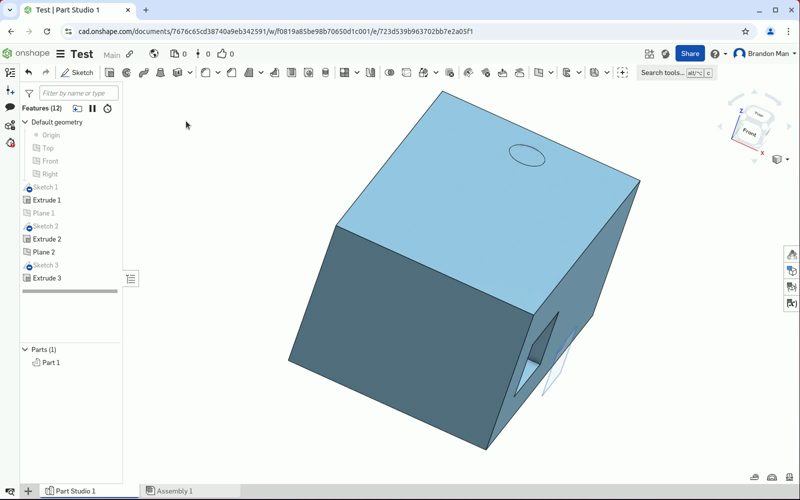
key(down, 2)
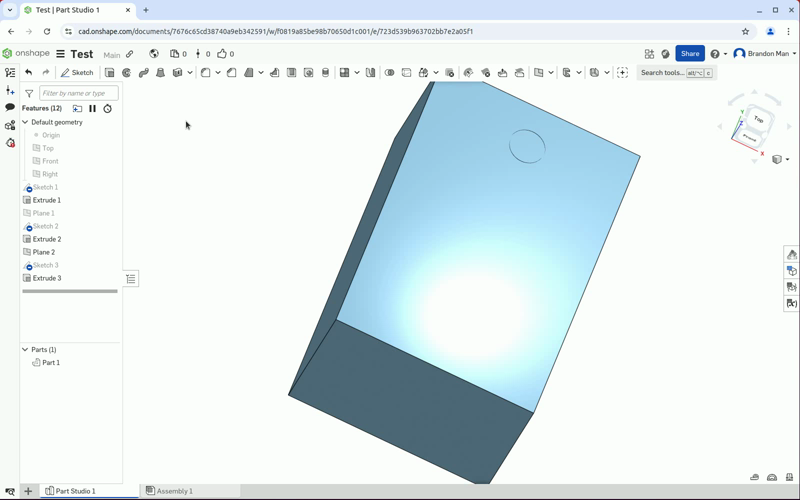
key(up, 2)
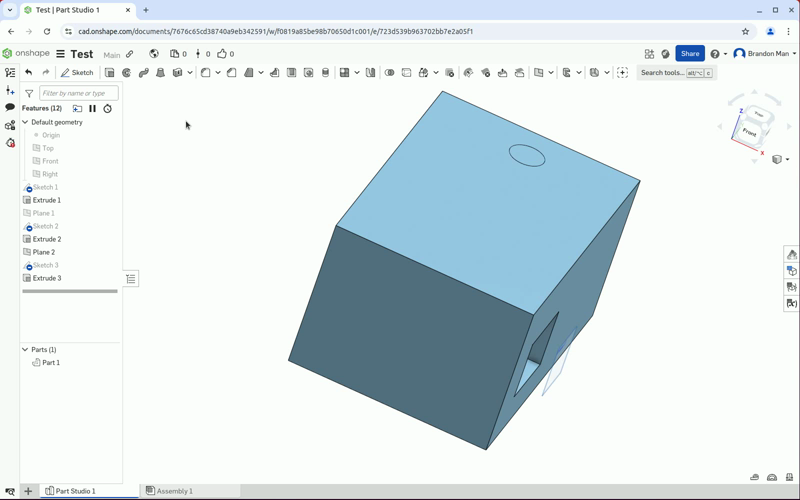
key(left, 2)
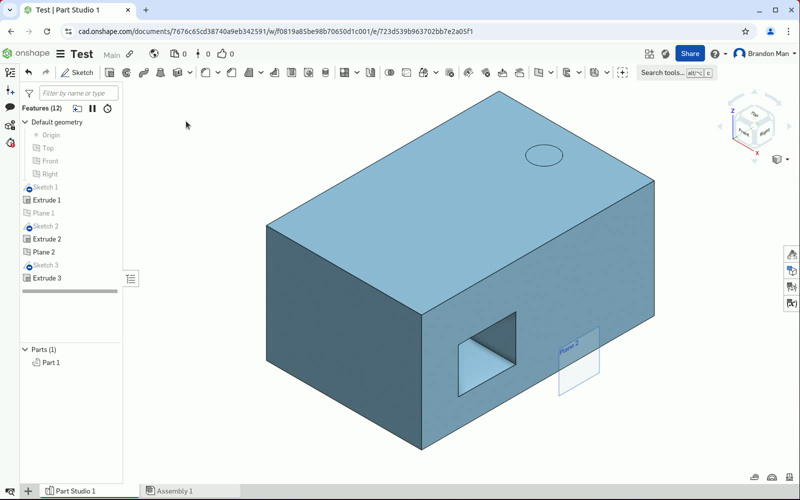
mouse_move(73, 189)
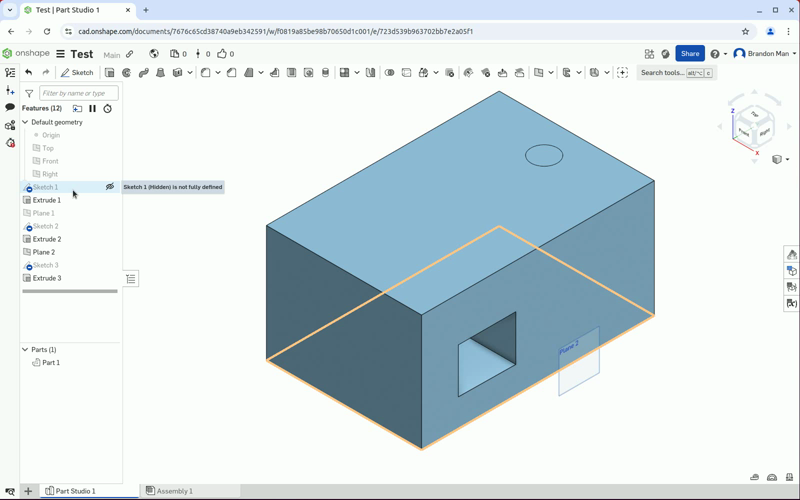
click(73, 189)